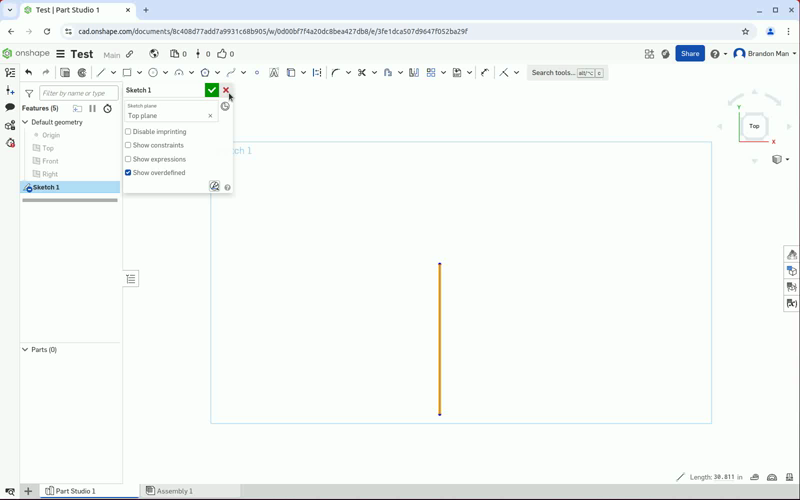
key(shift+h)
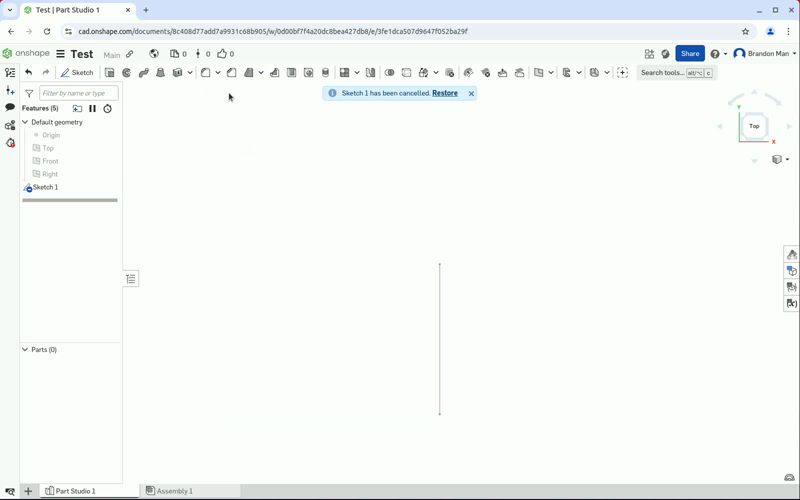
key(shift+s)
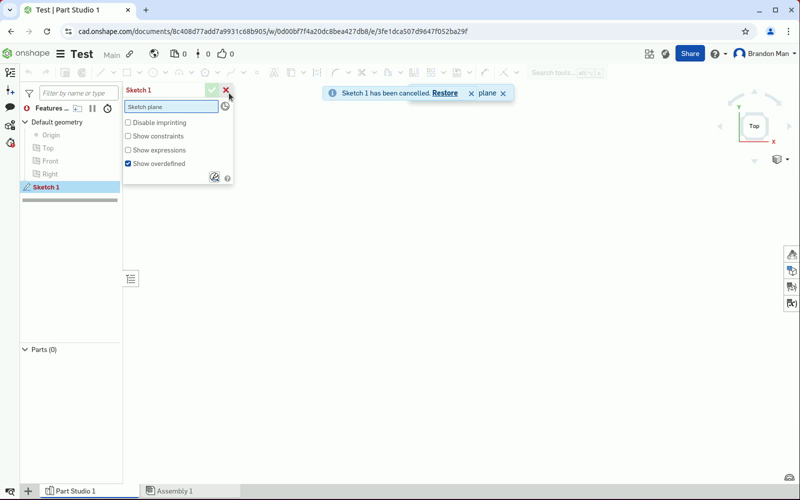
mouse_move(73, 150)
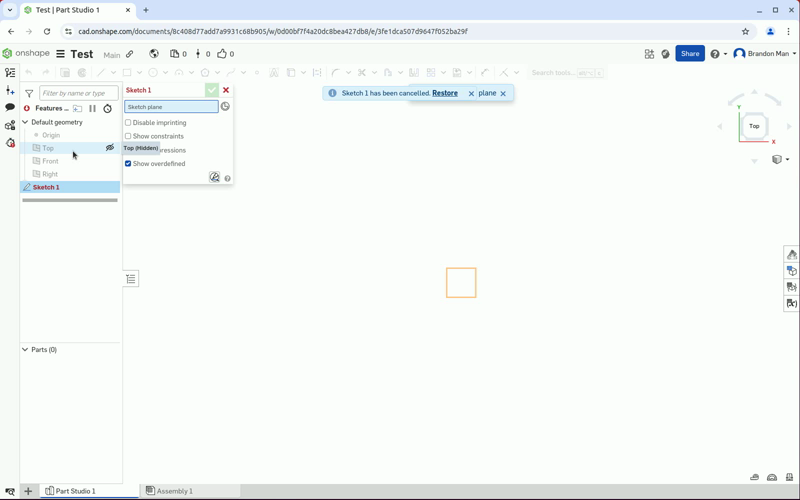
click(73, 150)
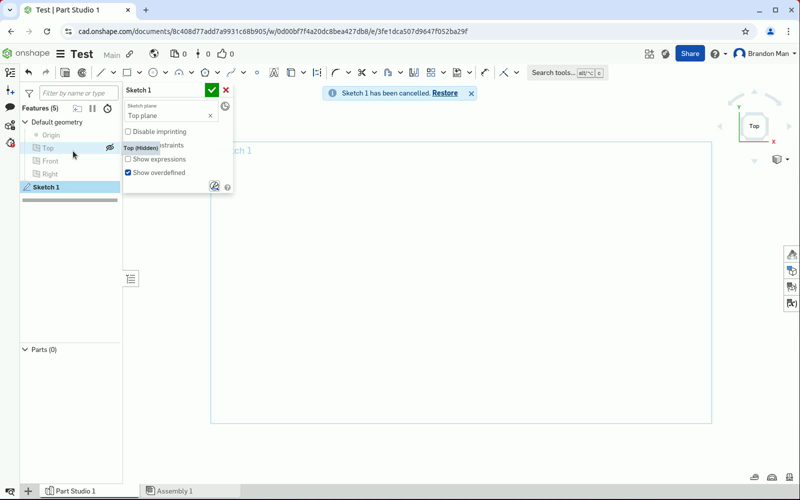
mouse_move(73, 352)
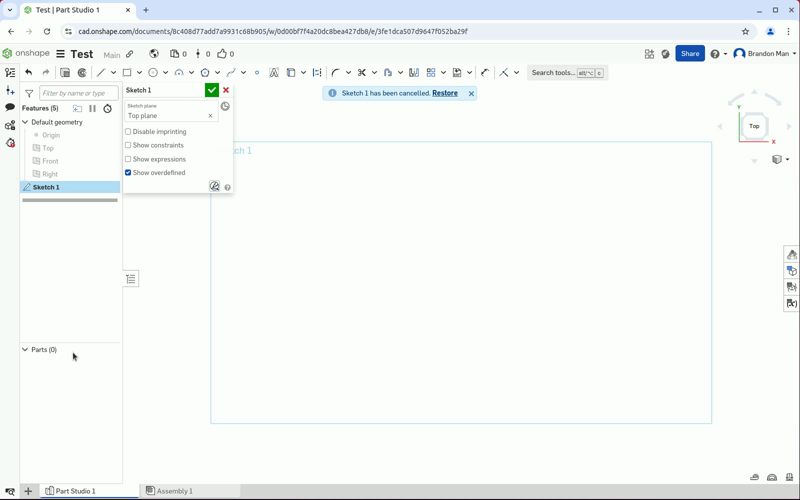
key(y)
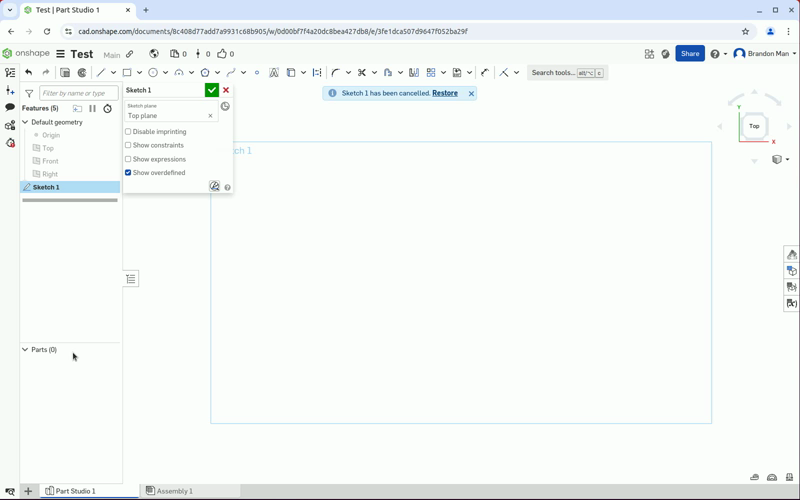
key(l)
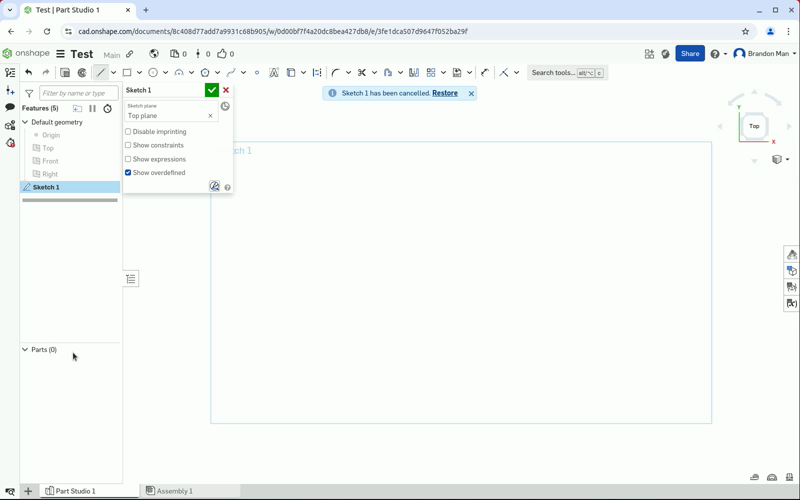
key_down(shift)
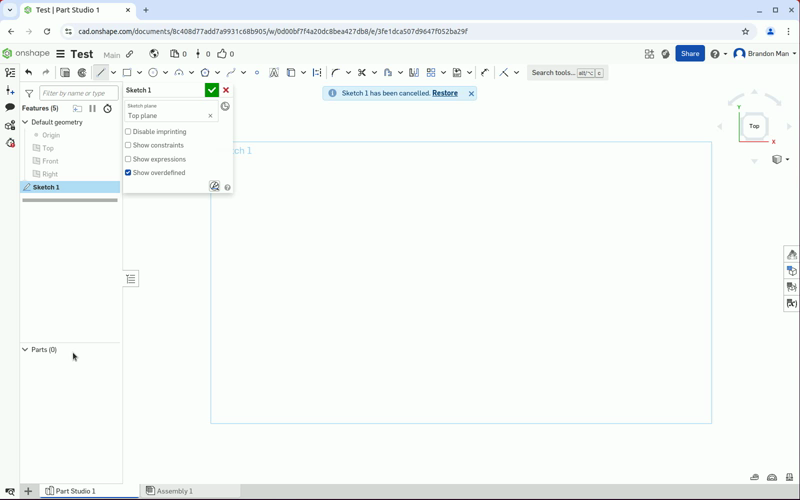
mouse_move(458, 285)
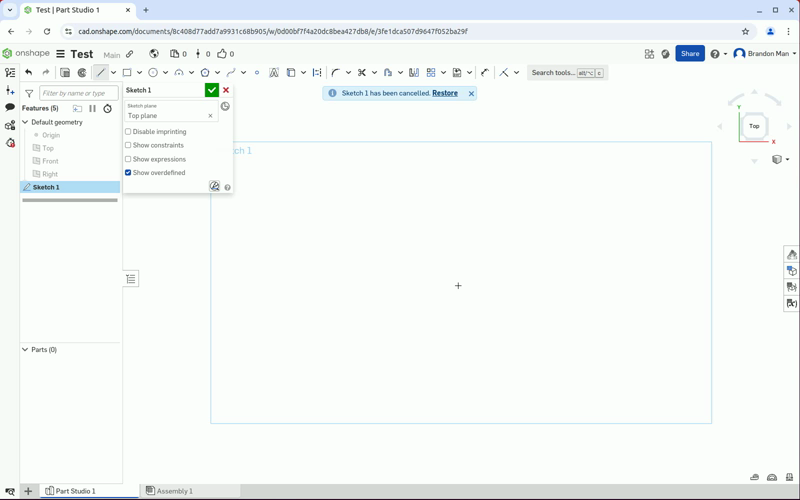
click(458, 285)
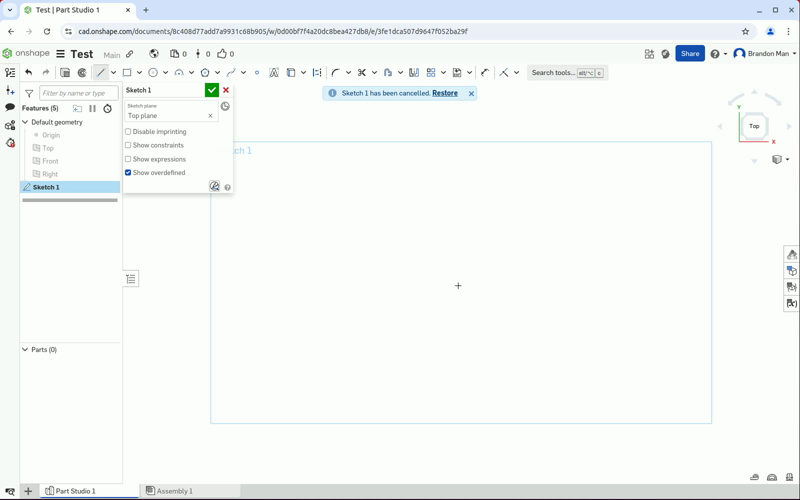
key_up(shift)
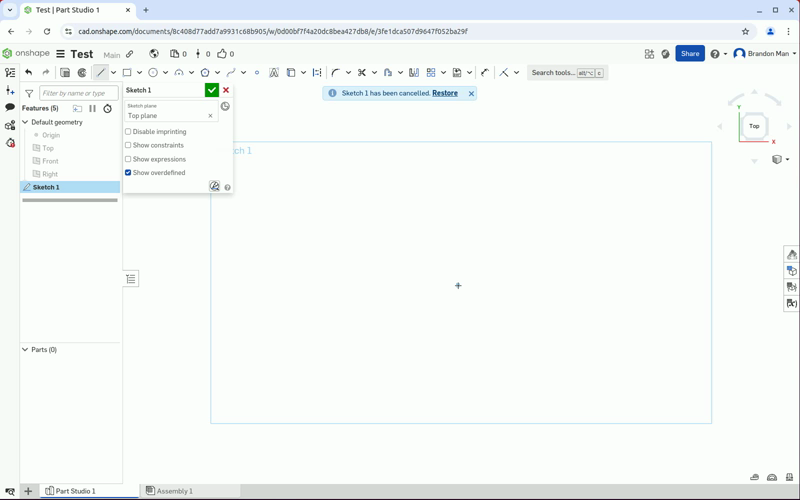
key_down(shift)
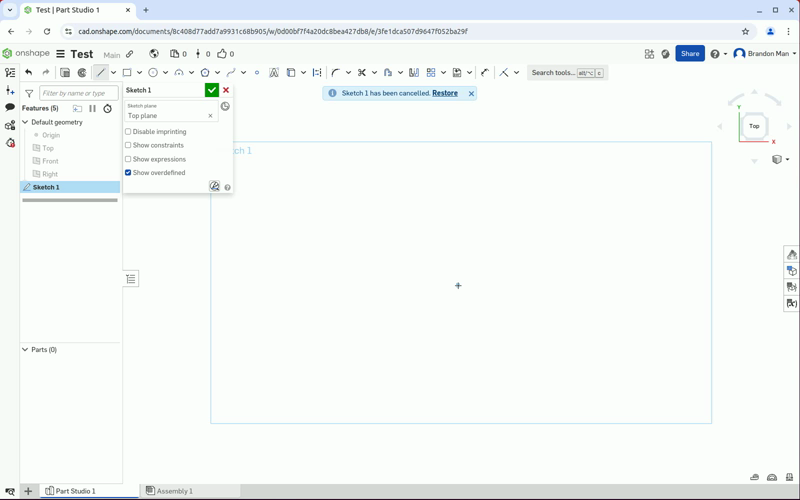
mouse_move(553, 285)
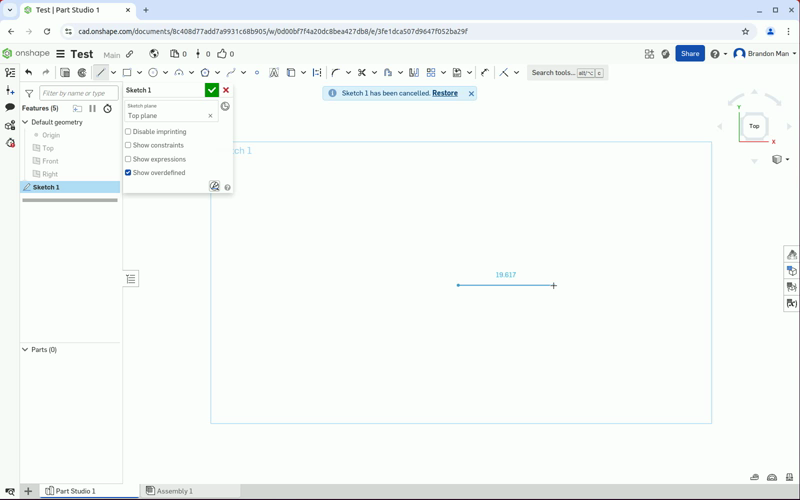
click(553, 285)
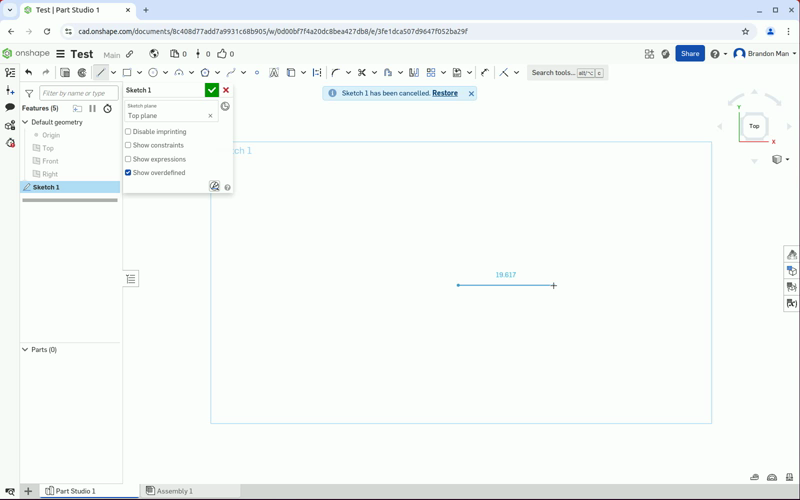
key_up(shift)
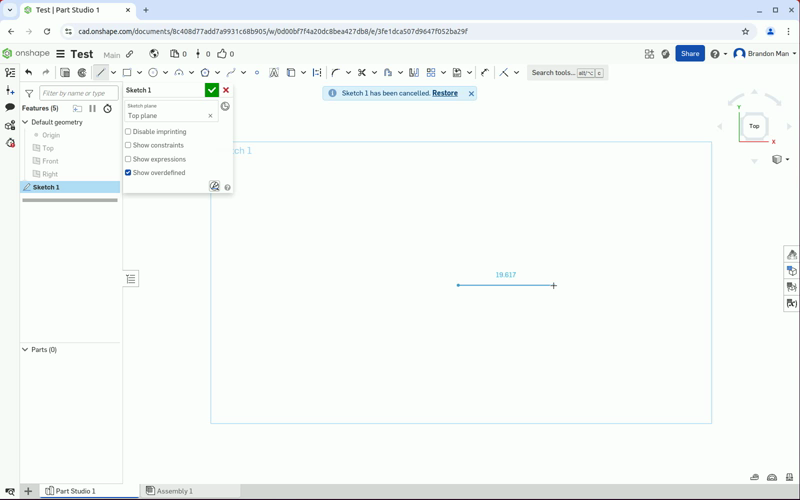
key_down(shift)
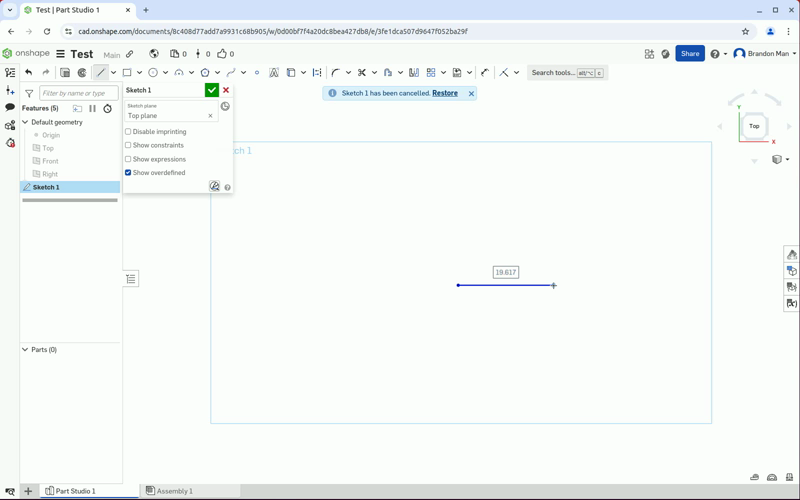
mouse_move(583, 285)
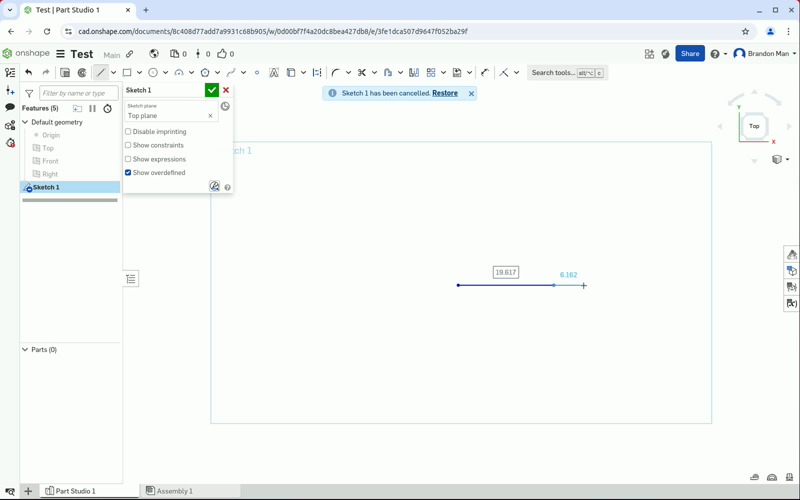
mouse_move(553, 281)
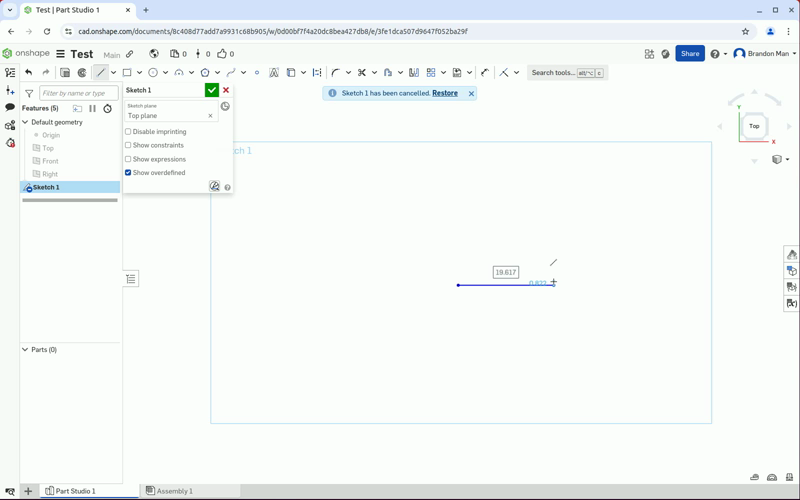
scroll(6)
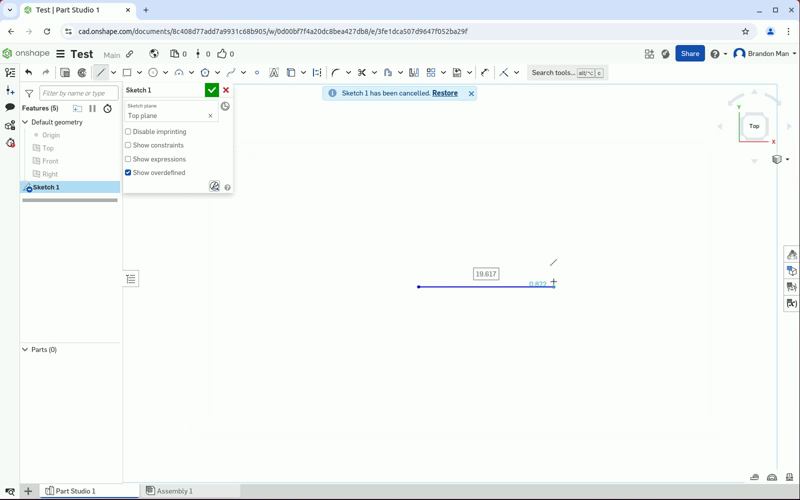
scroll(6)
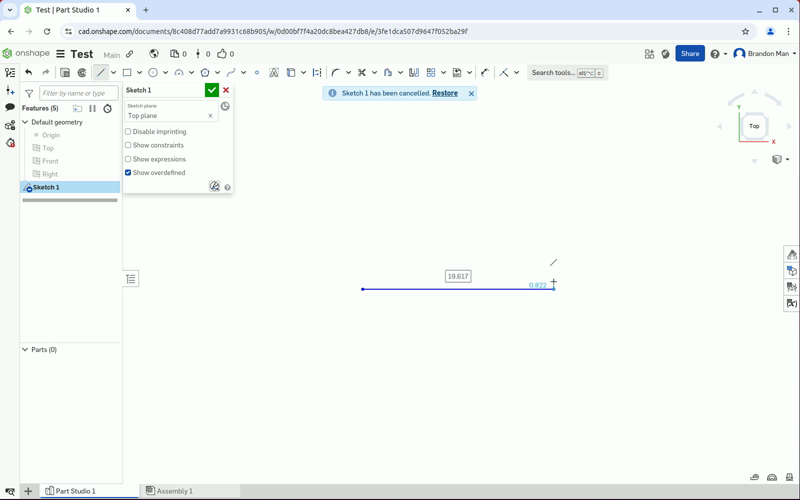
scroll(6)
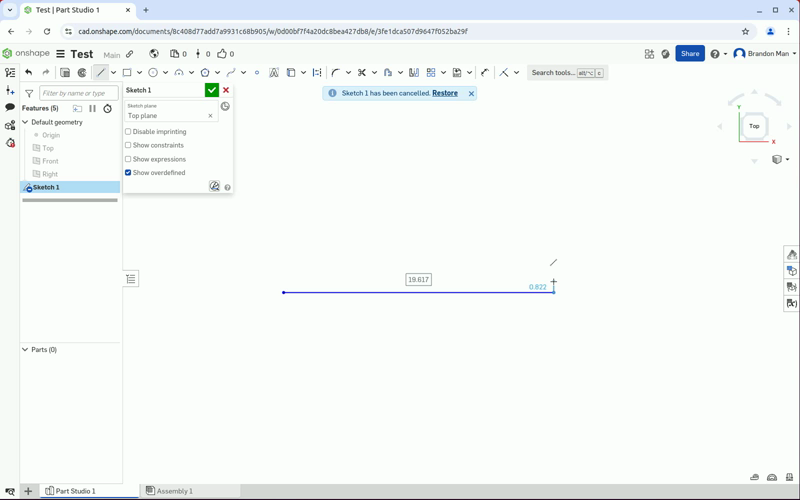
scroll(6)
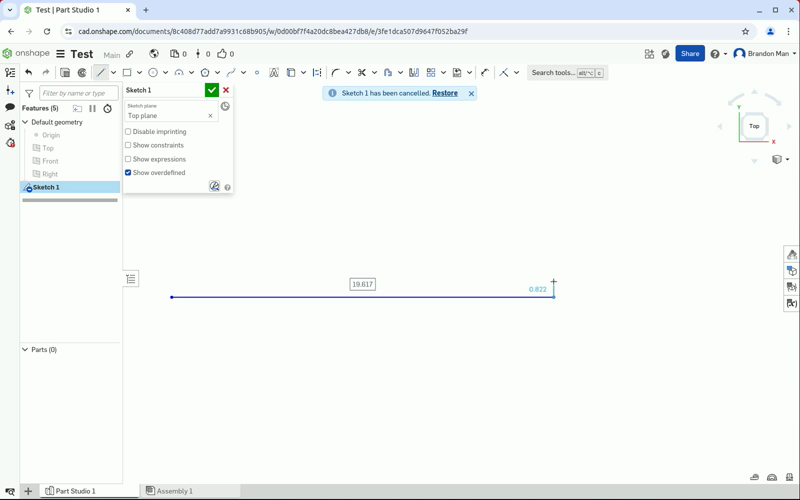
scroll(6)
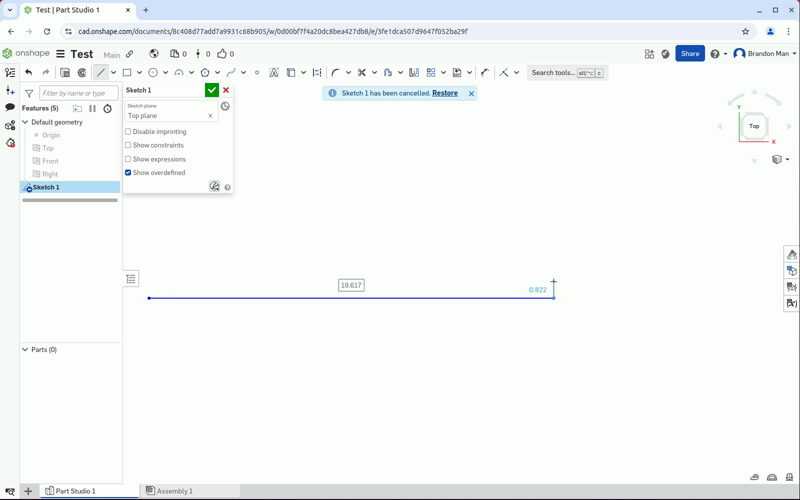
scroll(6)
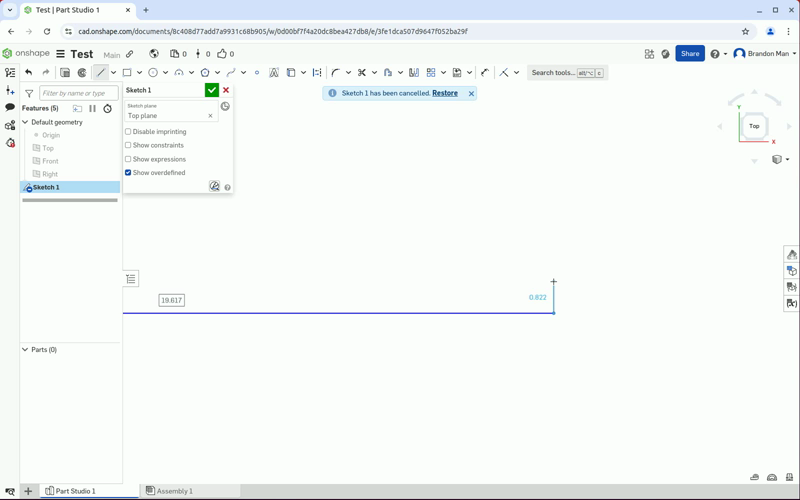
scroll(6)
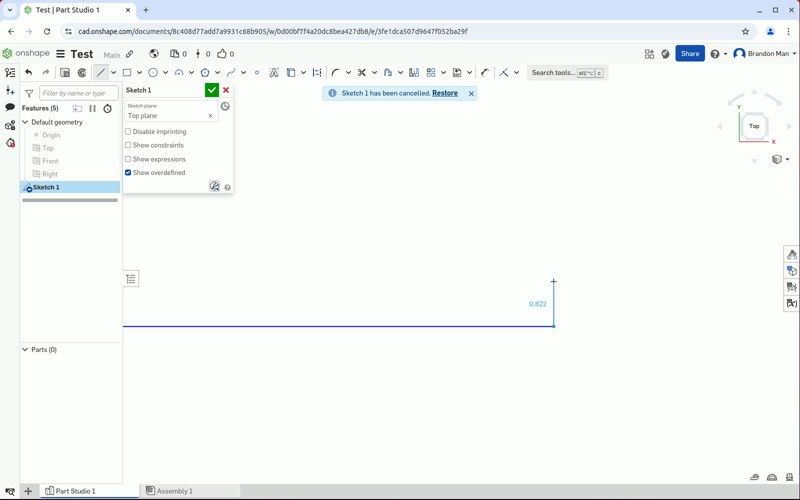
click(553, 281)
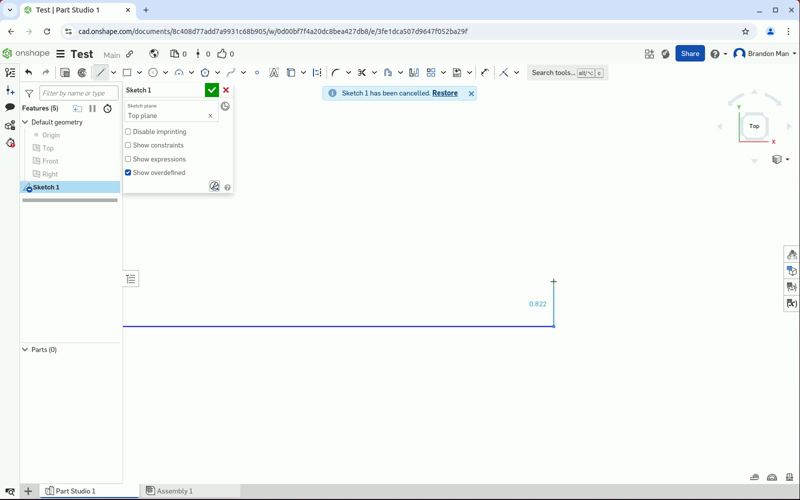
scroll(-6)
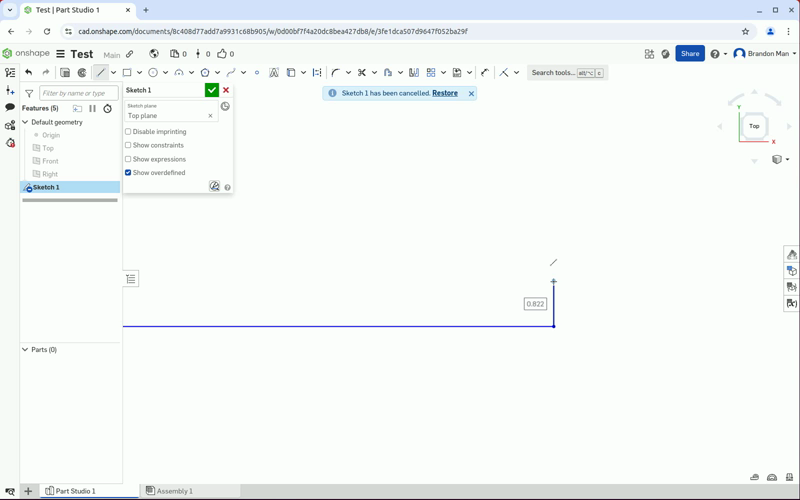
scroll(-6)
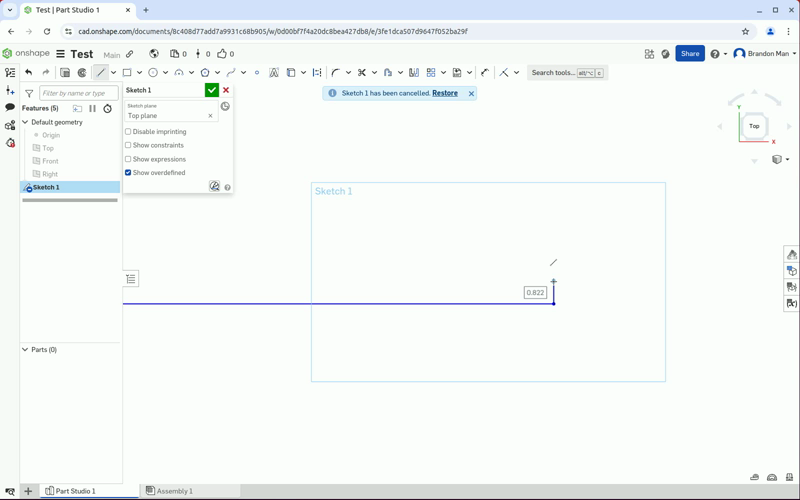
scroll(-6)
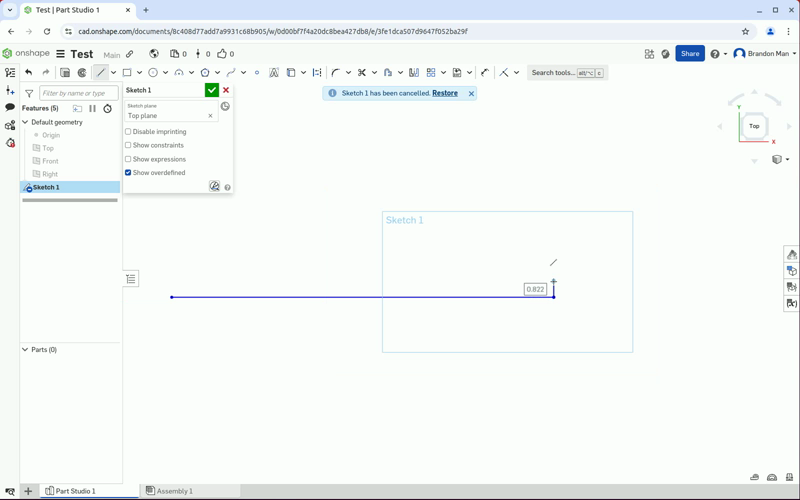
scroll(-6)
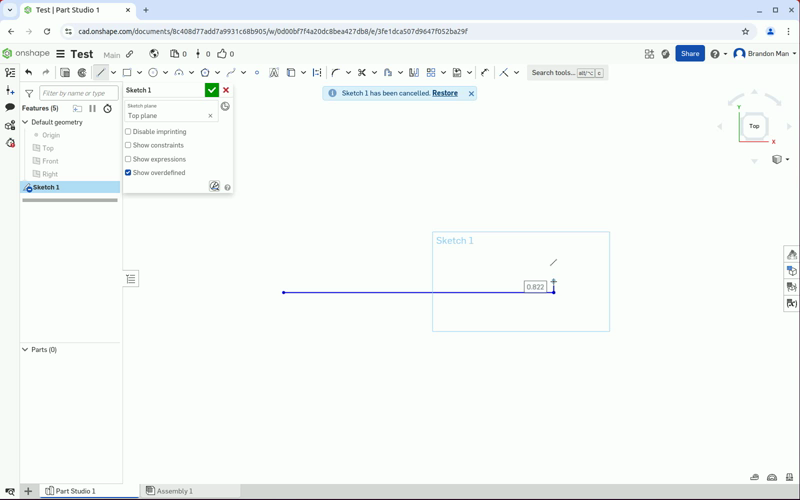
scroll(-6)
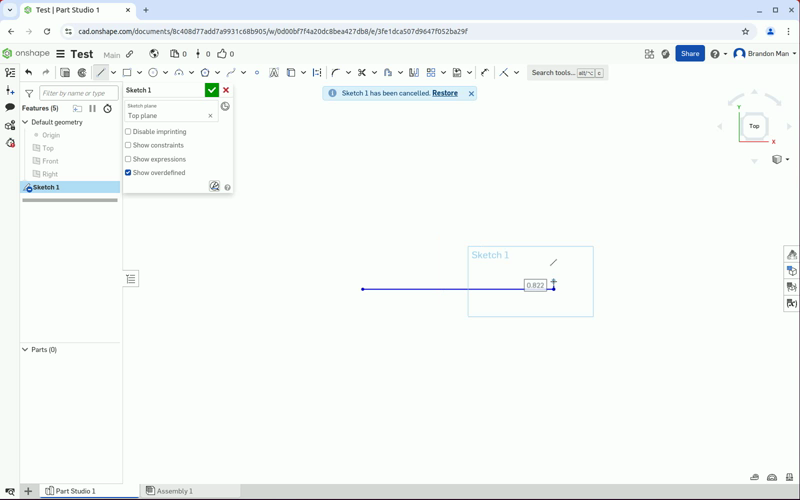
scroll(-6)
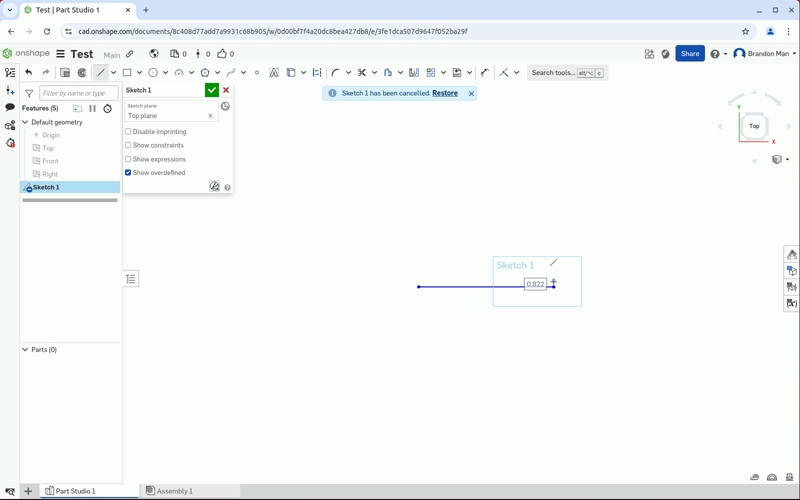
scroll(-6)
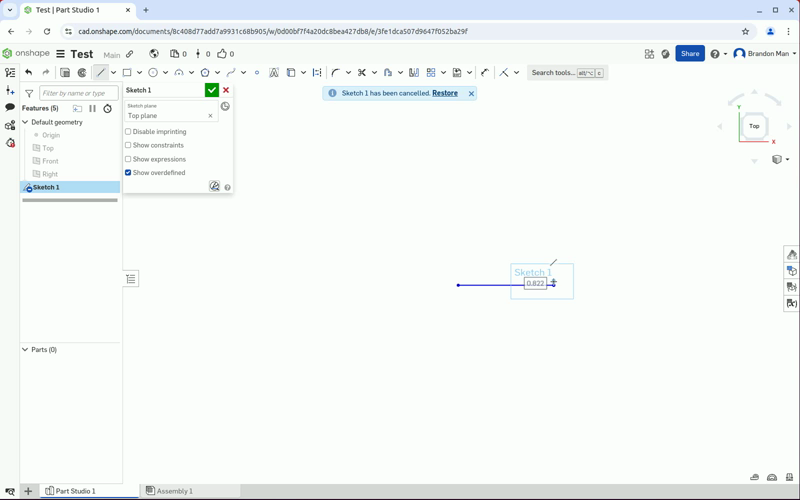
key_up(shift)
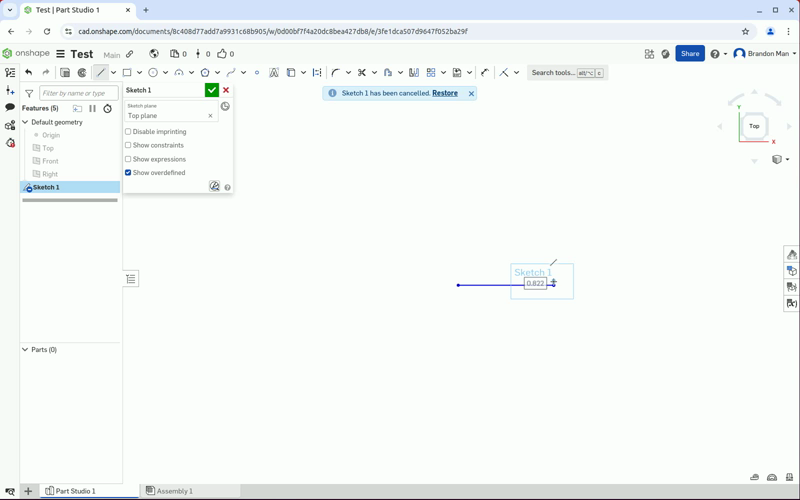
key_down(shift)
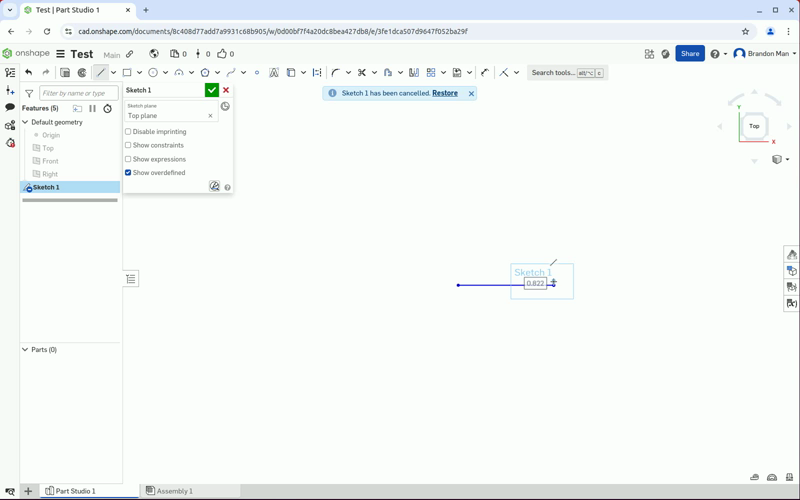
mouse_move(458, 281)
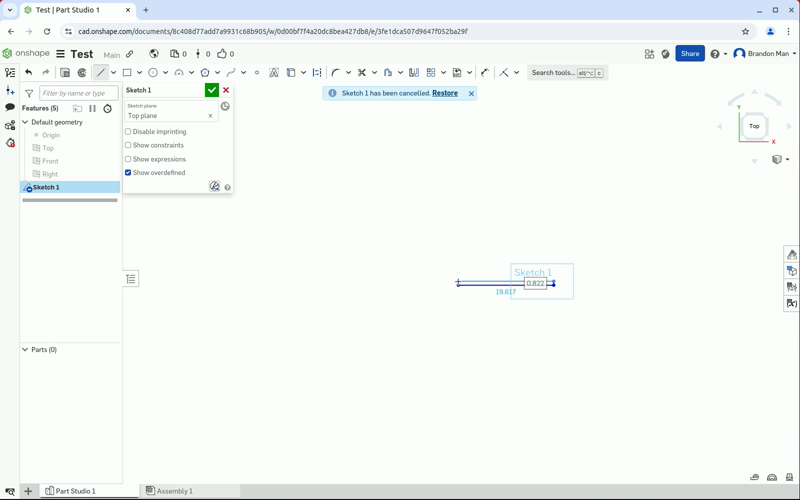
scroll(6)
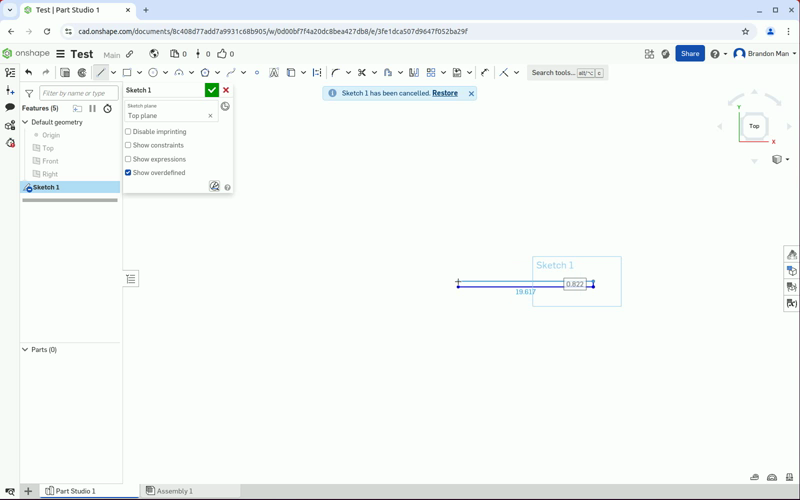
scroll(6)
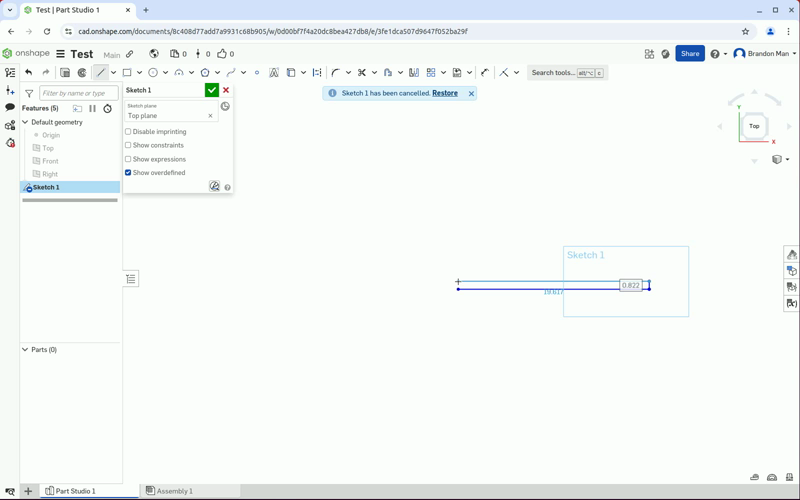
scroll(6)
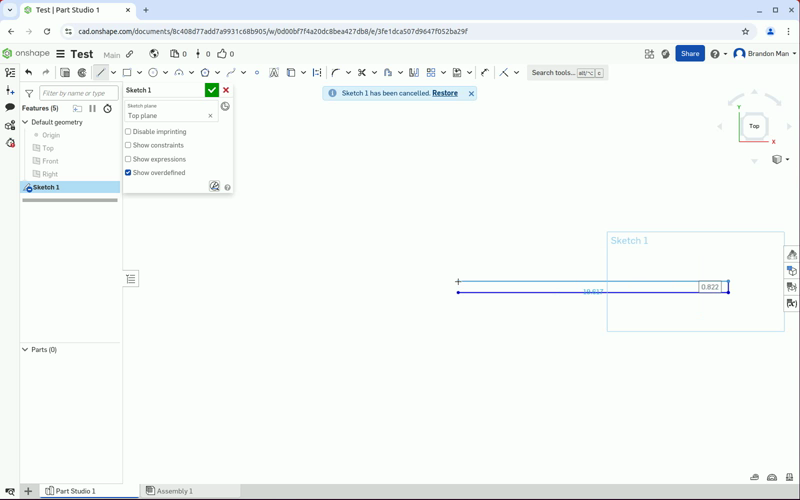
scroll(6)
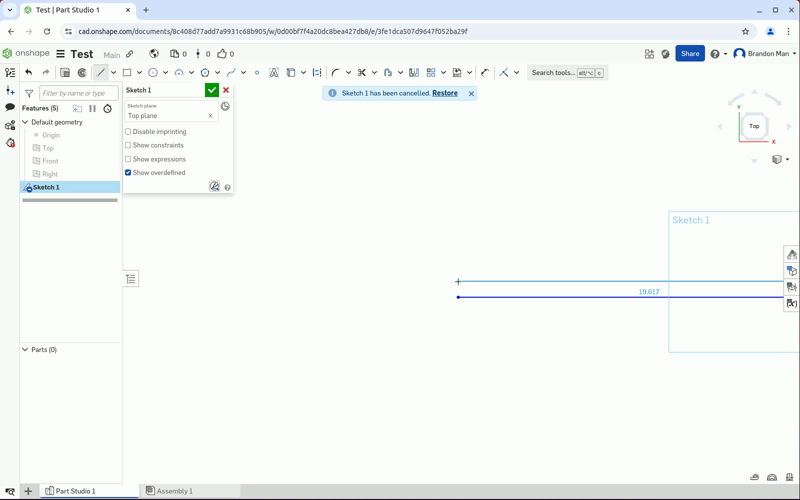
scroll(6)
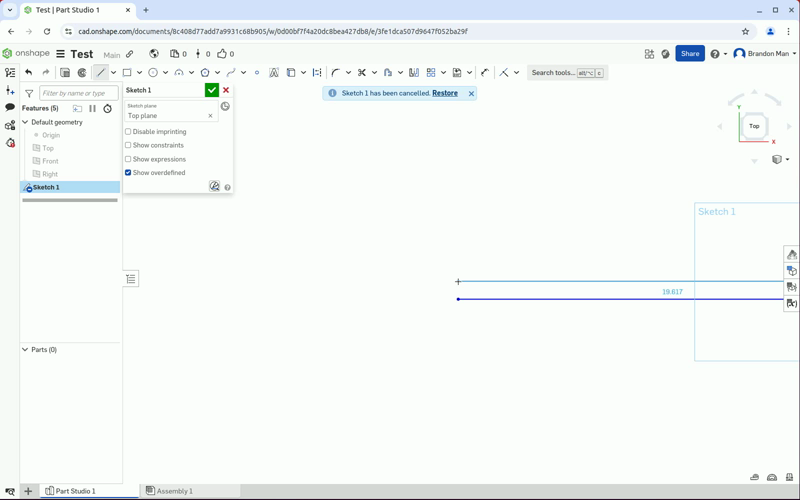
scroll(6)
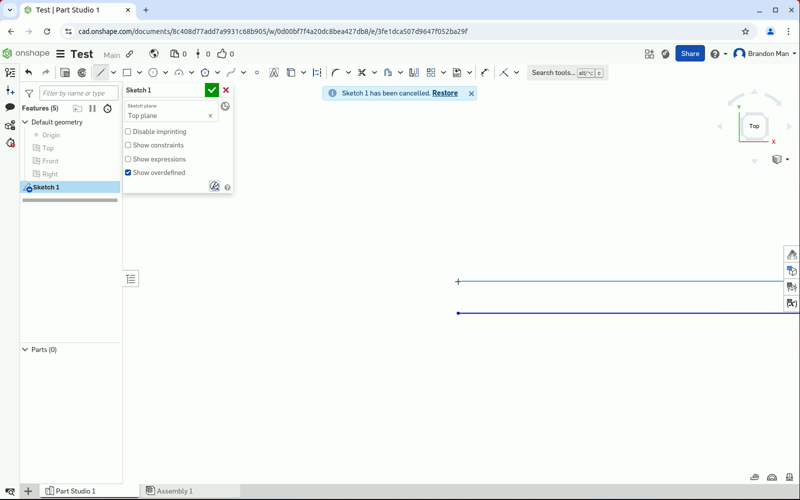
scroll(6)
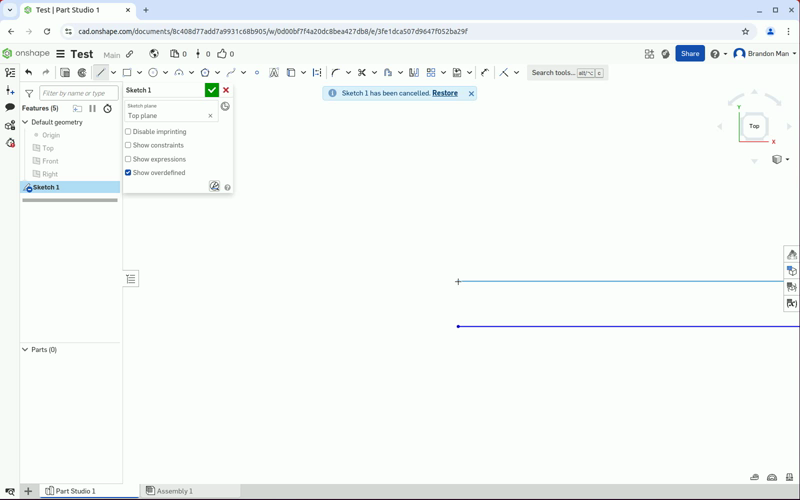
click(458, 281)
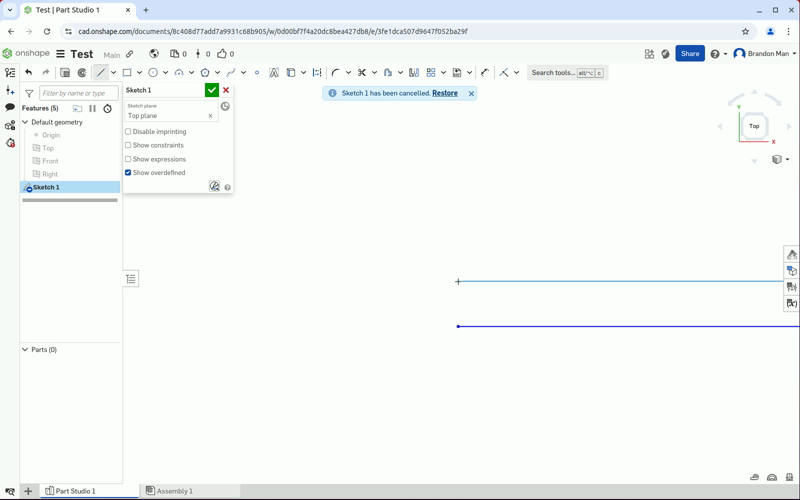
scroll(-6)
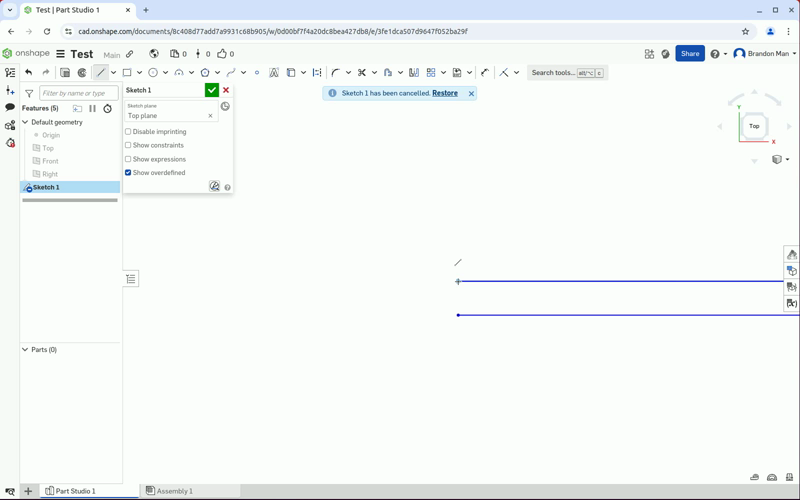
scroll(-6)
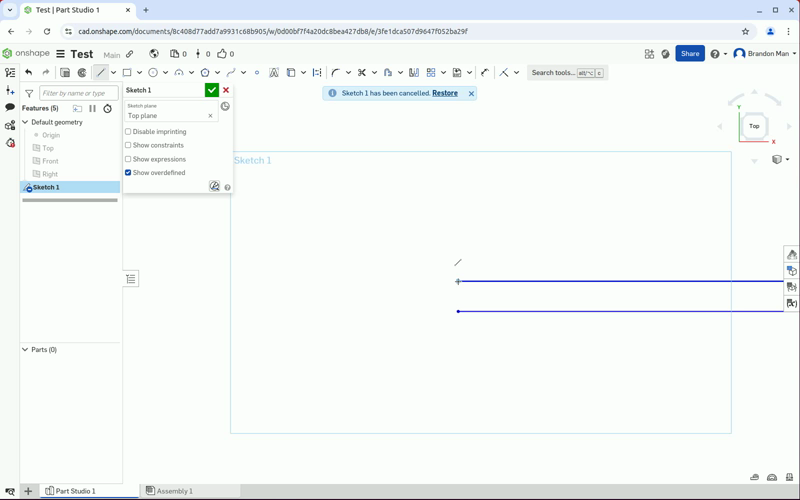
scroll(-6)
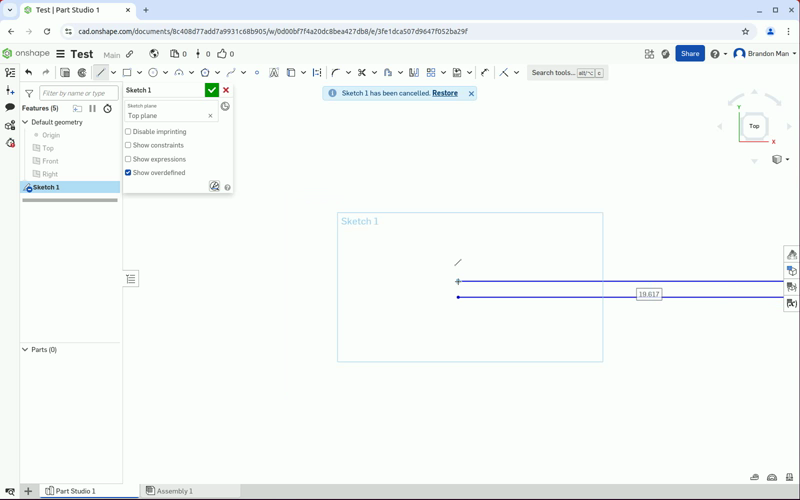
scroll(-6)
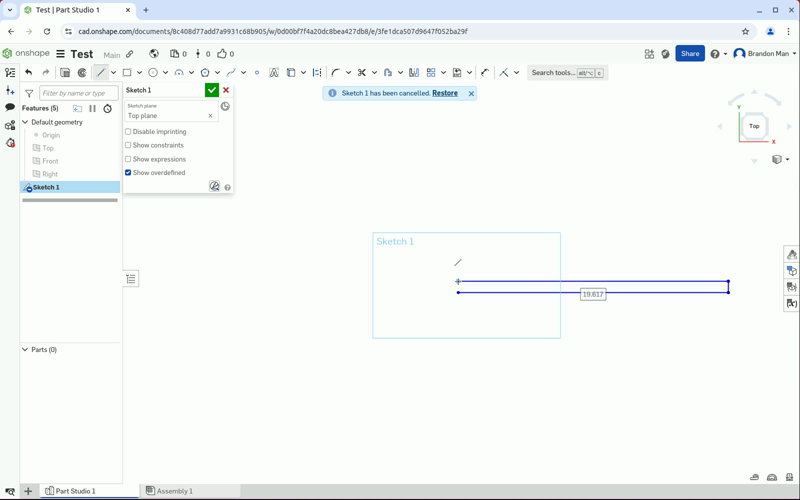
scroll(-6)
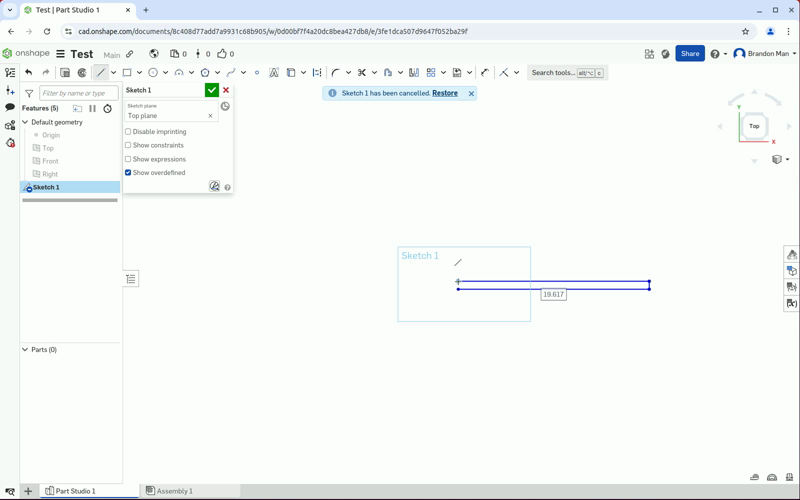
scroll(-6)
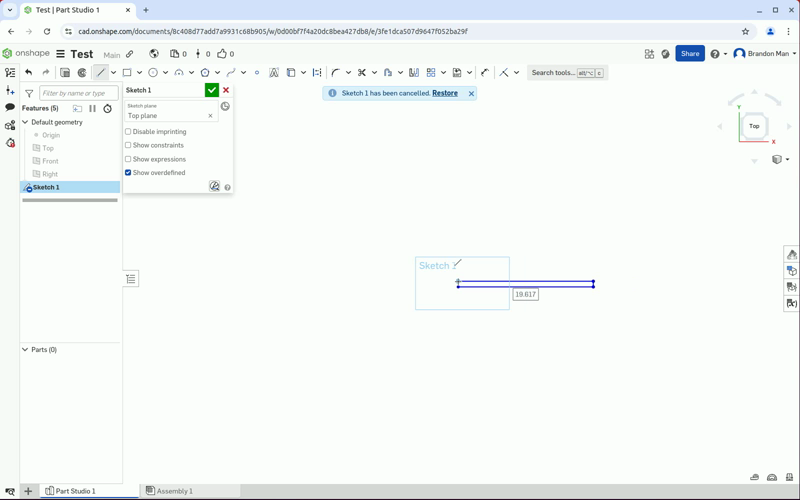
scroll(-6)
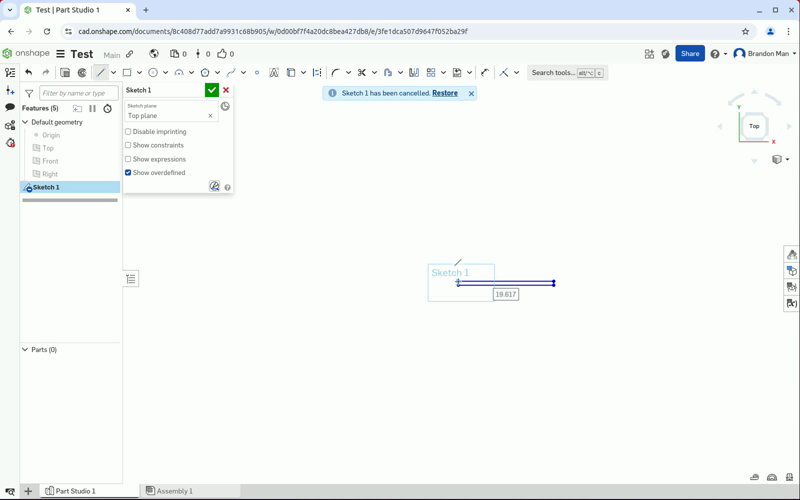
key_up(shift)
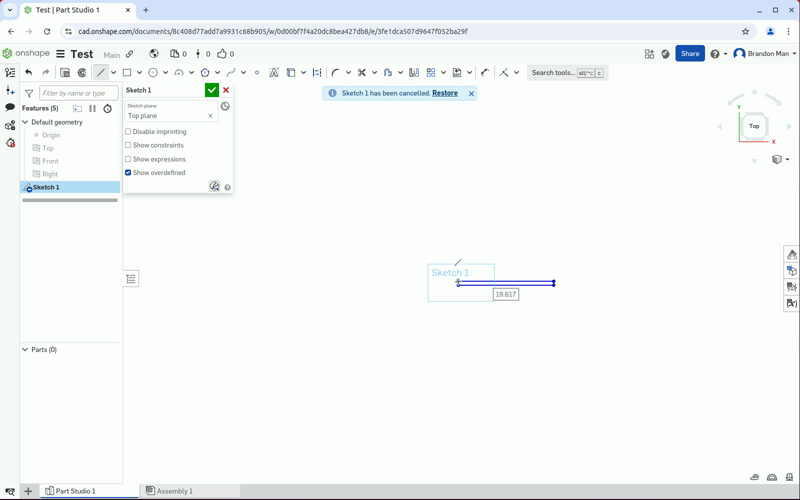
mouse_move(488, 281)
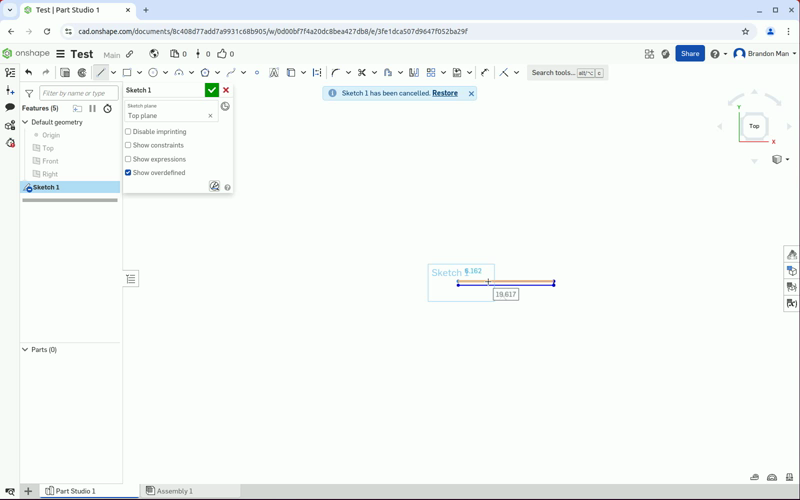
key_down(shift)
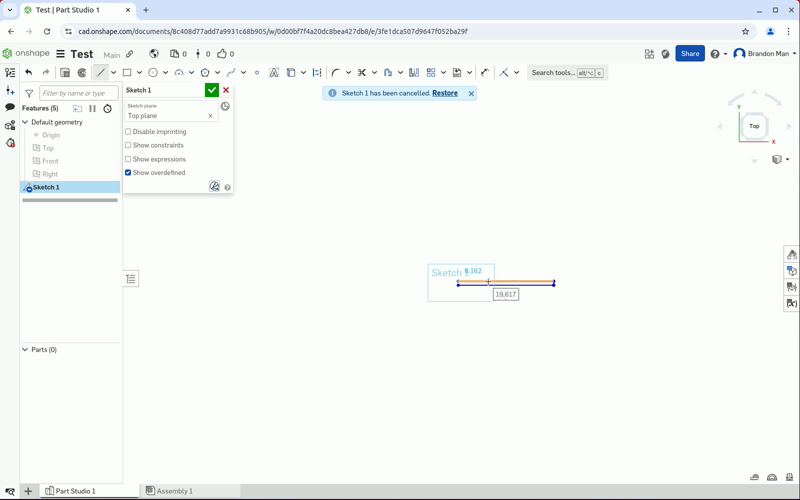
mouse_move(458, 285)
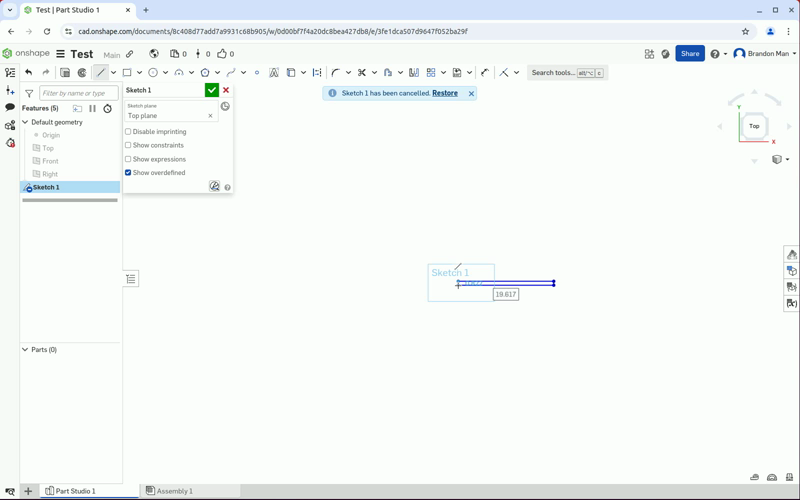
scroll(6)
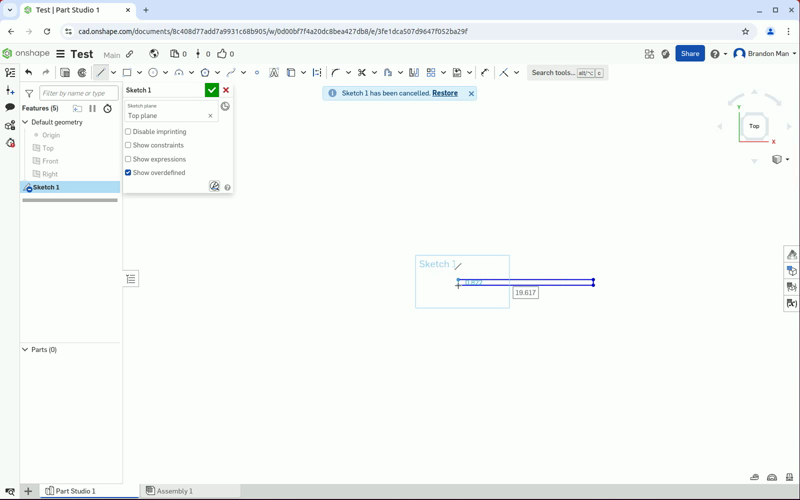
scroll(6)
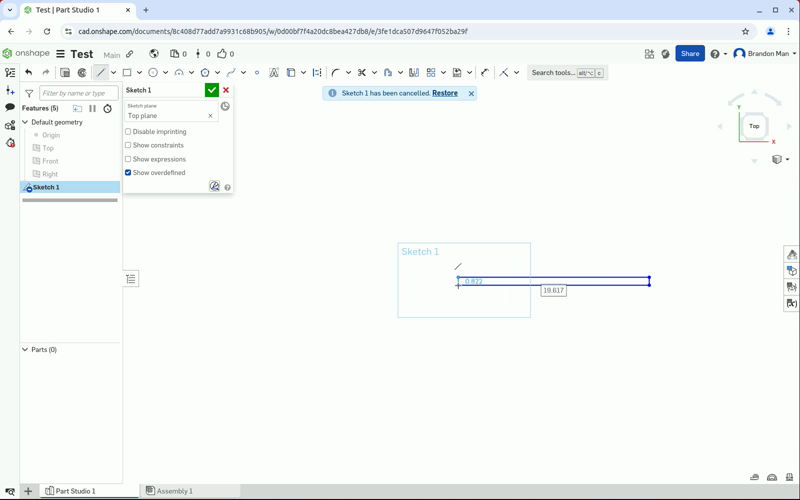
scroll(6)
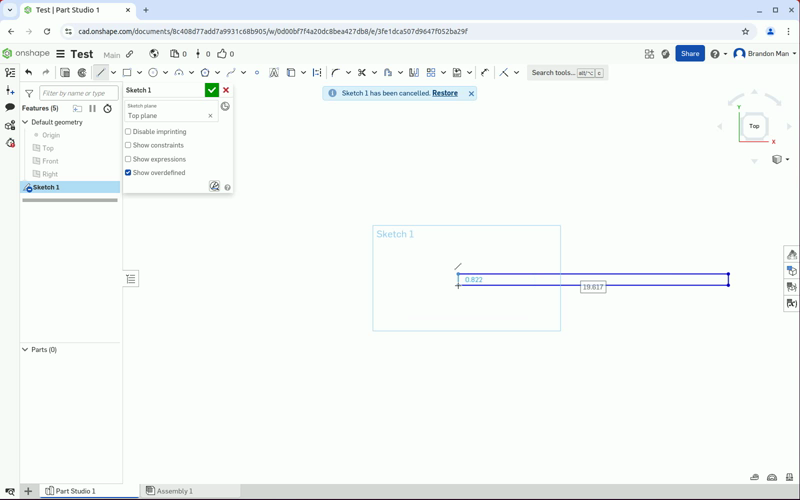
scroll(6)
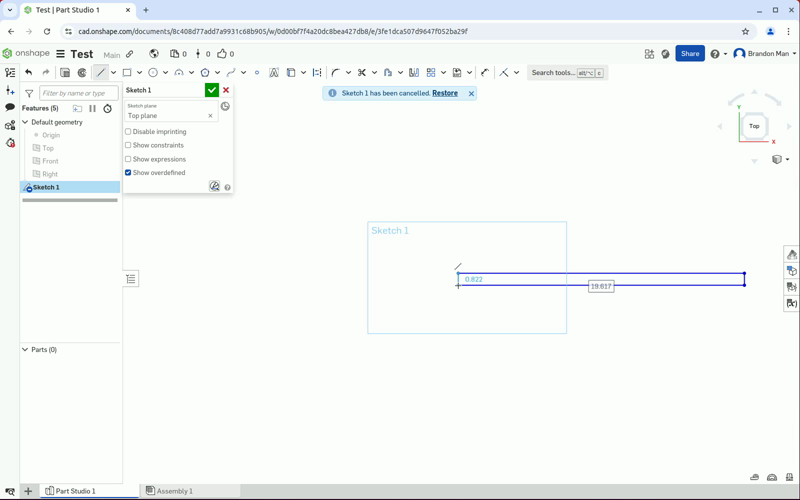
scroll(6)
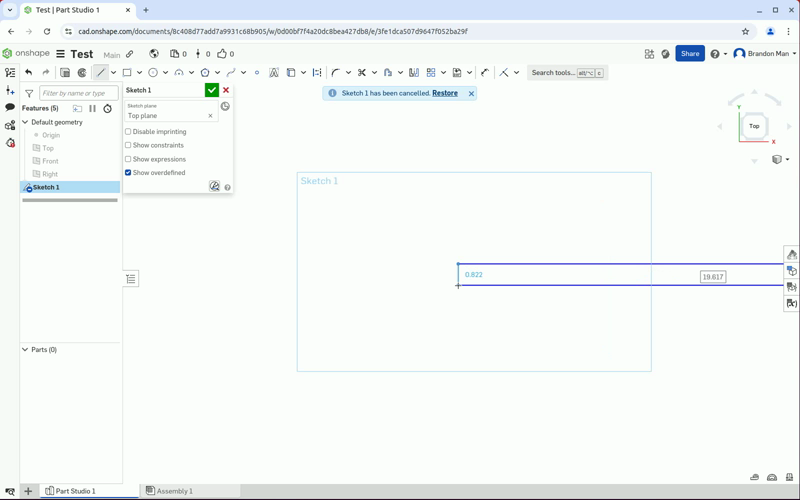
scroll(6)
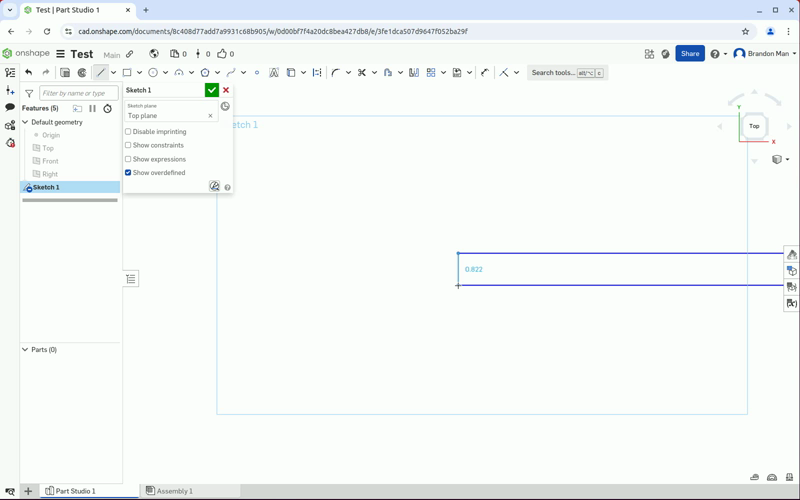
scroll(6)
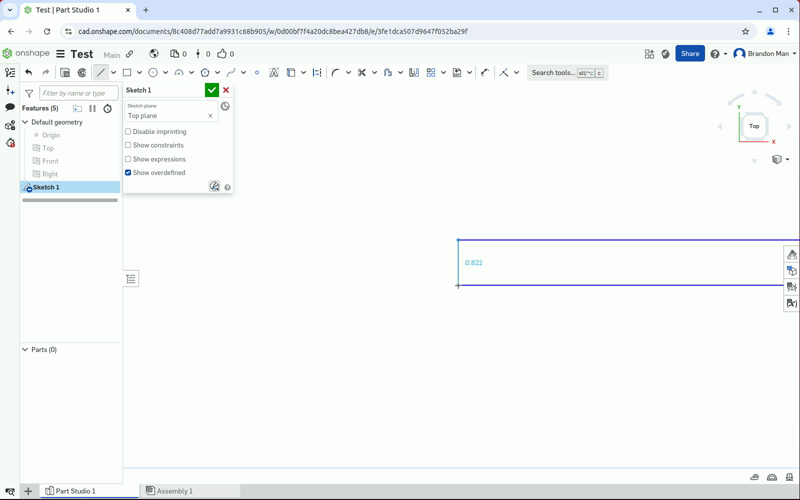
key_up(shift)
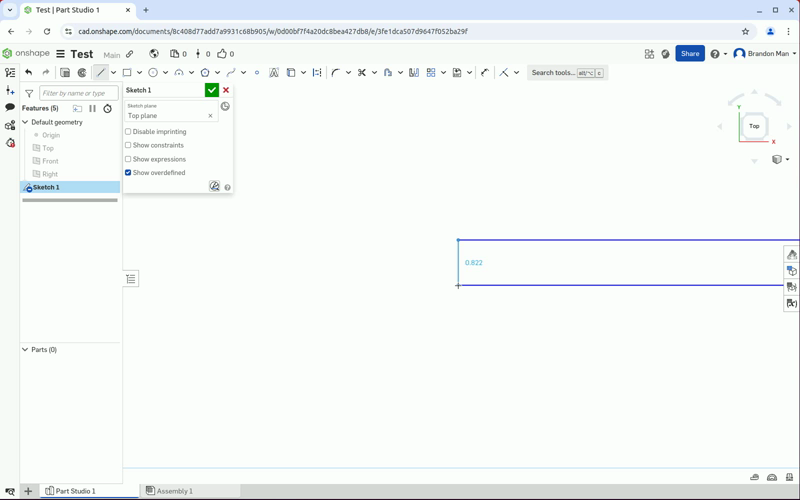
click(458, 285)
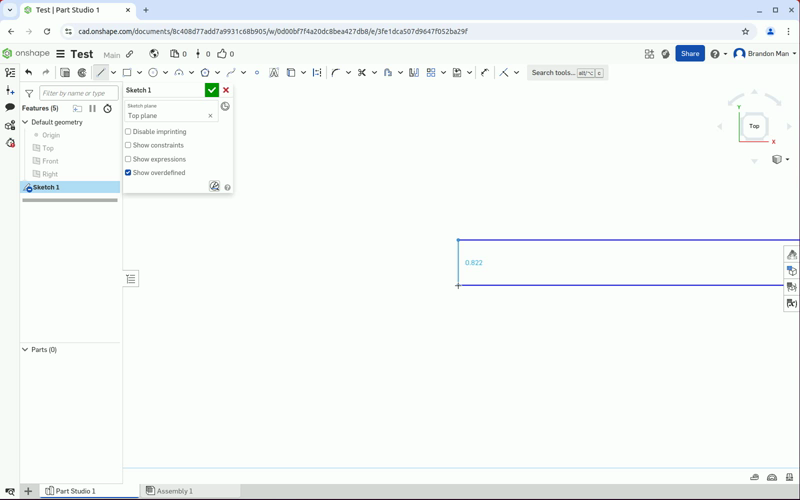
scroll(-6)
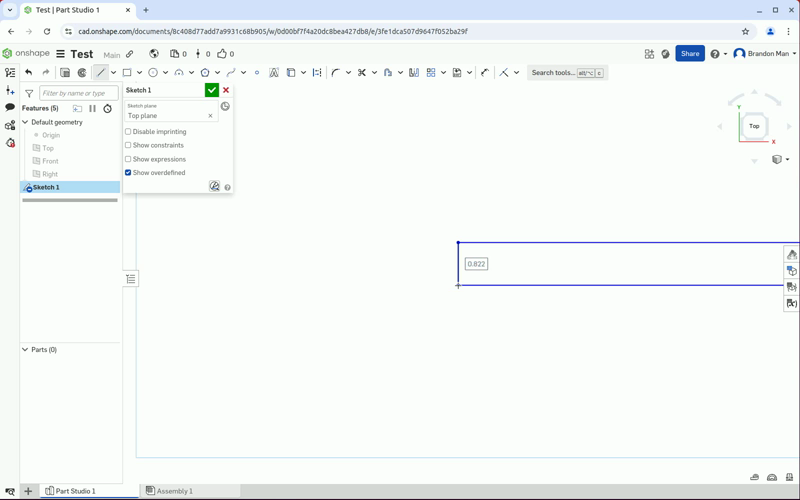
scroll(-6)
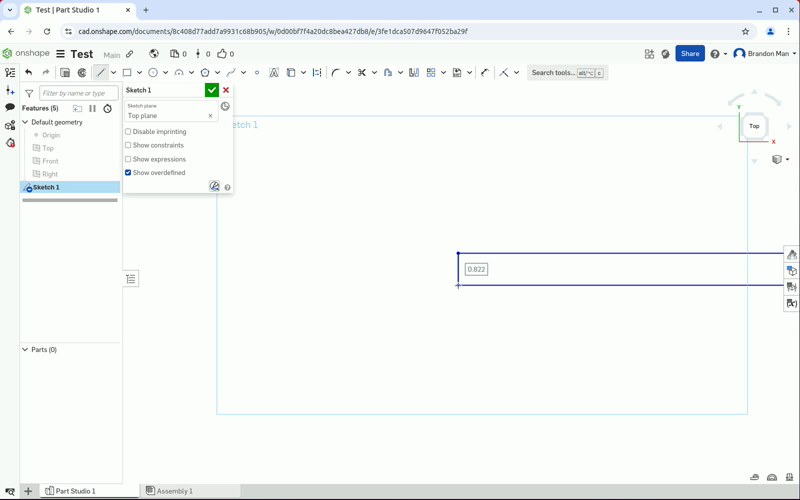
scroll(-6)
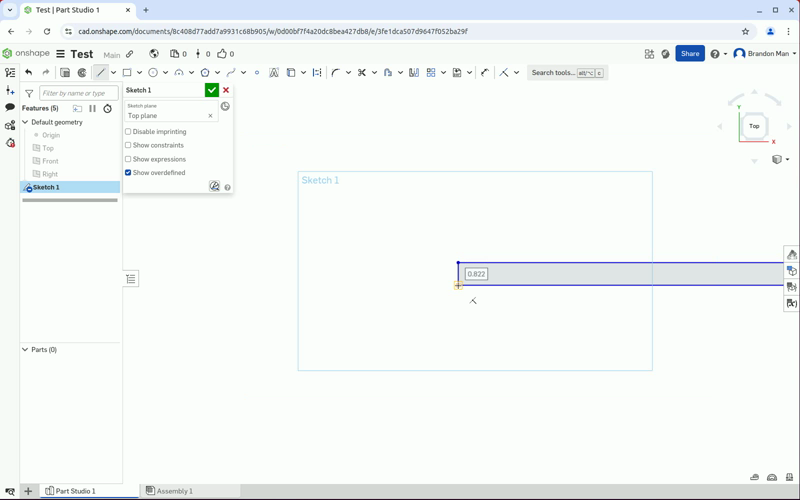
scroll(-6)
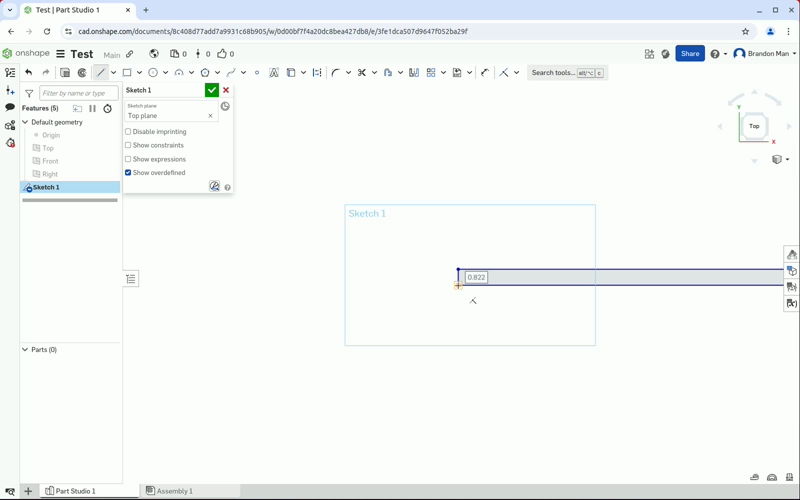
scroll(-6)
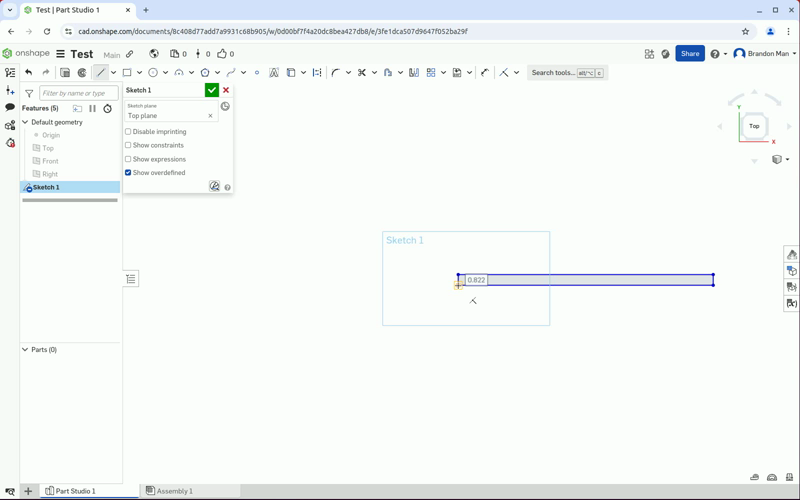
scroll(-6)
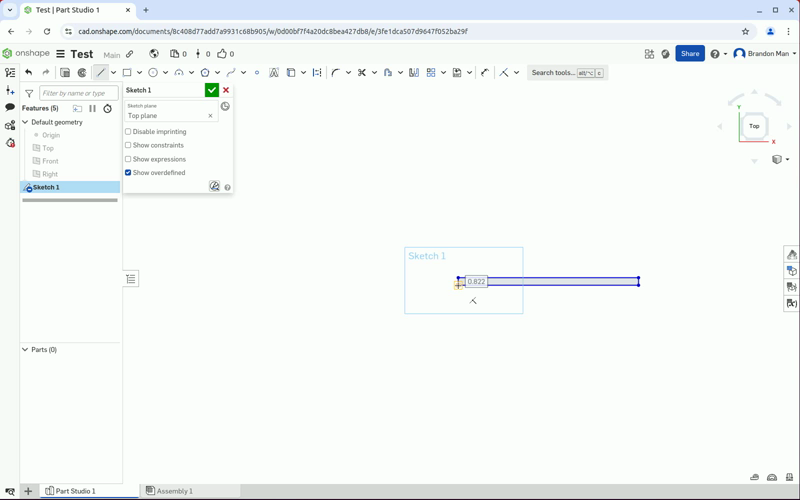
scroll(-6)
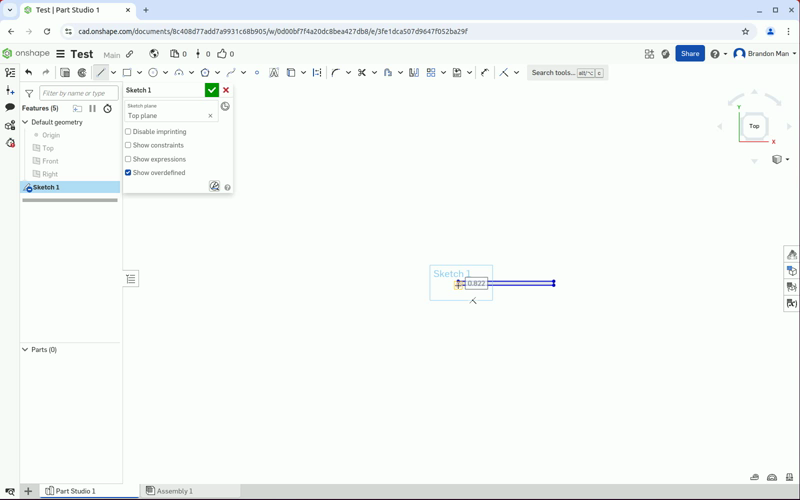
key(esc)
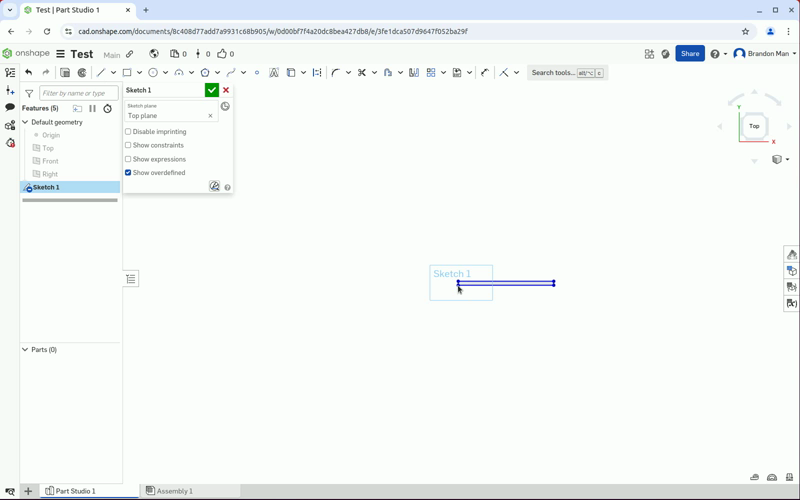
mouse_move(469, 283)
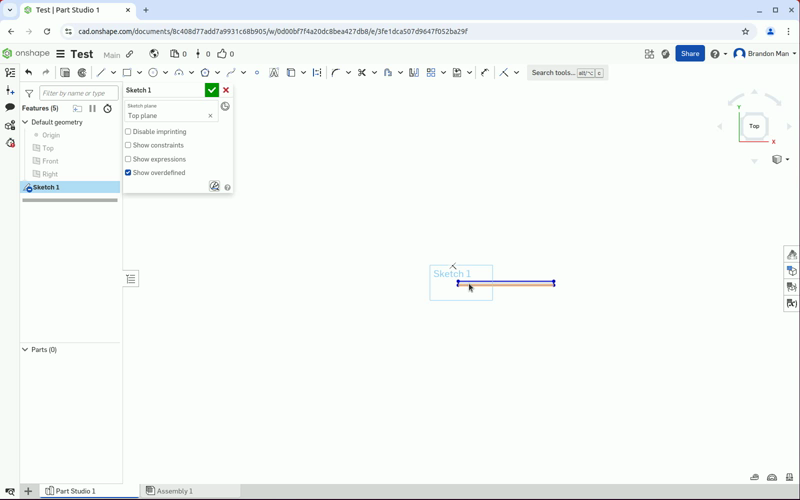
scroll(6)
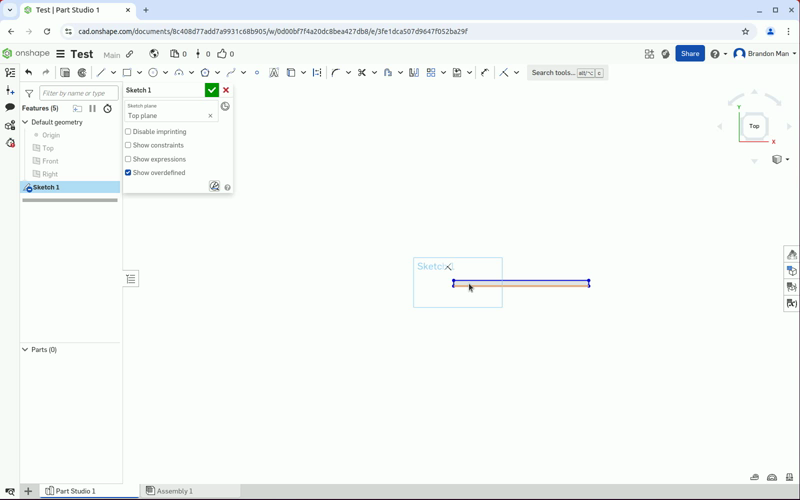
scroll(6)
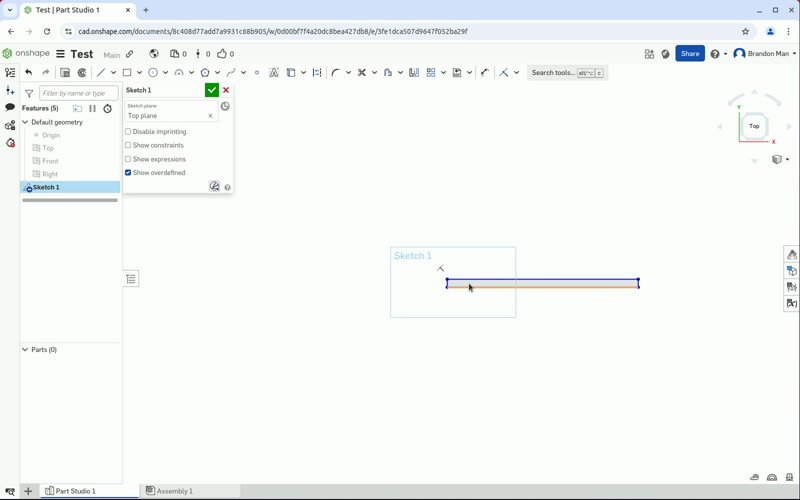
scroll(6)
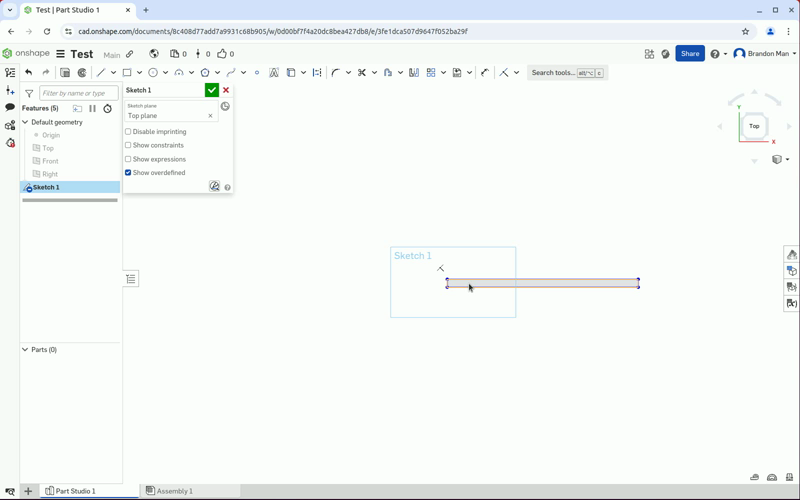
scroll(6)
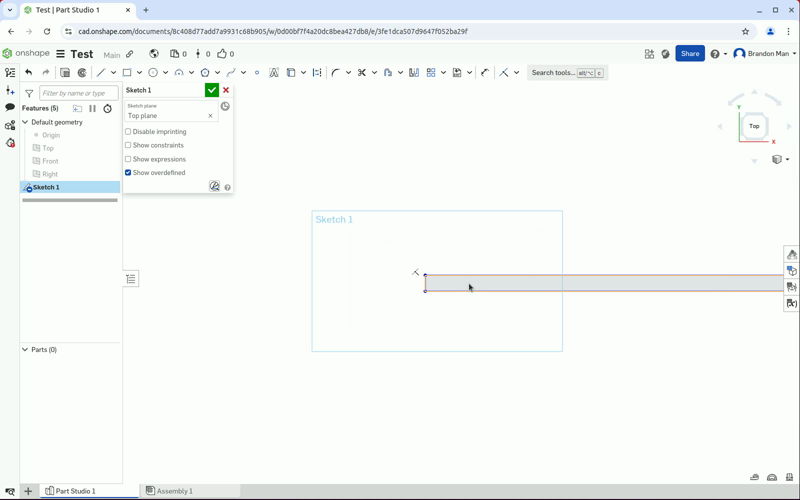
scroll(6)
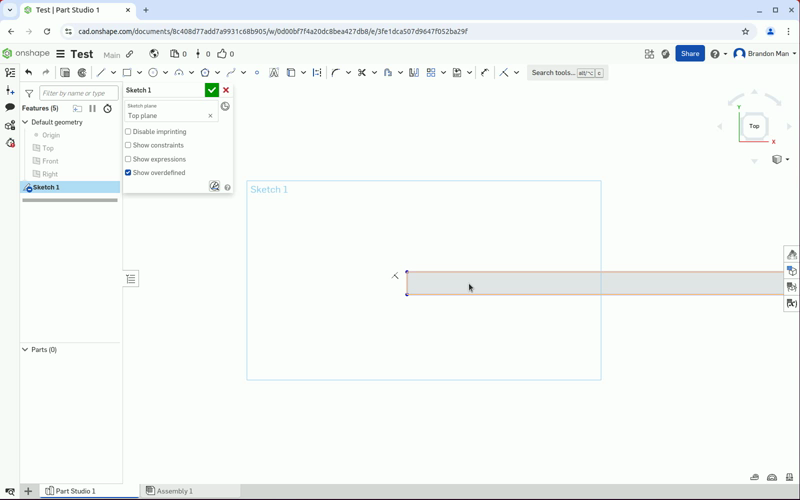
scroll(6)
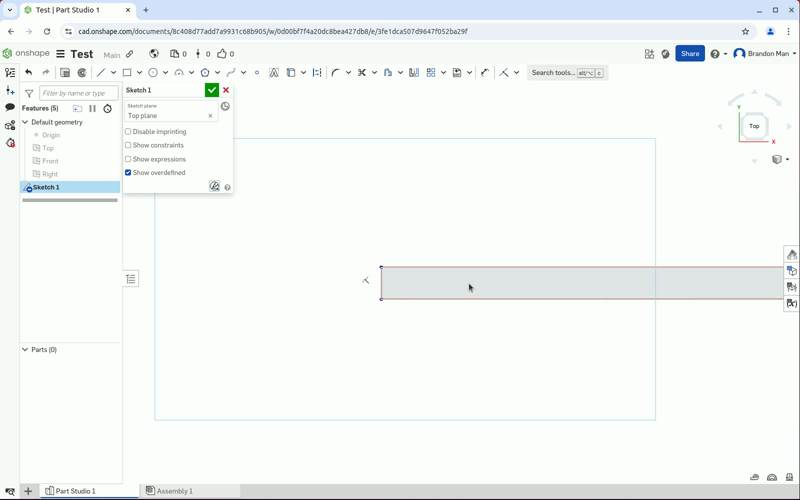
scroll(6)
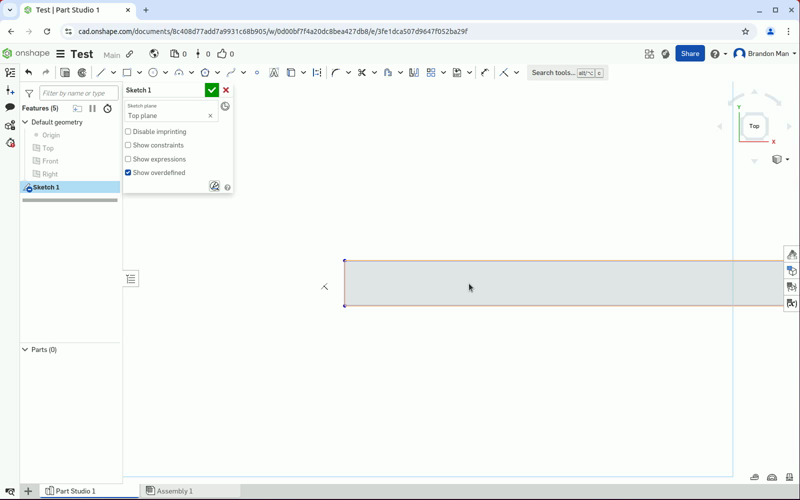
click(469, 283)
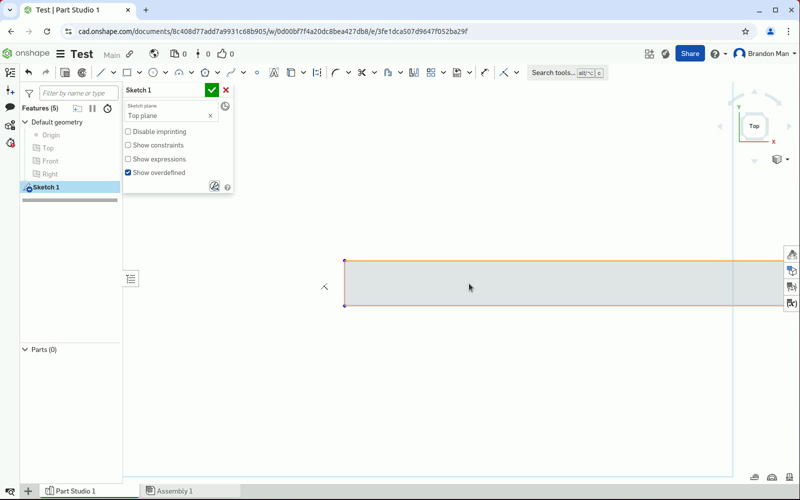
scroll(-6)
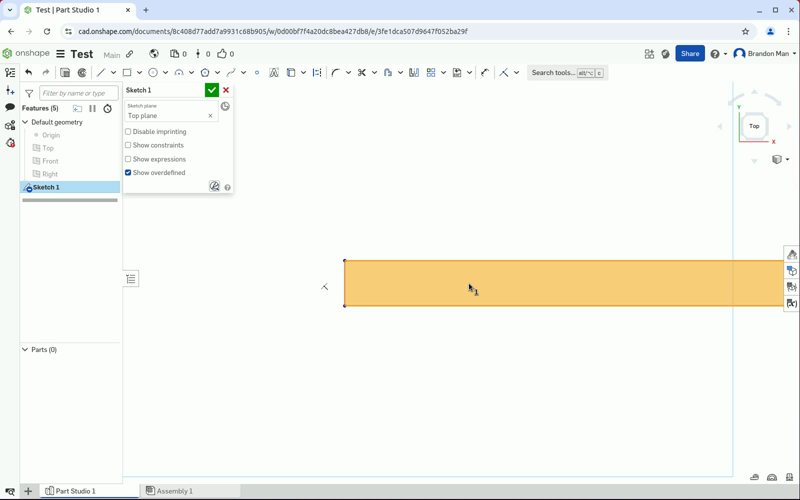
scroll(-6)
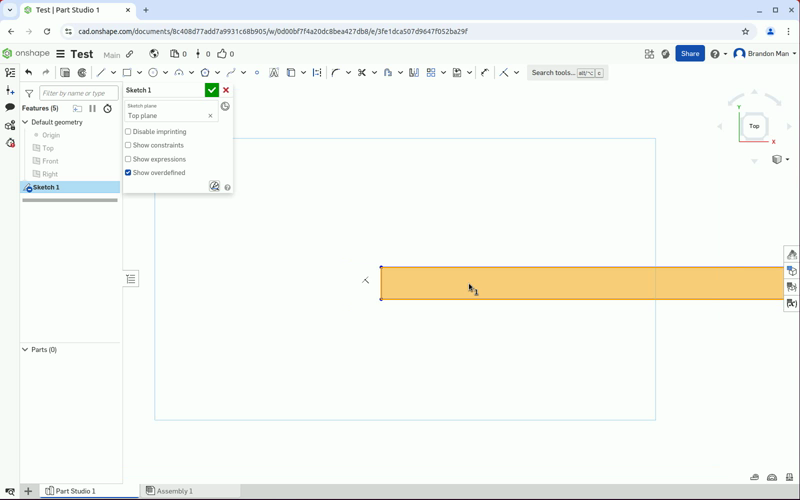
scroll(-6)
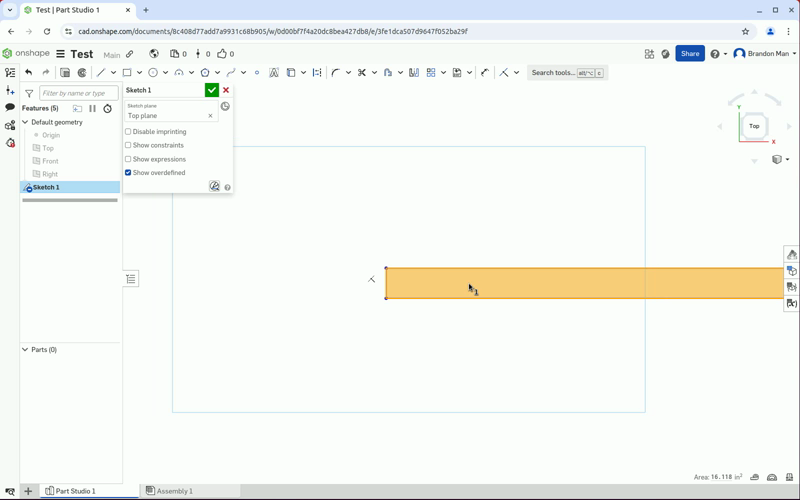
scroll(-6)
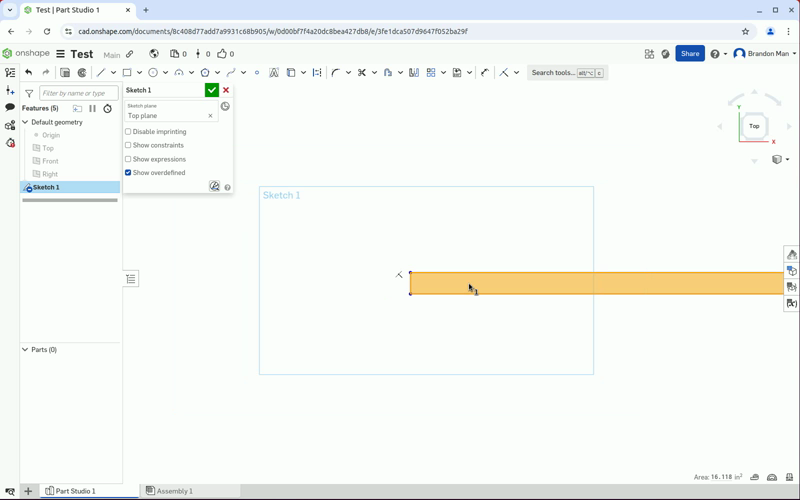
scroll(-6)
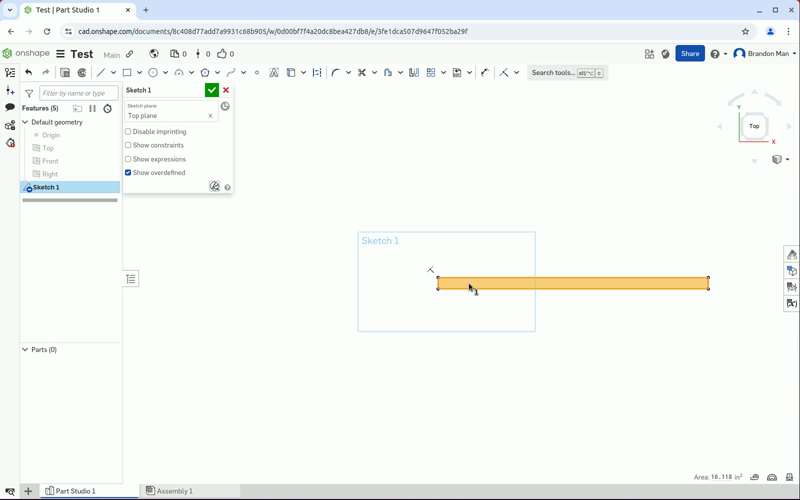
scroll(-6)
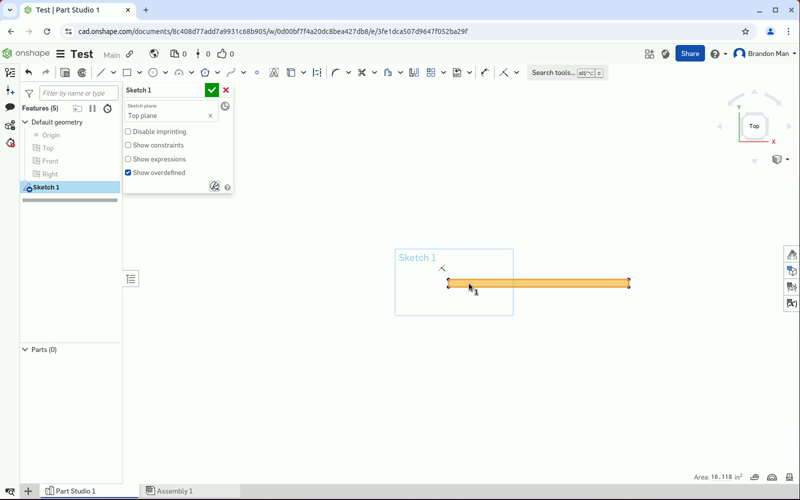
scroll(-6)
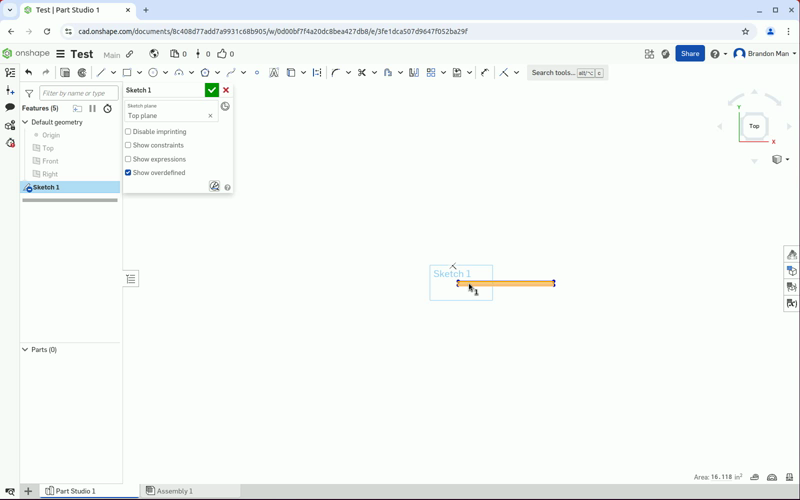
mouse_move(73, 352)
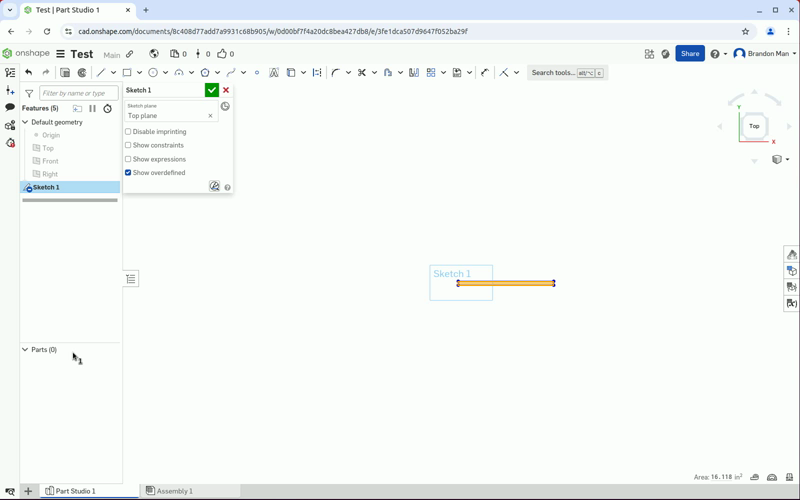
key(shift+y)
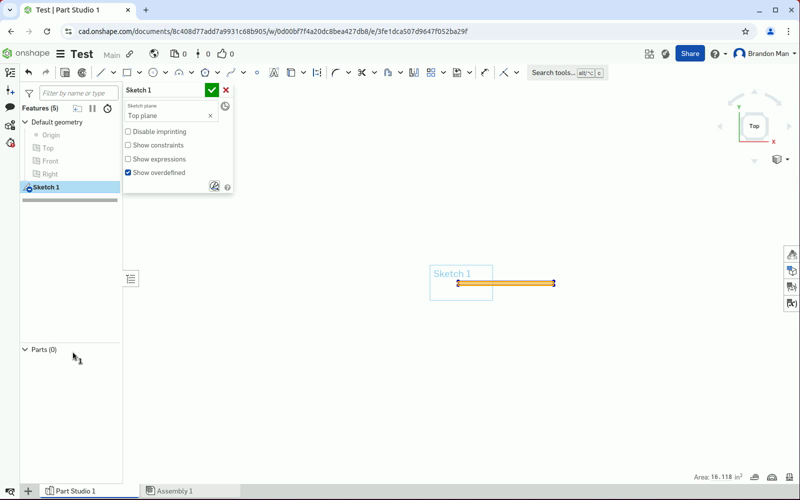
key(shift+e)
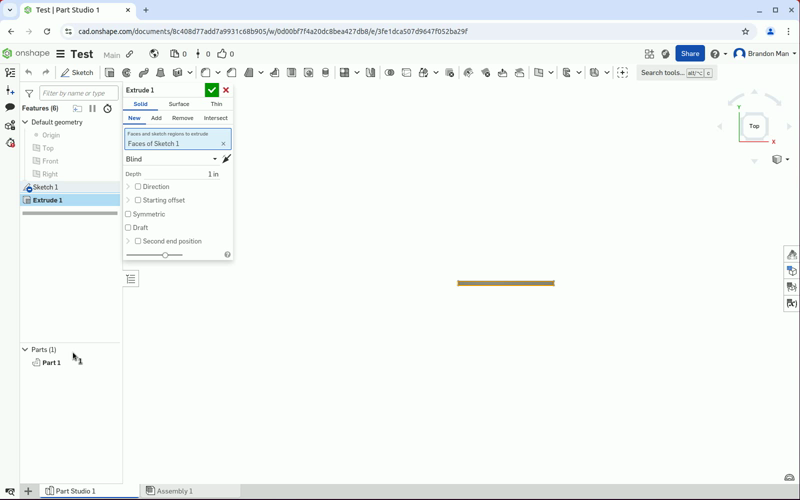
mouse_move(143, 106)
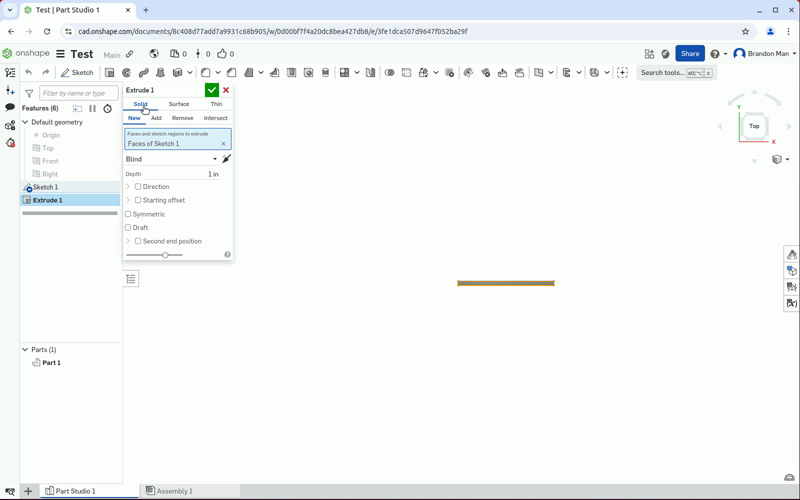
click(143, 106)
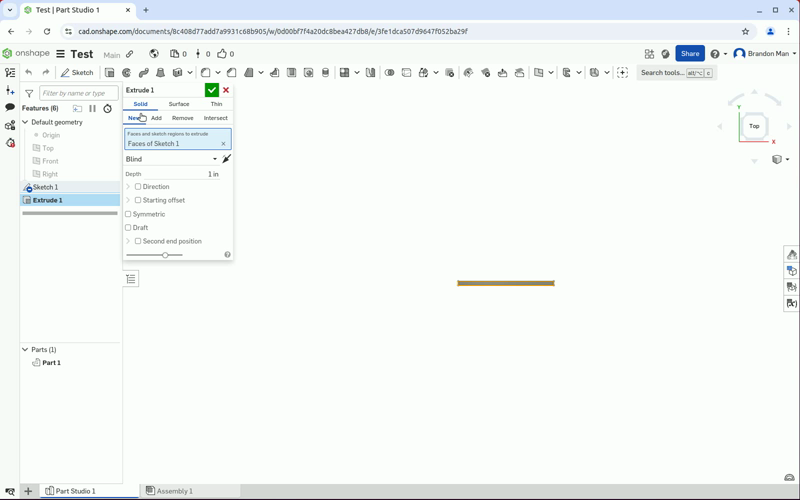
mouse_move(137, 120)
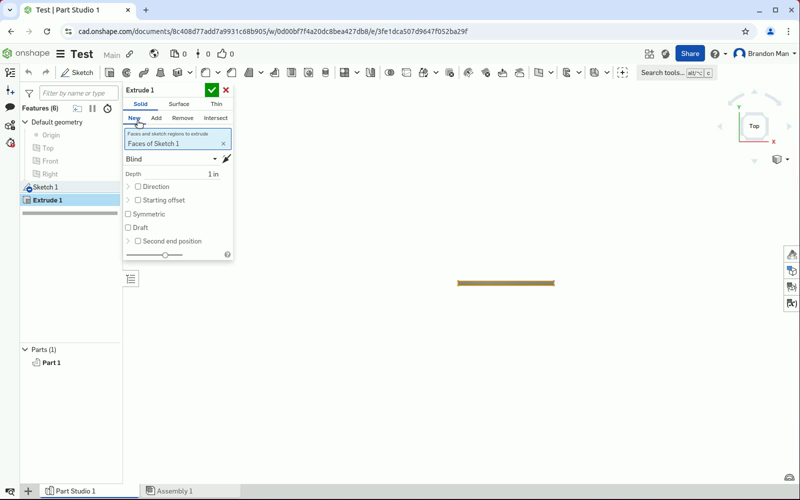
click(137, 120)
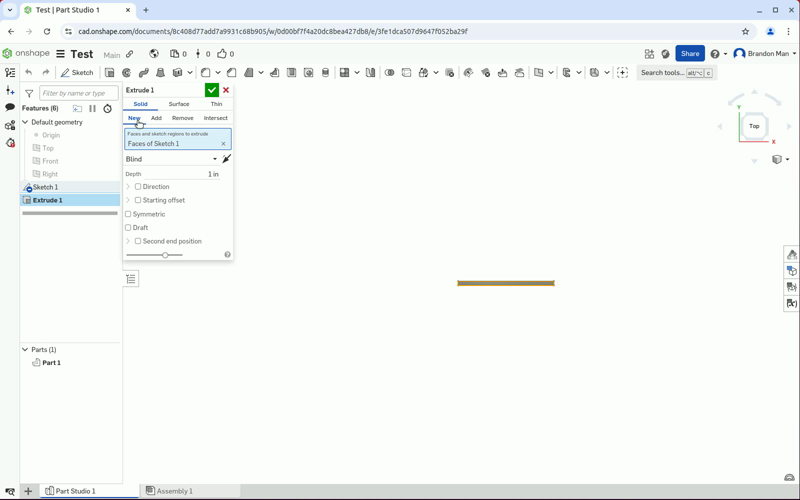
key(tab, 4)
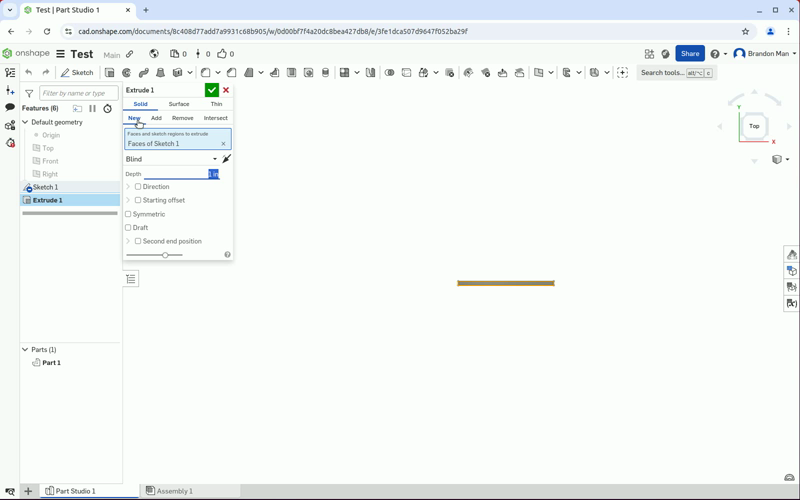
text(0.481)
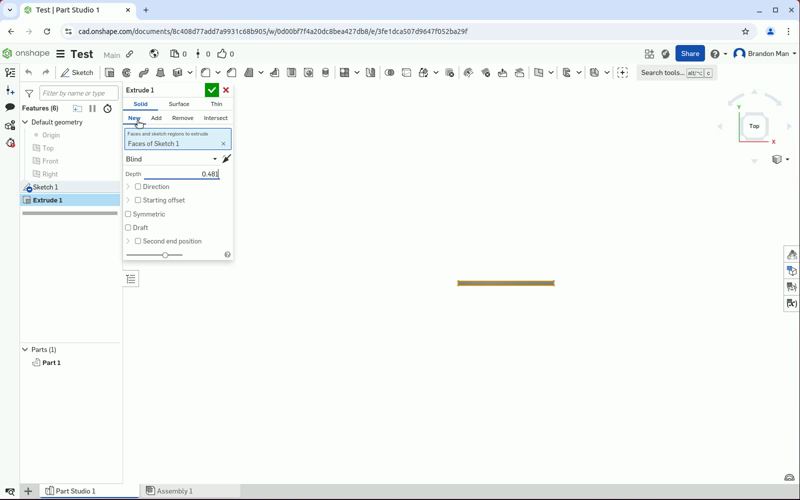
key(enter)
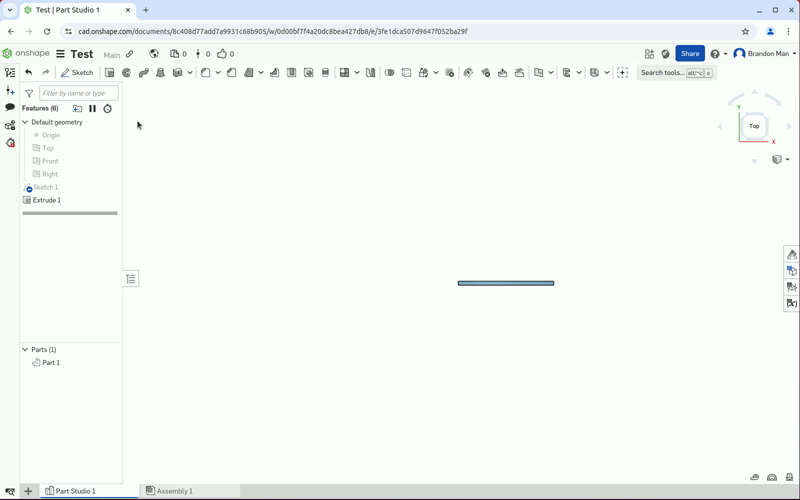
key(shift+h)
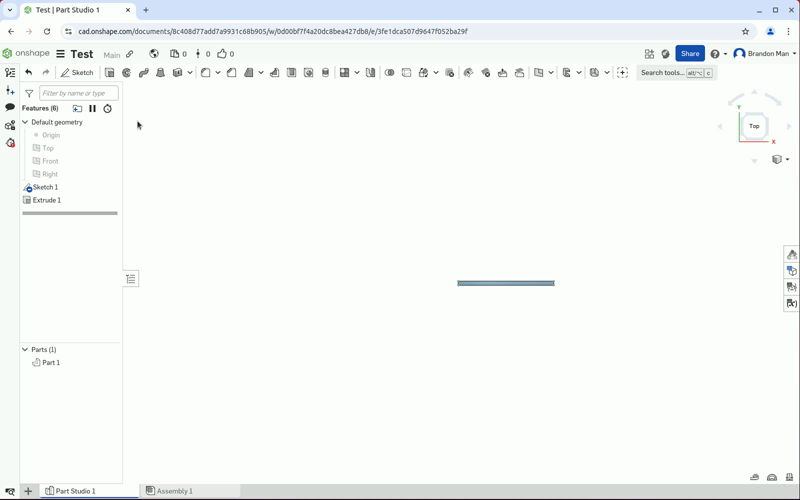
key(shift+h)
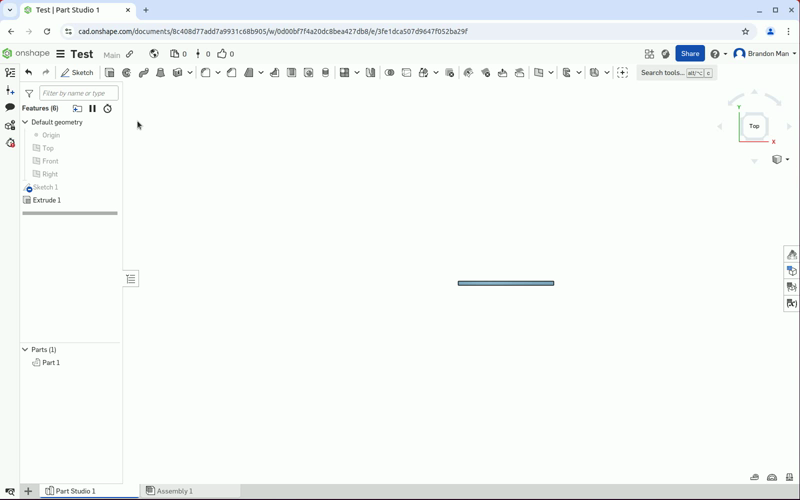
mouse_move(73, 189)
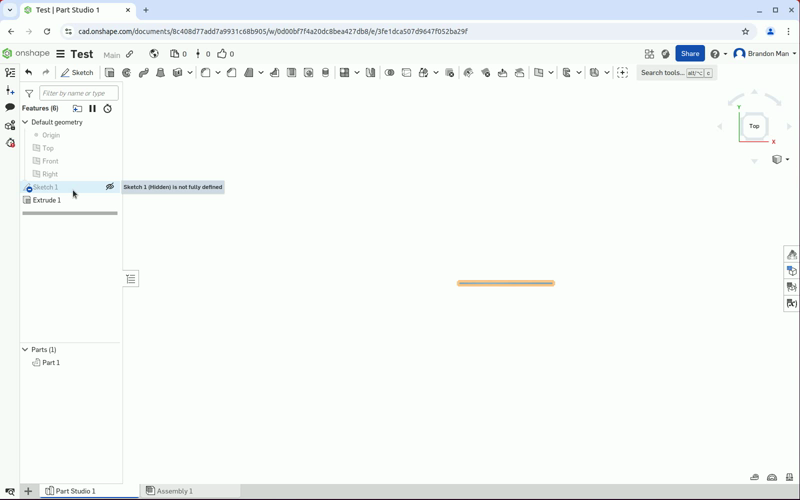
click(73, 189)
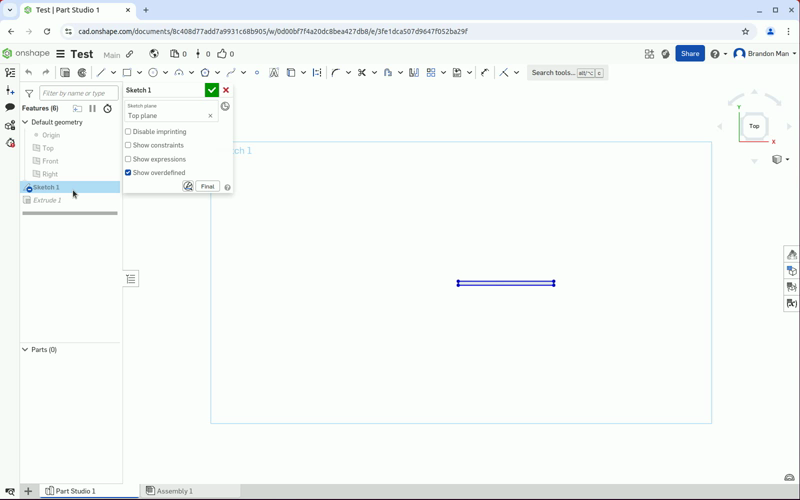
mouse_move(229, 92)
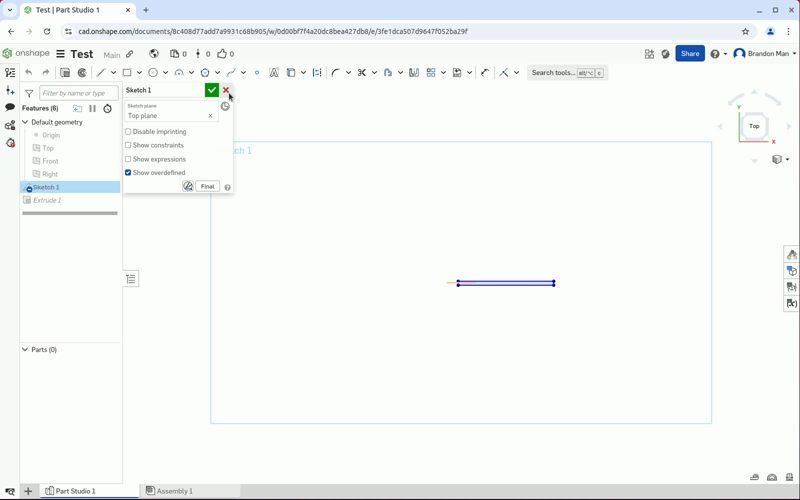
click(229, 92)
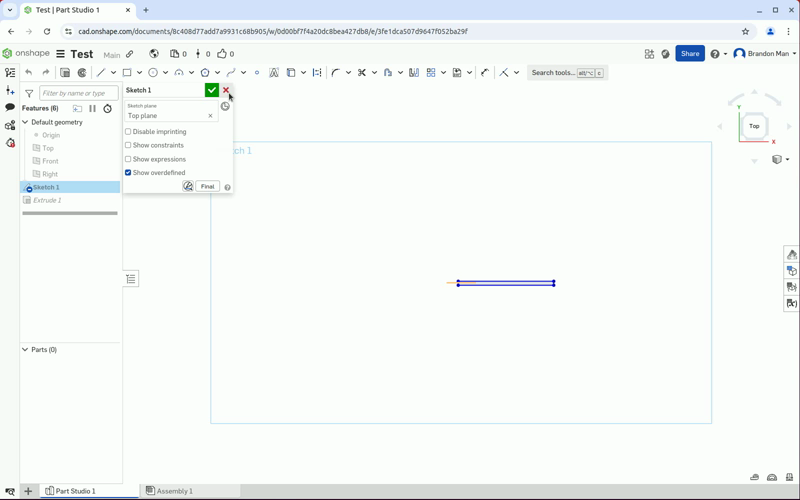
key(shift+s)
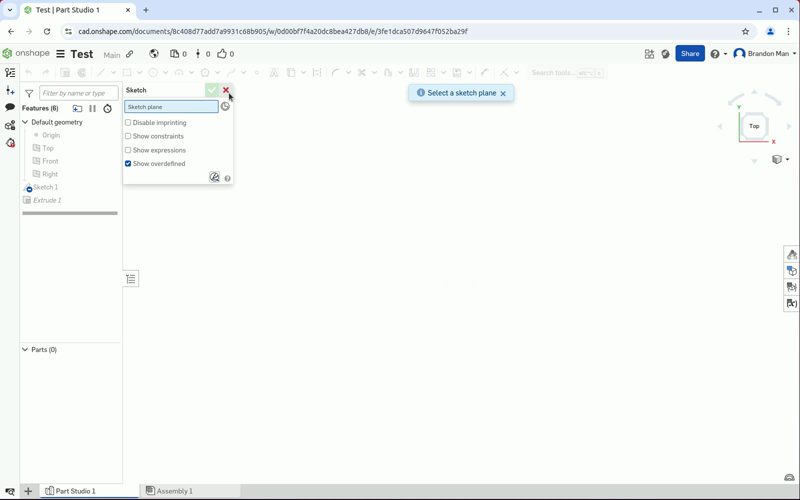
mouse_move(73, 150)
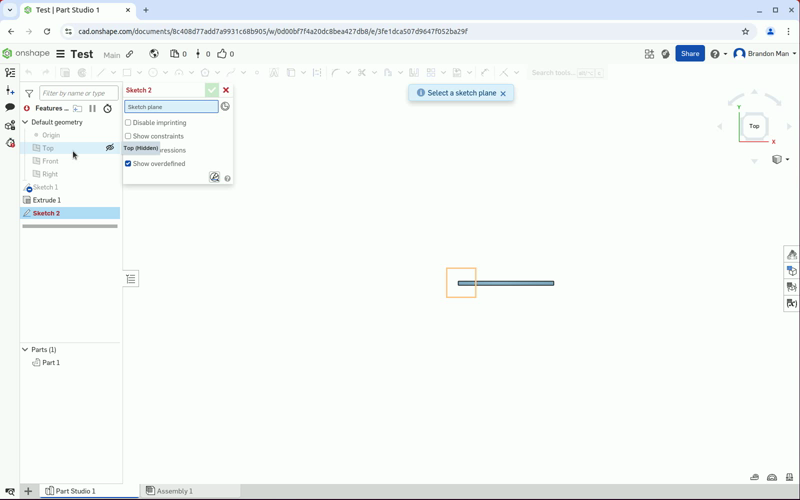
click(73, 150)
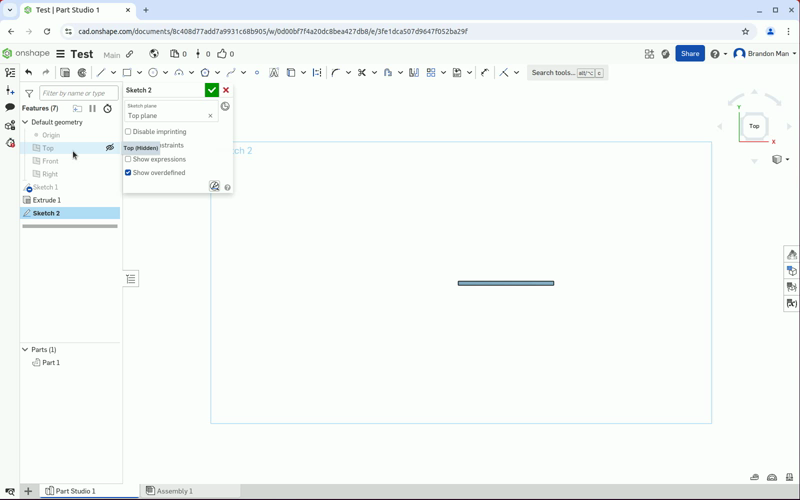
mouse_move(73, 352)
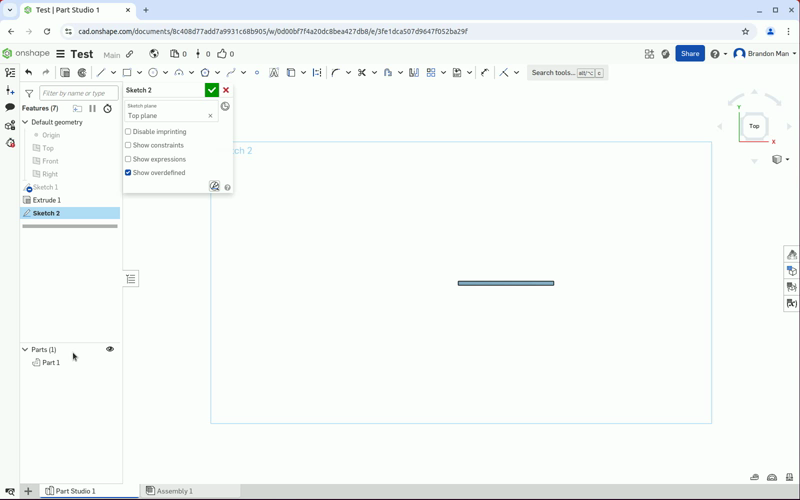
key(y)
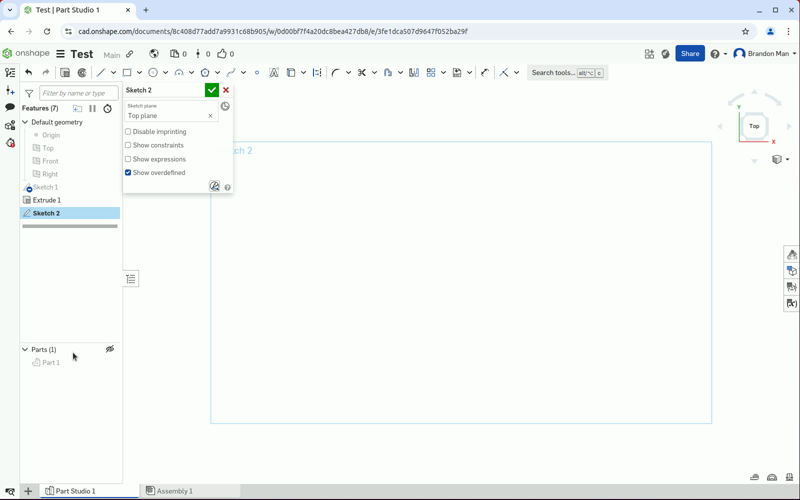
key(l)
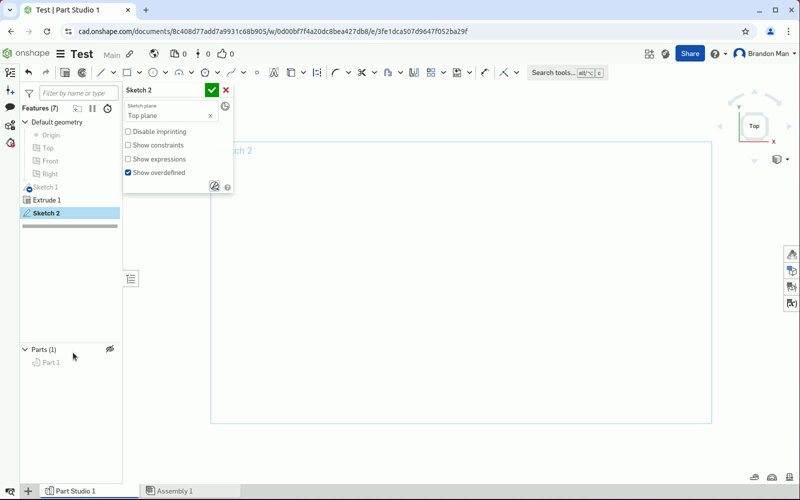
key_down(shift)
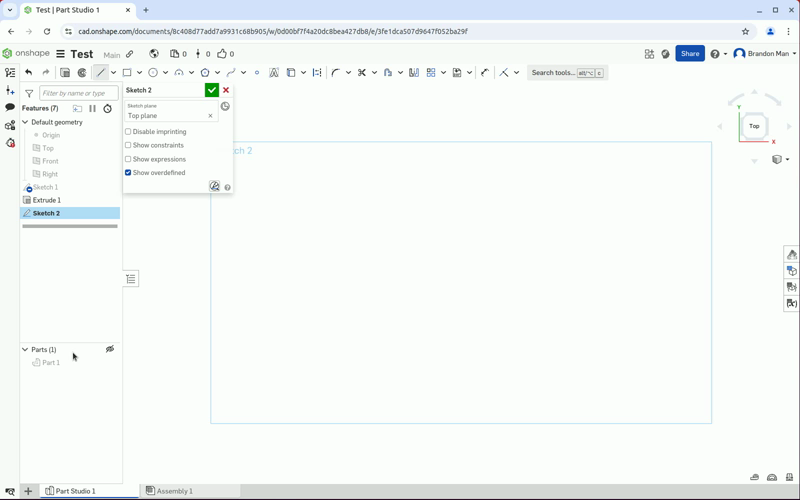
mouse_move(458, 174)
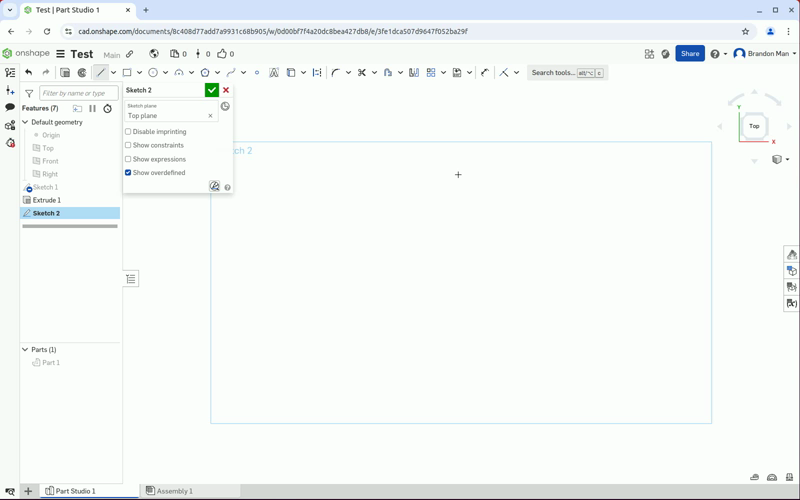
click(458, 174)
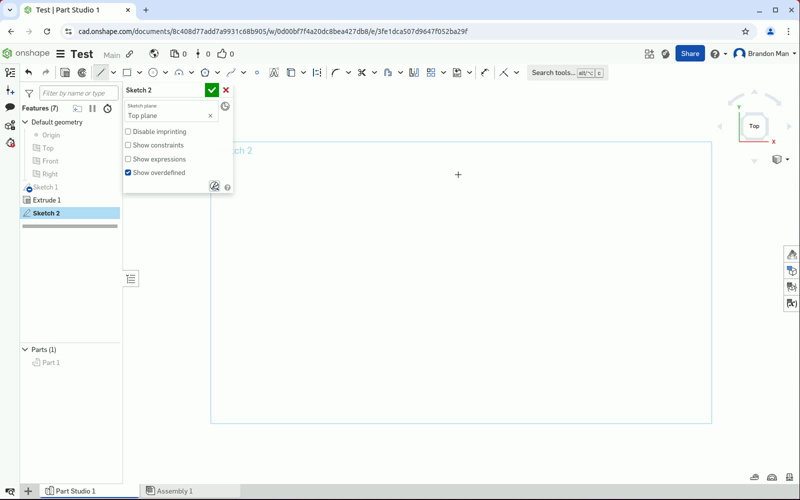
key_up(shift)
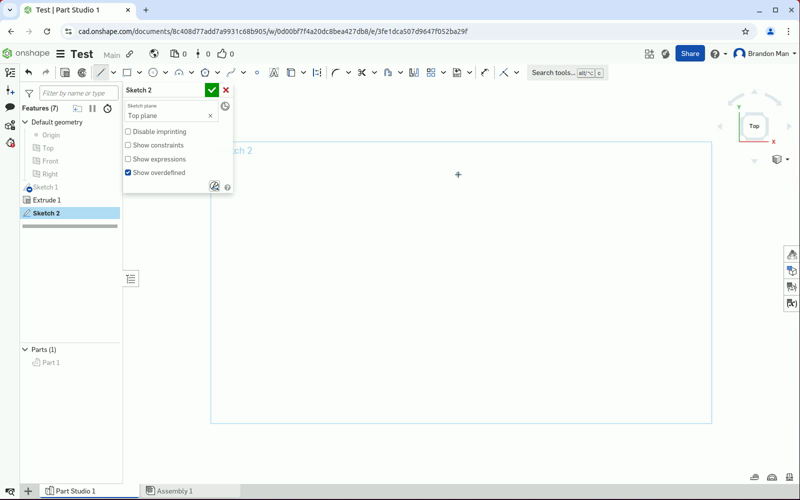
key_down(shift)
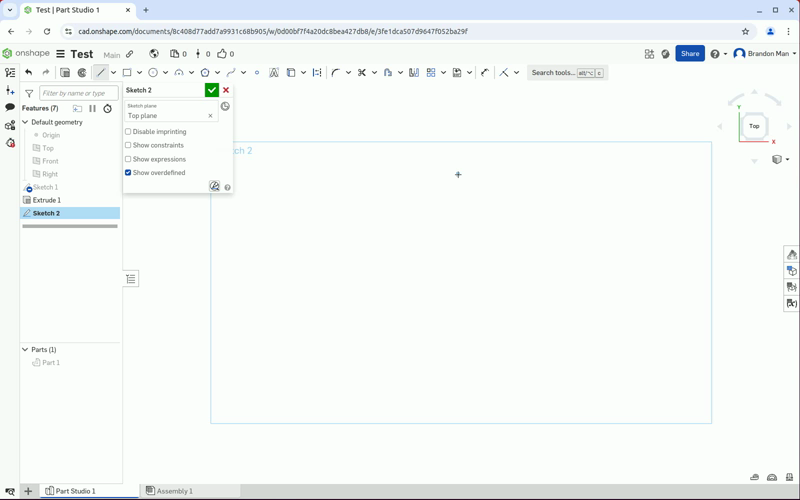
mouse_move(553, 174)
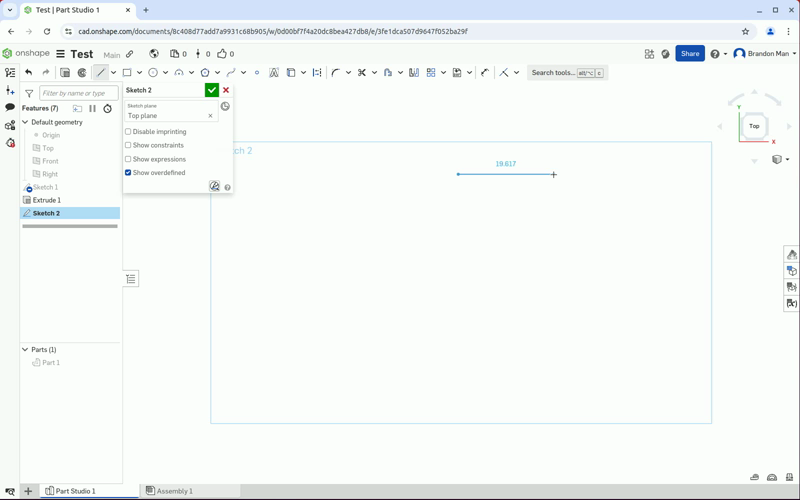
click(553, 174)
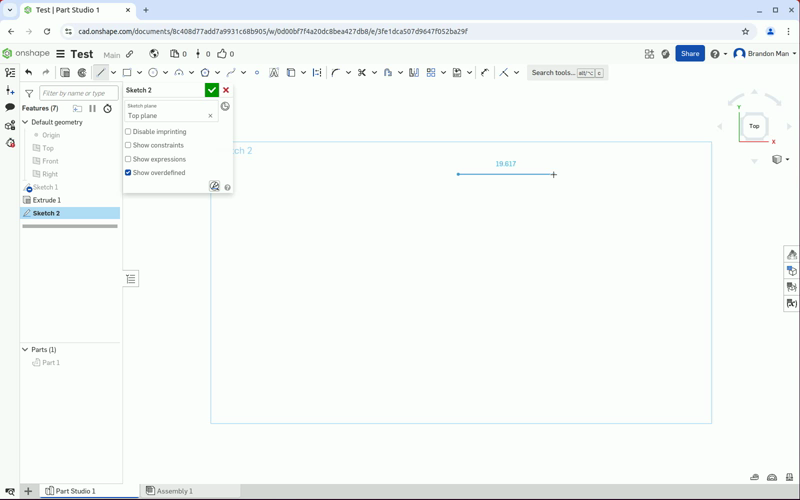
key_up(shift)
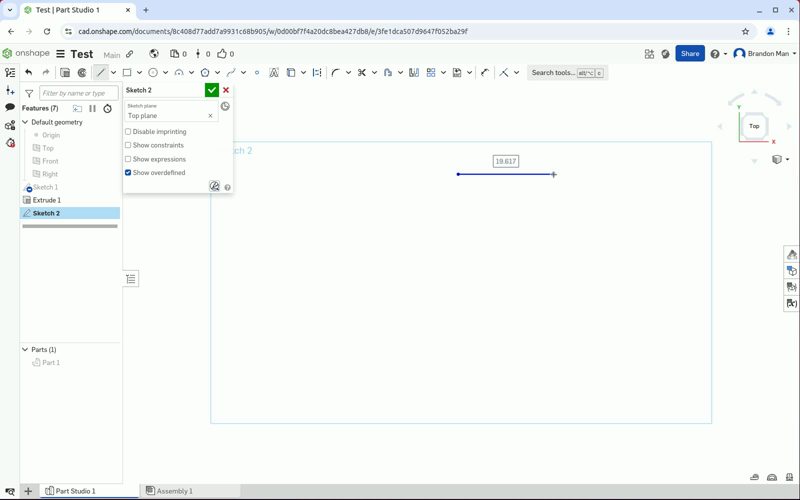
key_down(shift)
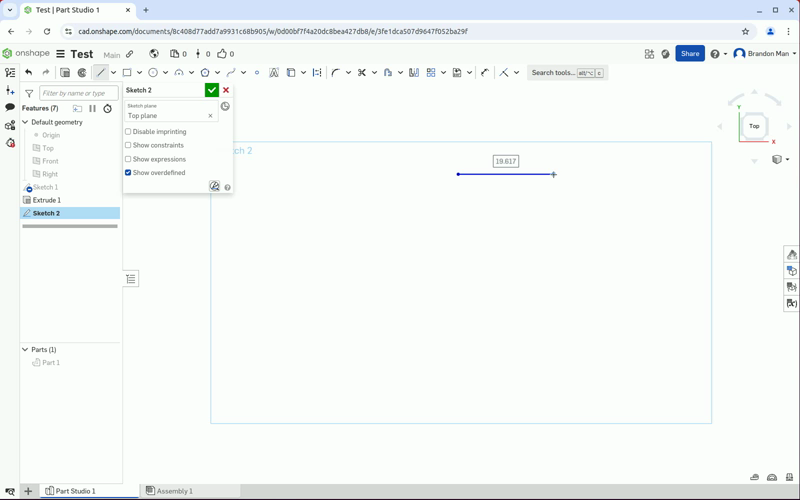
mouse_move(583, 174)
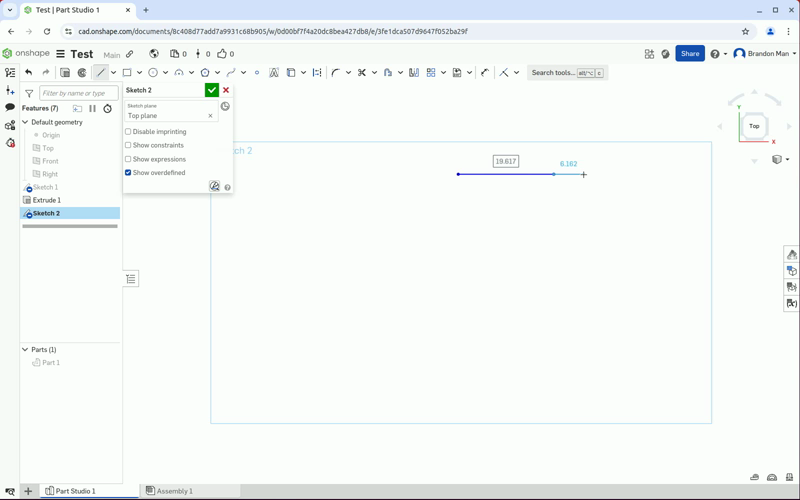
mouse_move(553, 169)
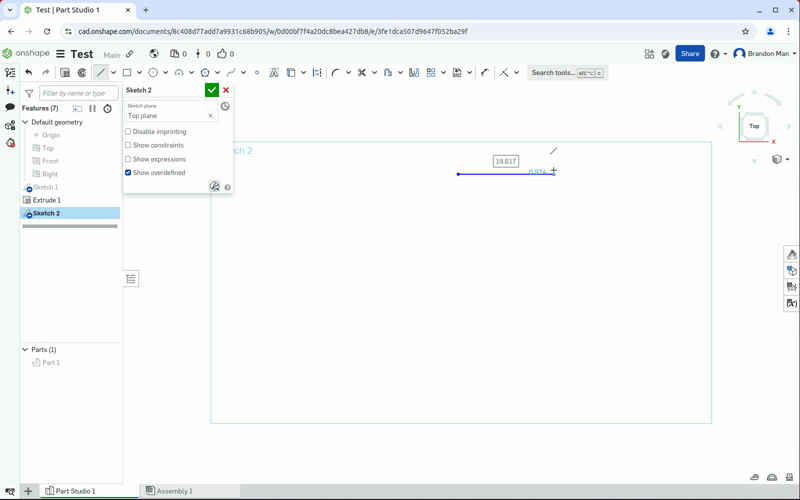
scroll(6)
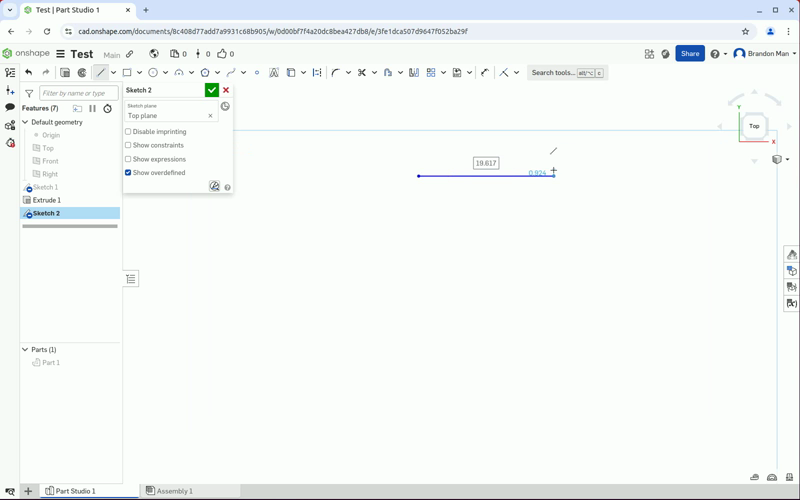
scroll(6)
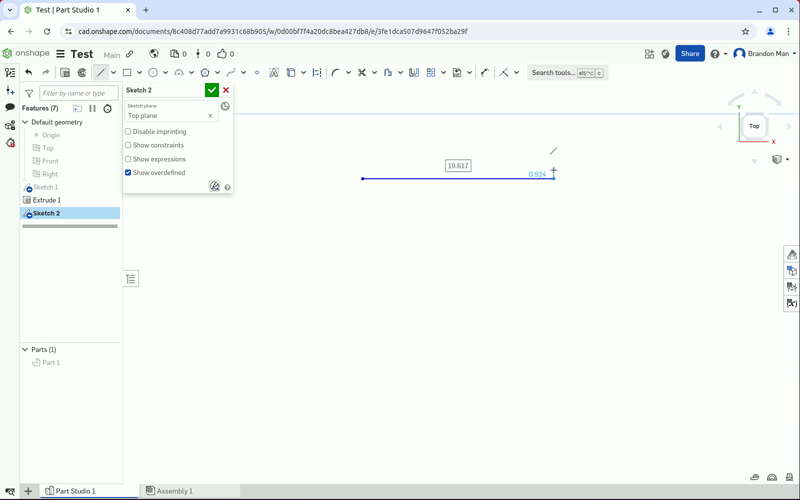
scroll(6)
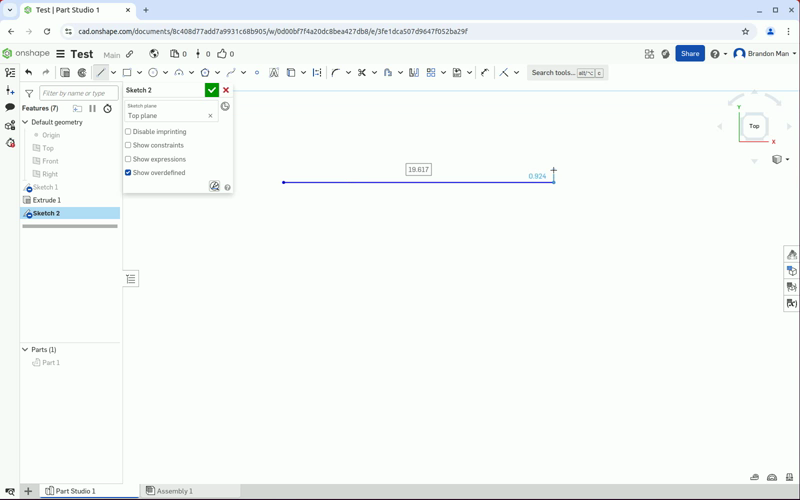
scroll(6)
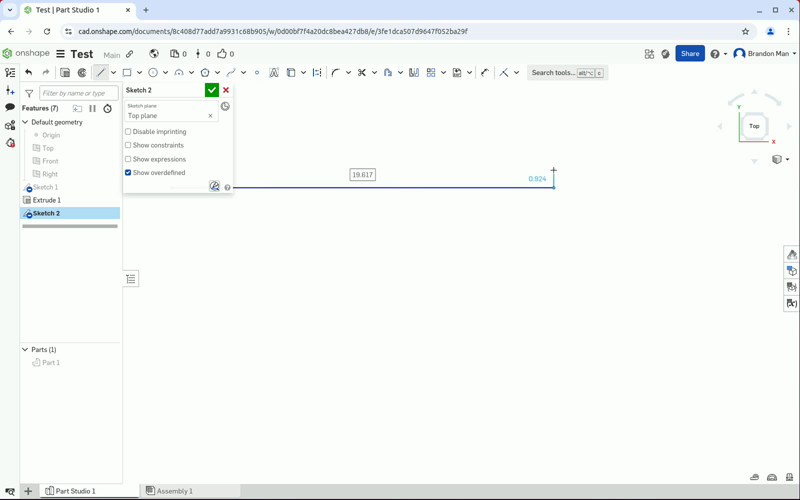
scroll(6)
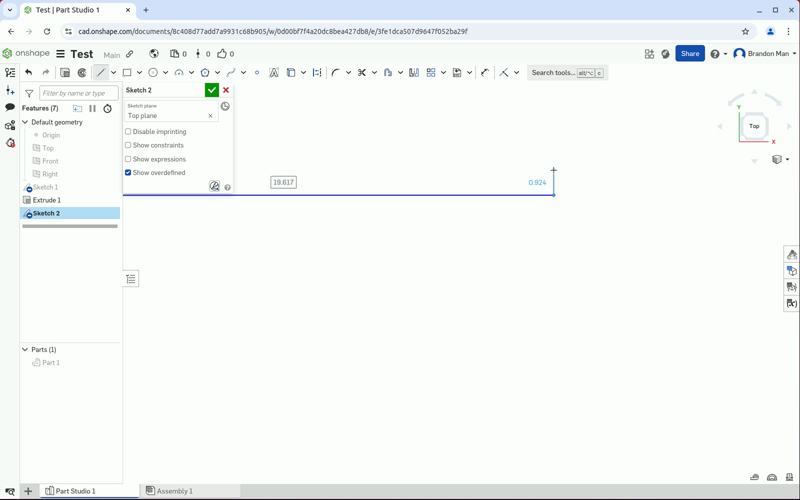
scroll(6)
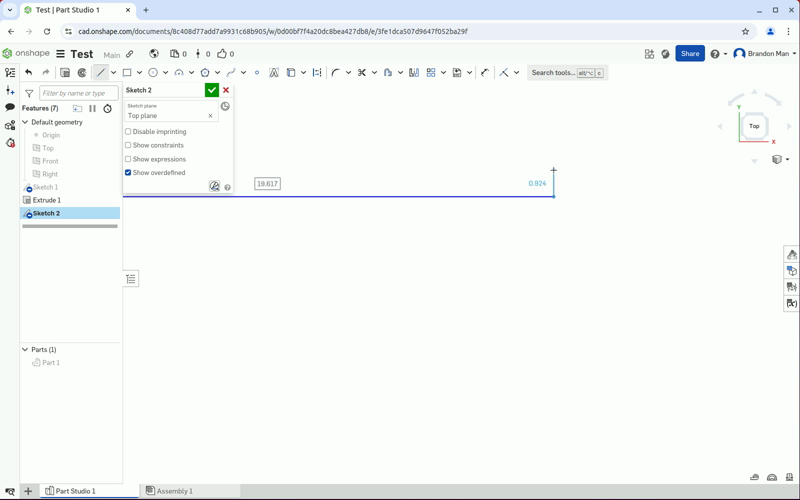
scroll(6)
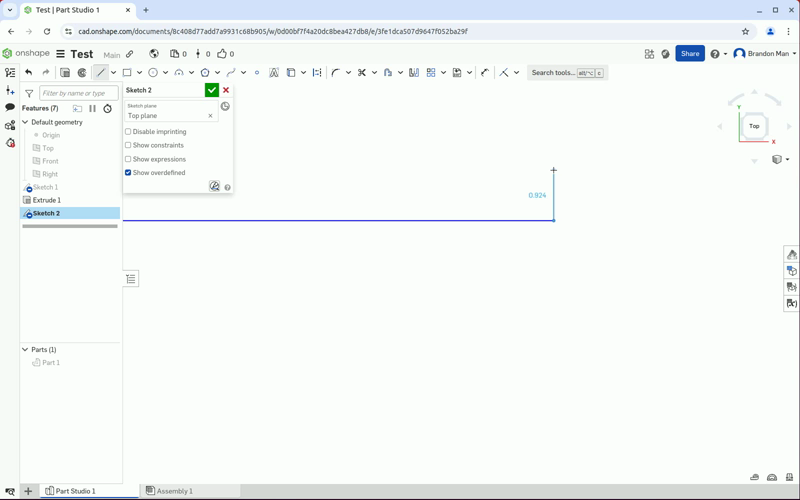
click(553, 169)
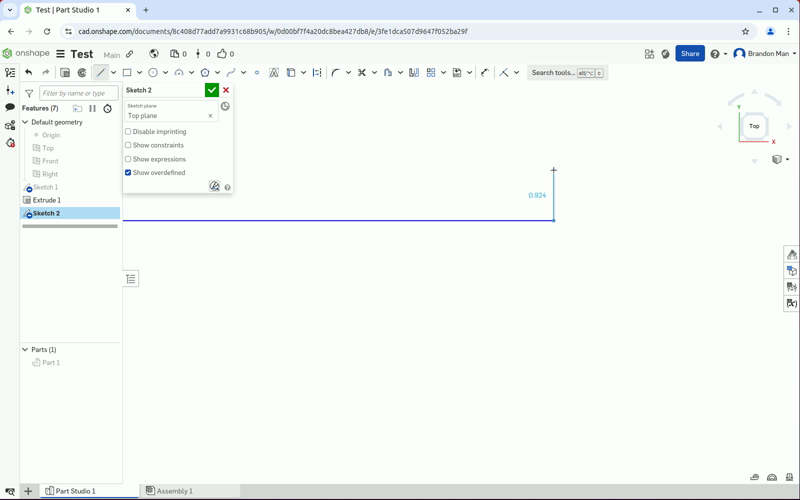
scroll(-6)
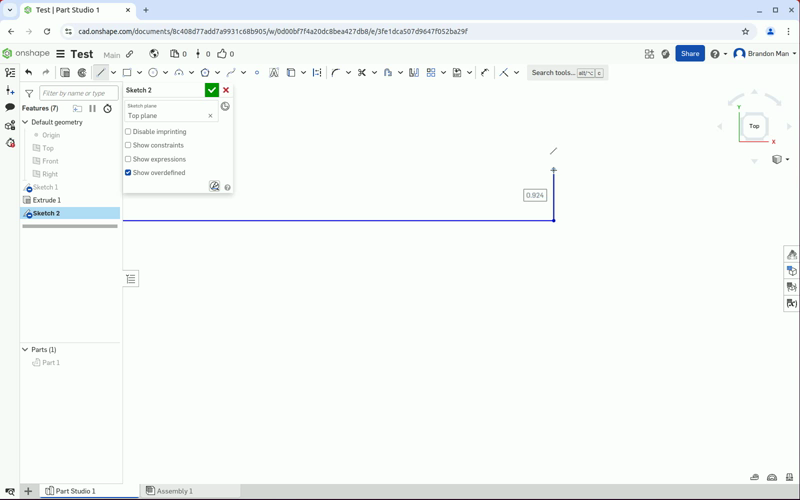
scroll(-6)
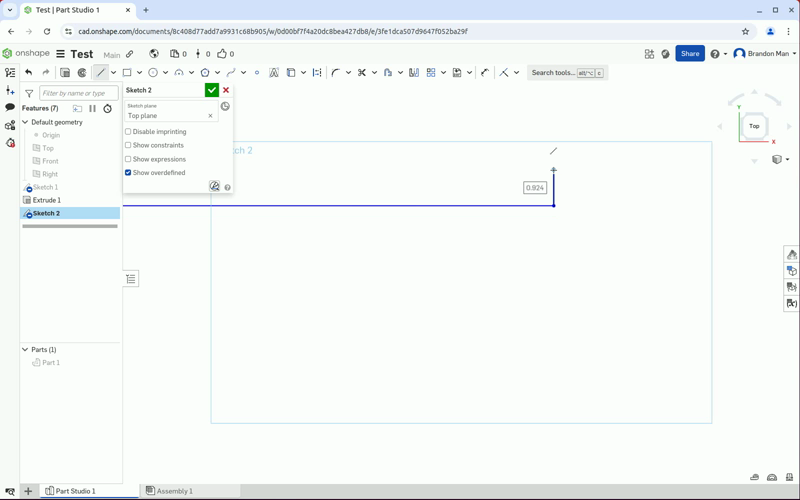
scroll(-6)
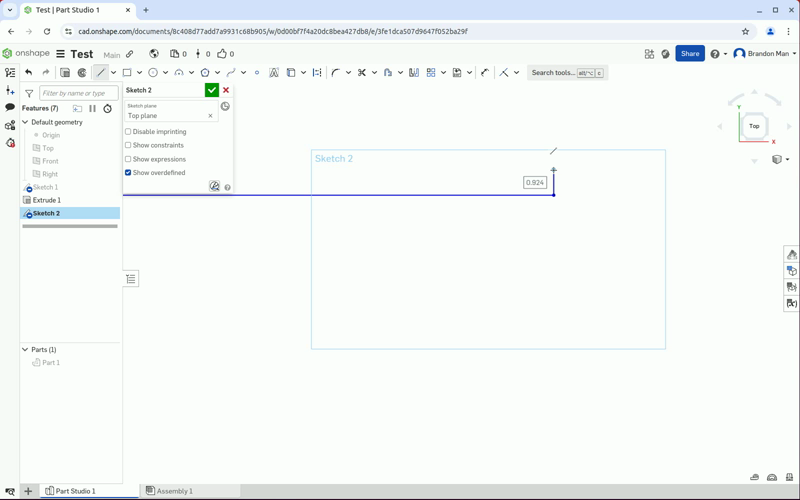
scroll(-6)
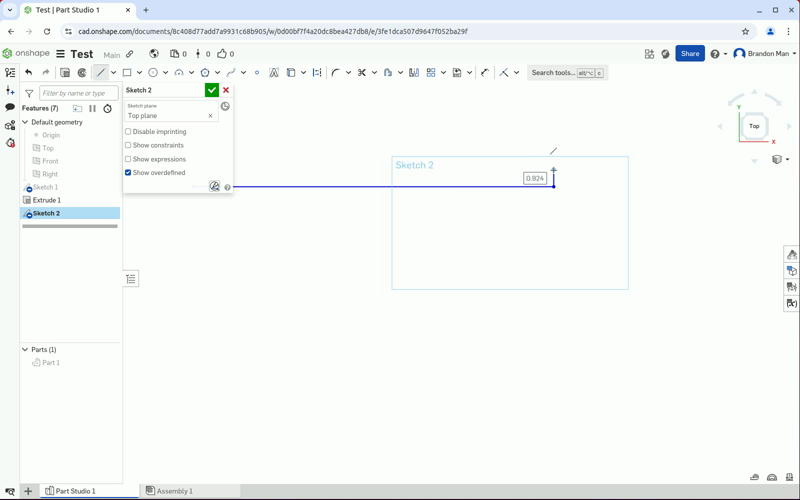
scroll(-6)
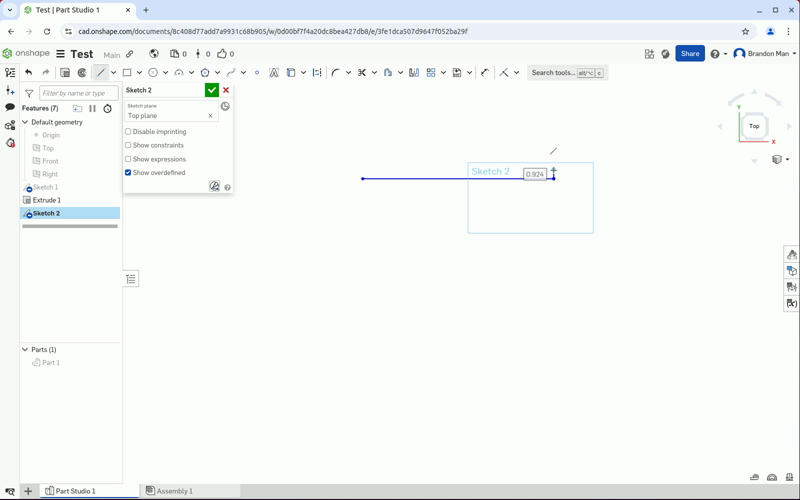
scroll(-6)
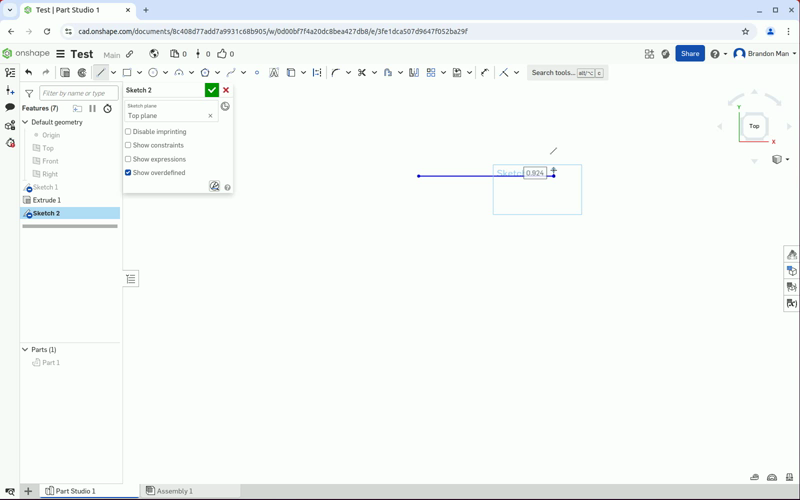
scroll(-6)
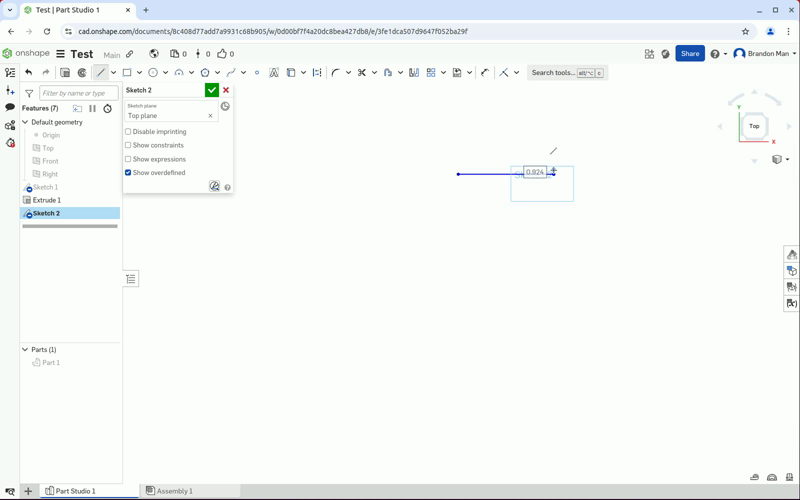
key_up(shift)
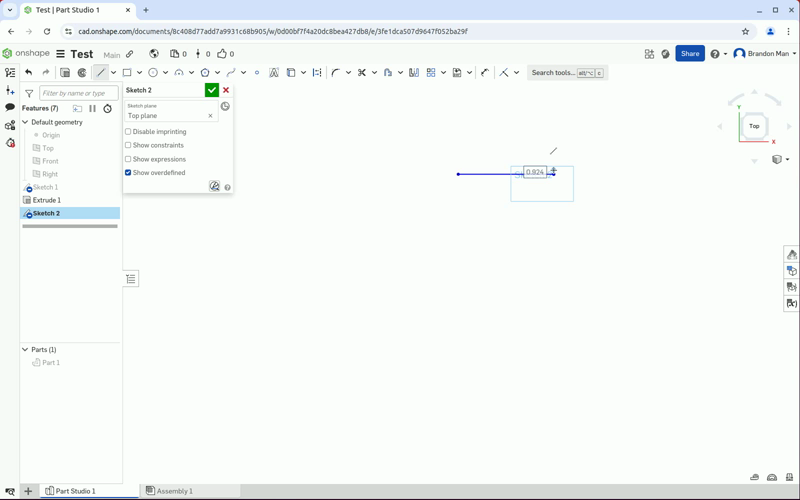
key_down(shift)
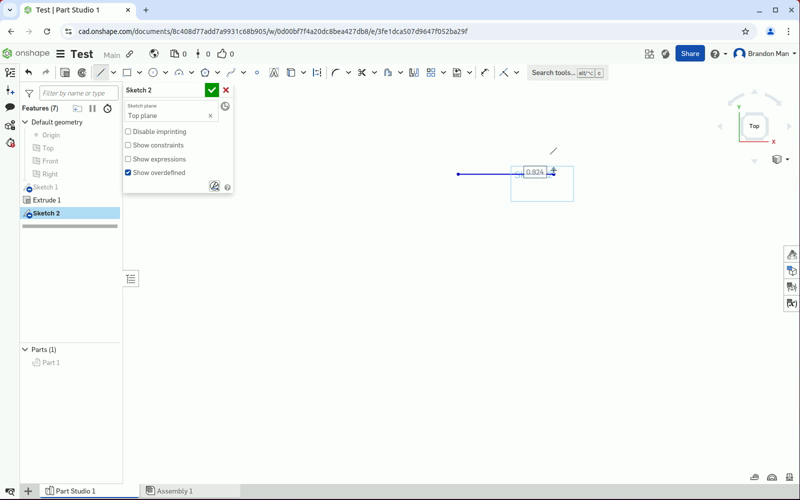
mouse_move(458, 169)
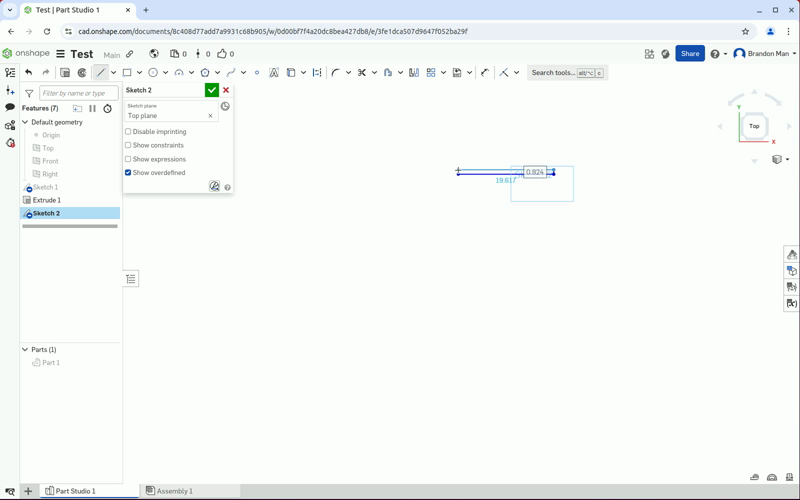
scroll(6)
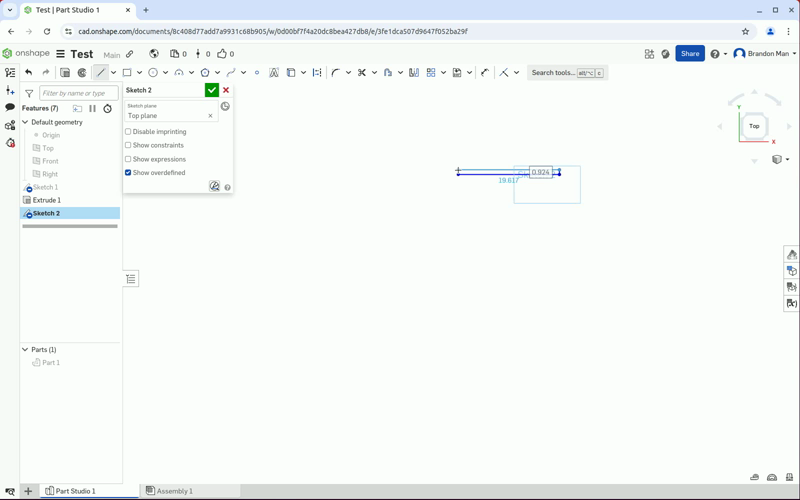
scroll(6)
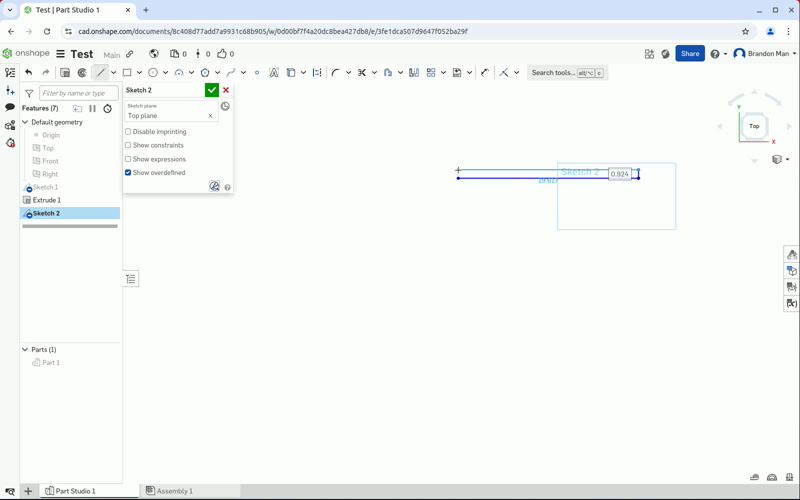
scroll(6)
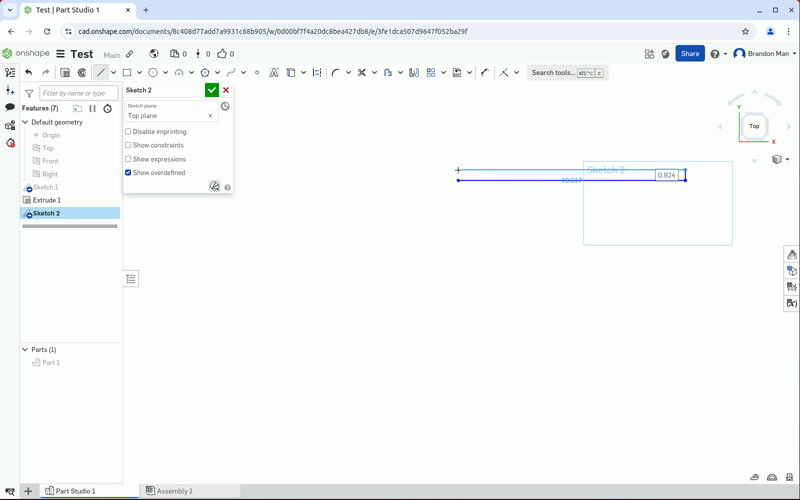
scroll(6)
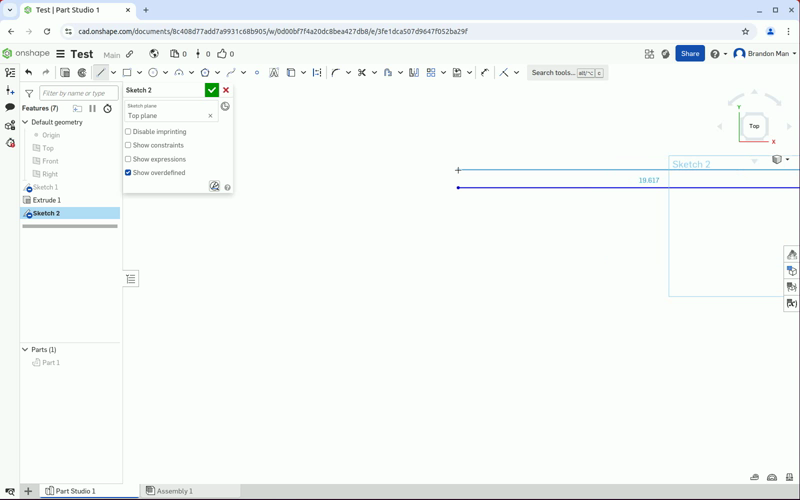
scroll(6)
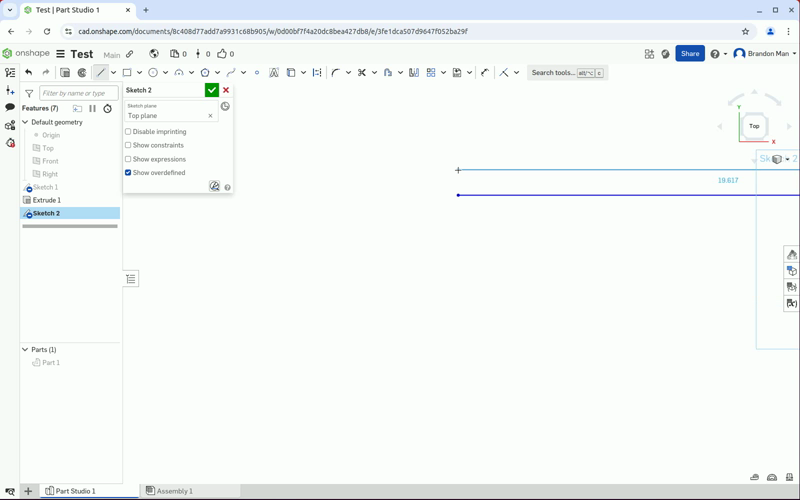
scroll(6)
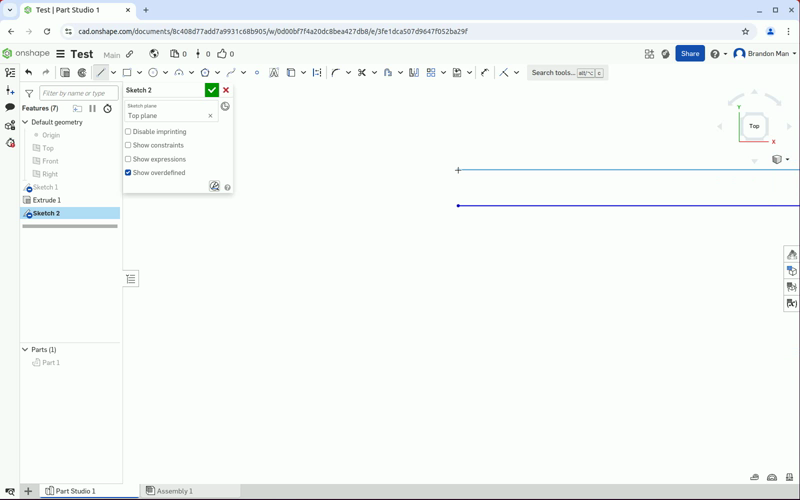
scroll(6)
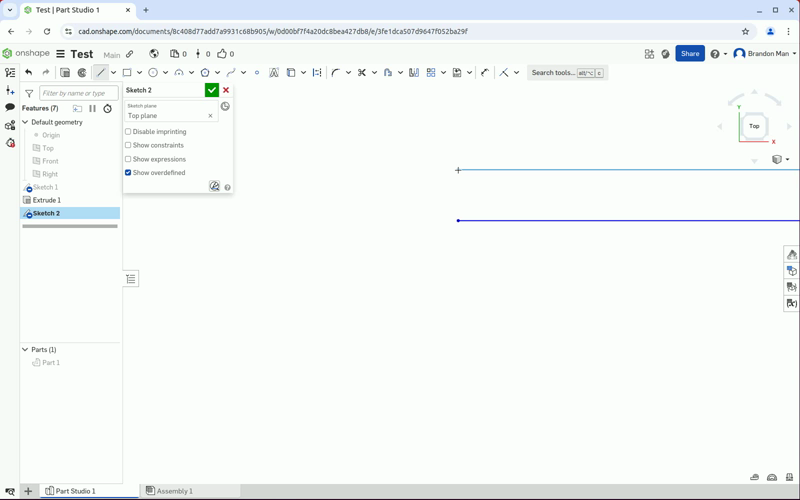
click(458, 169)
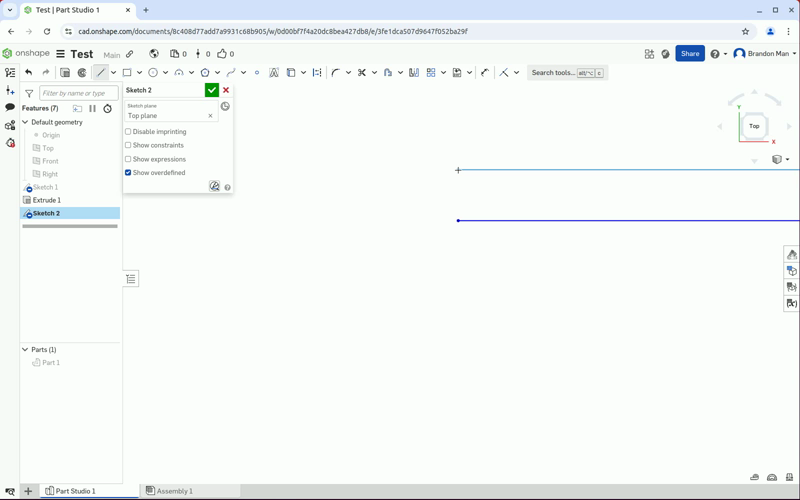
scroll(-6)
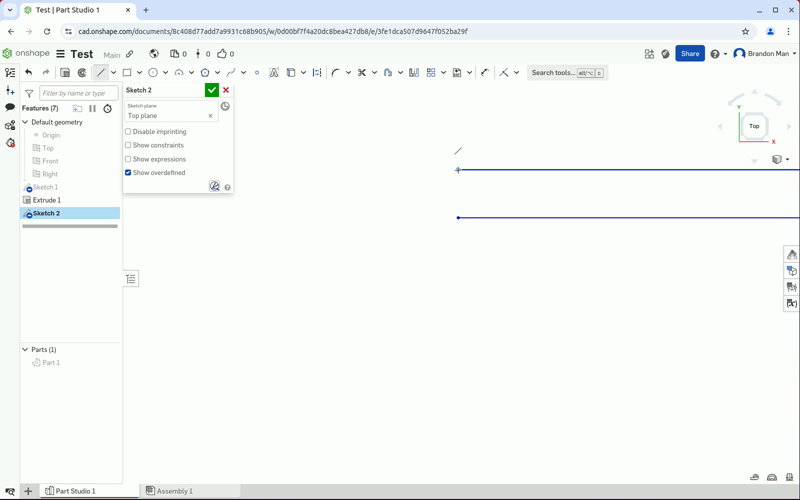
scroll(-6)
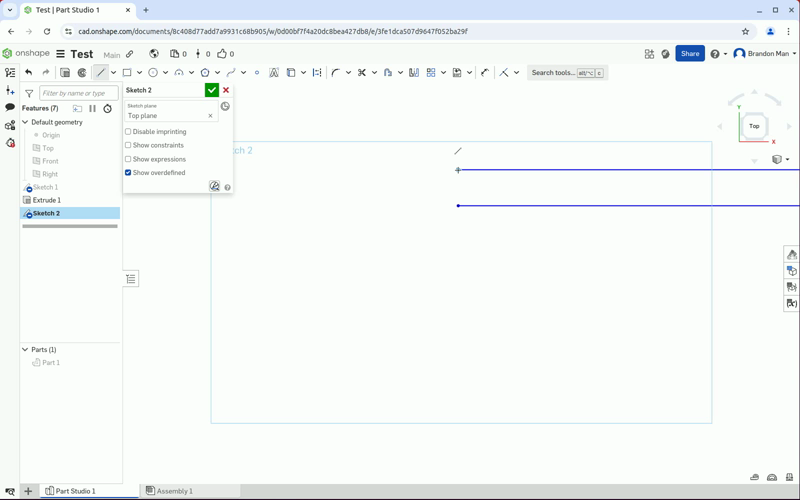
scroll(-6)
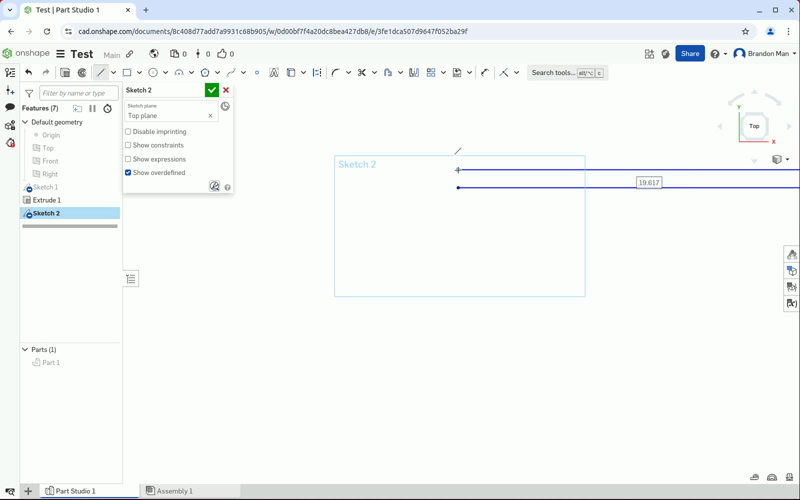
scroll(-6)
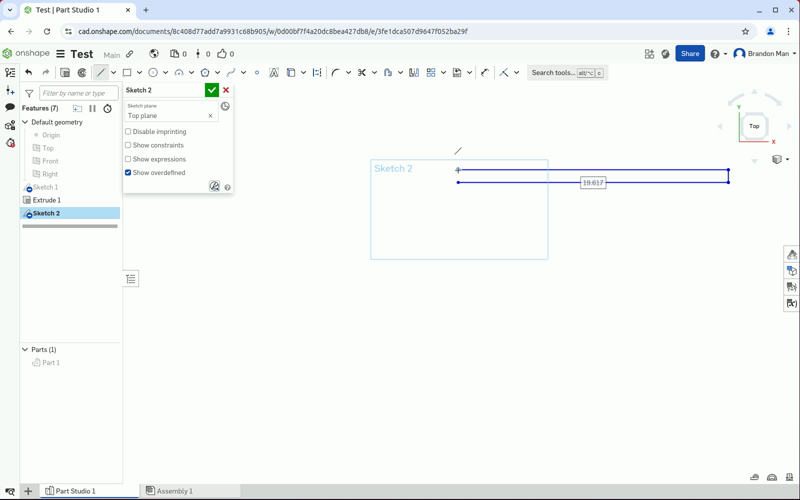
scroll(-6)
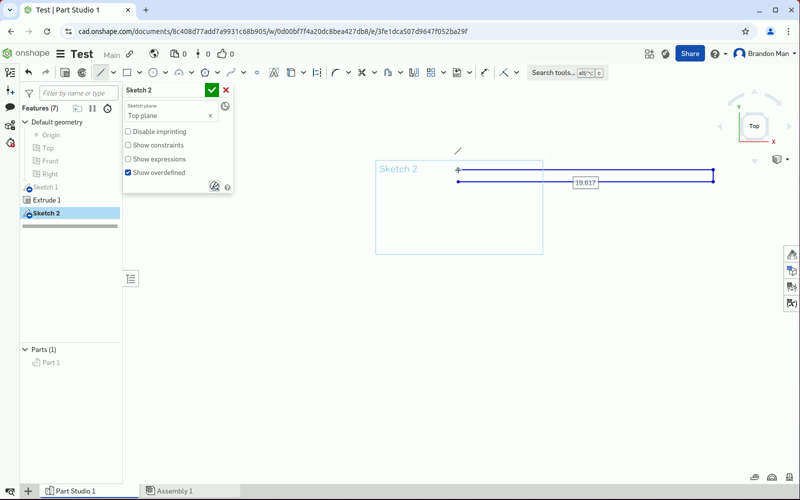
scroll(-6)
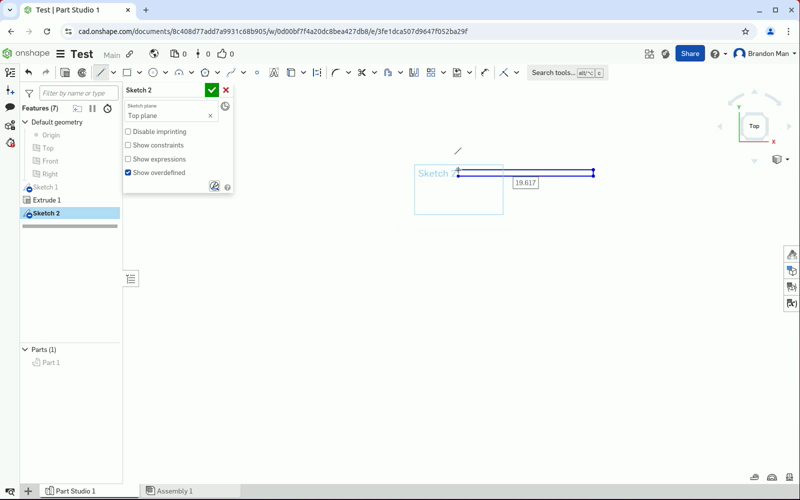
scroll(-6)
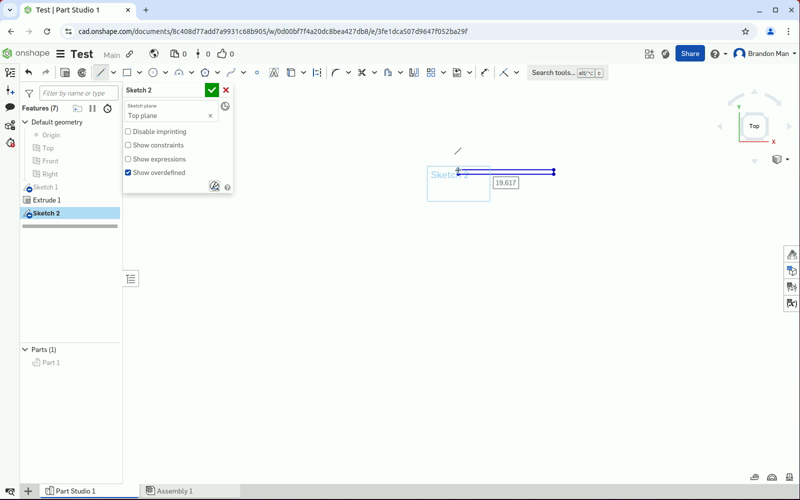
key_up(shift)
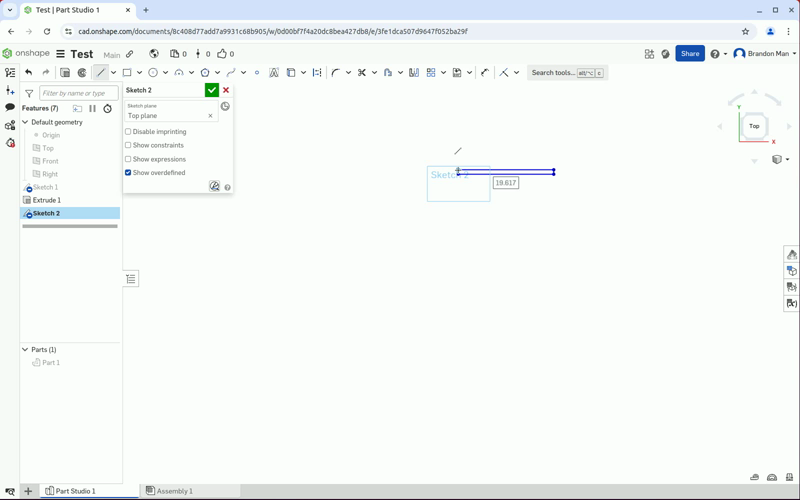
mouse_move(488, 169)
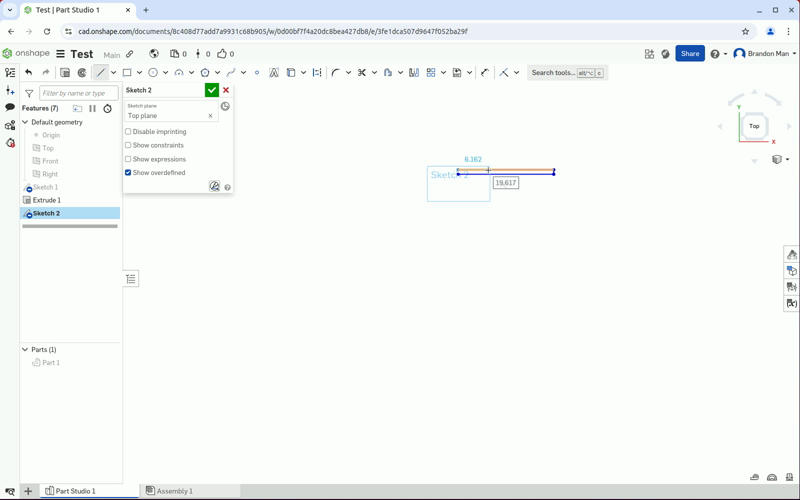
key_down(shift)
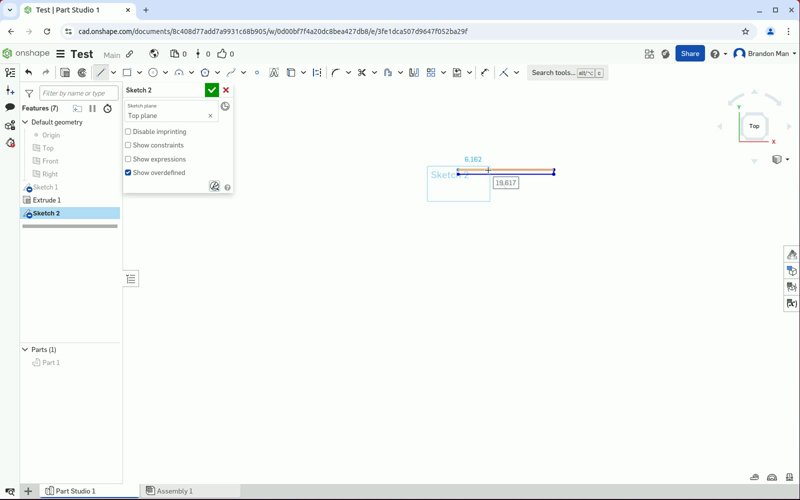
mouse_move(458, 174)
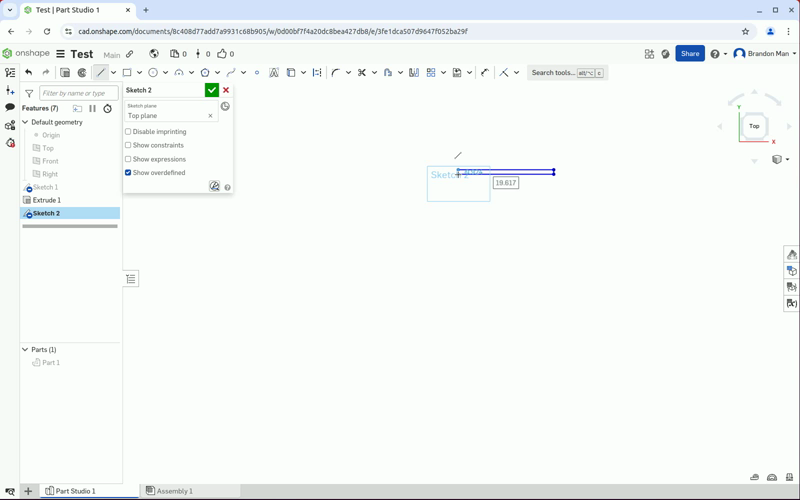
scroll(6)
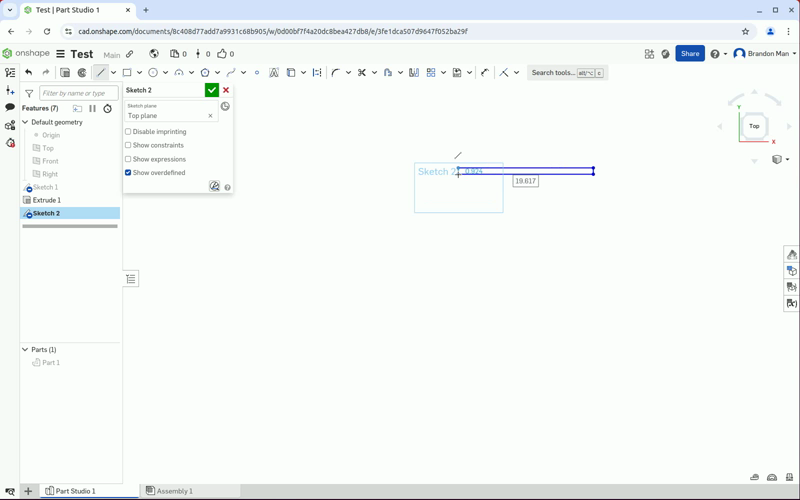
scroll(6)
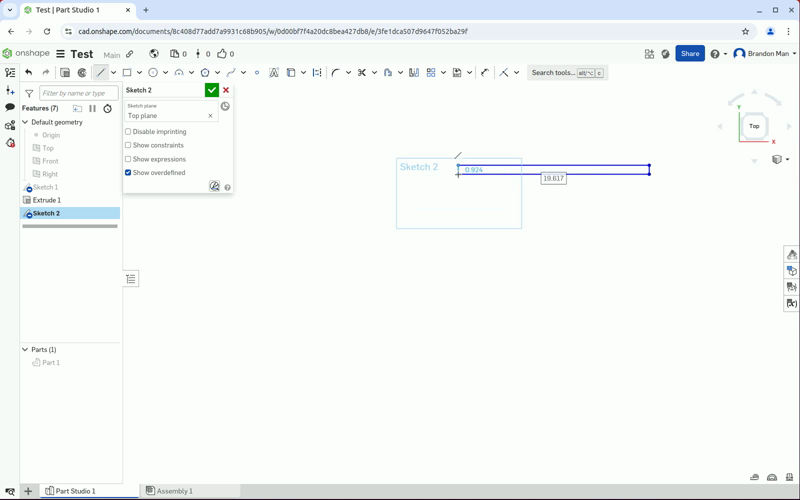
scroll(6)
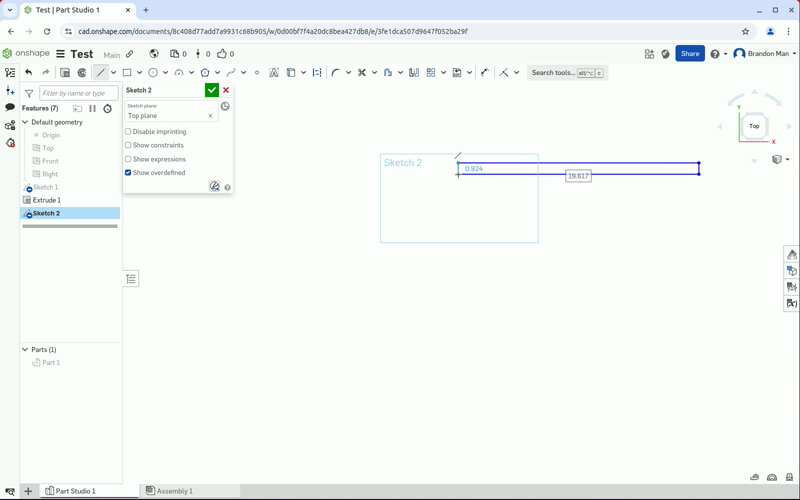
scroll(6)
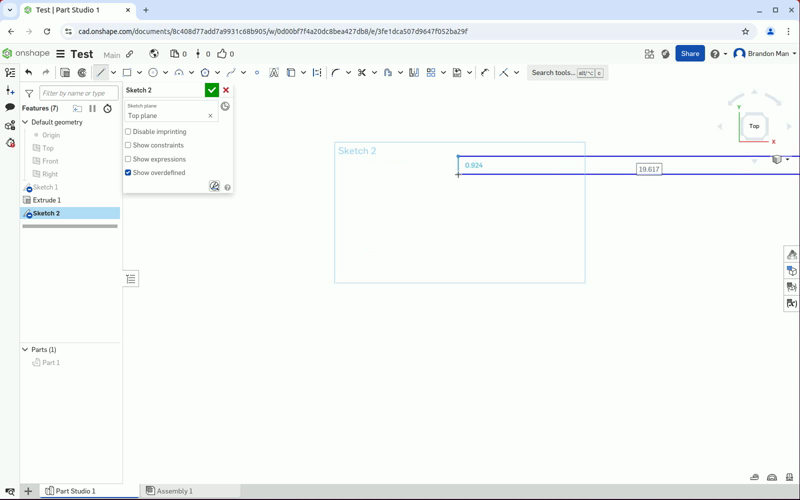
scroll(6)
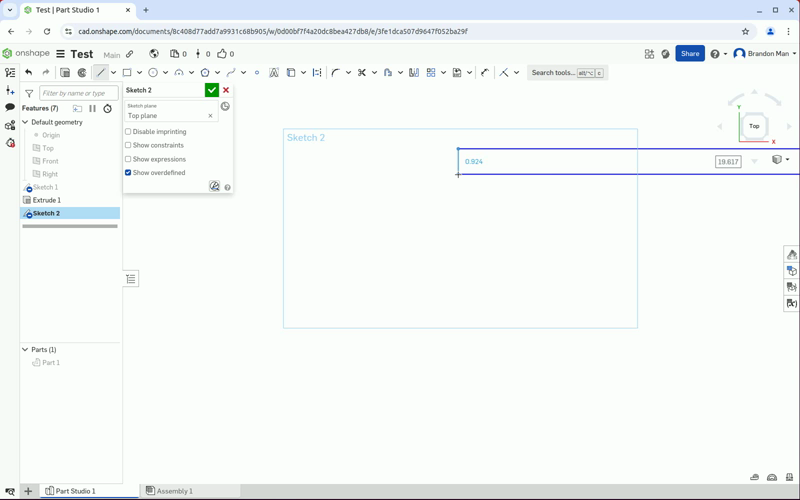
scroll(6)
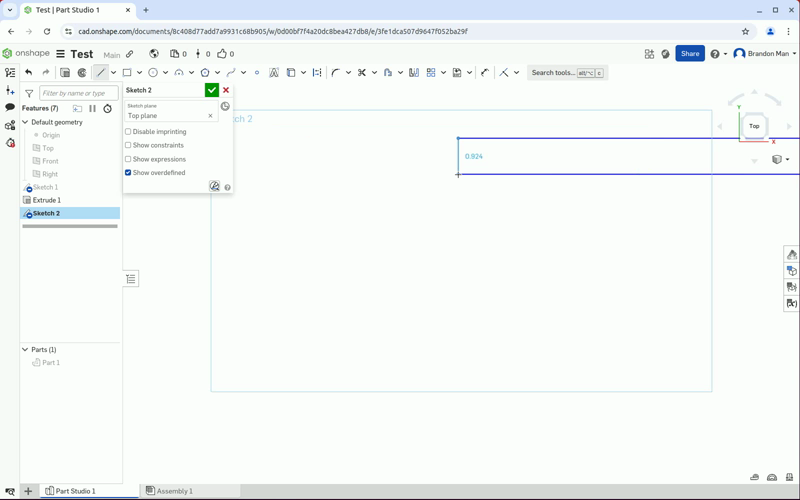
scroll(6)
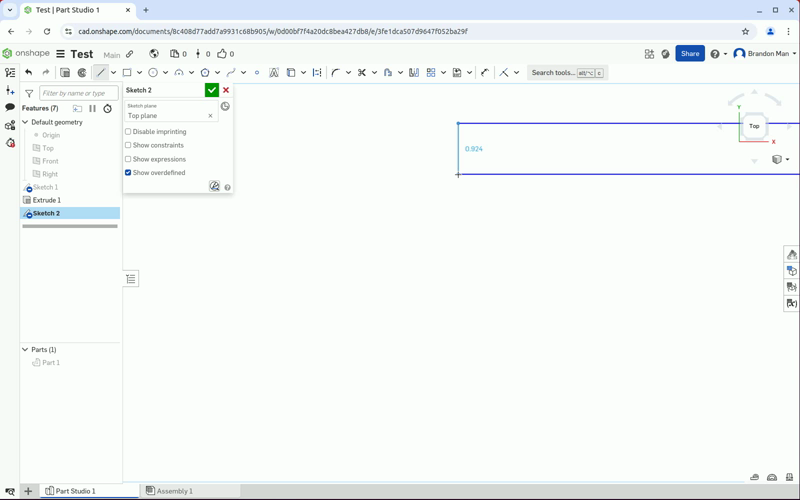
key_up(shift)
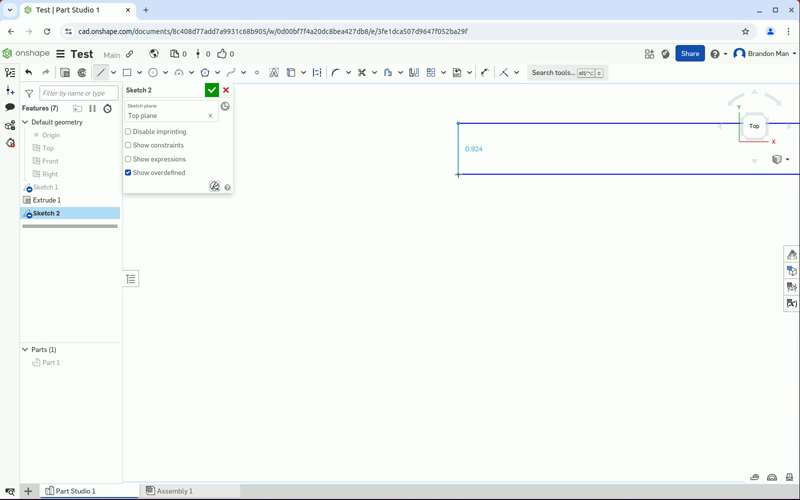
click(458, 174)
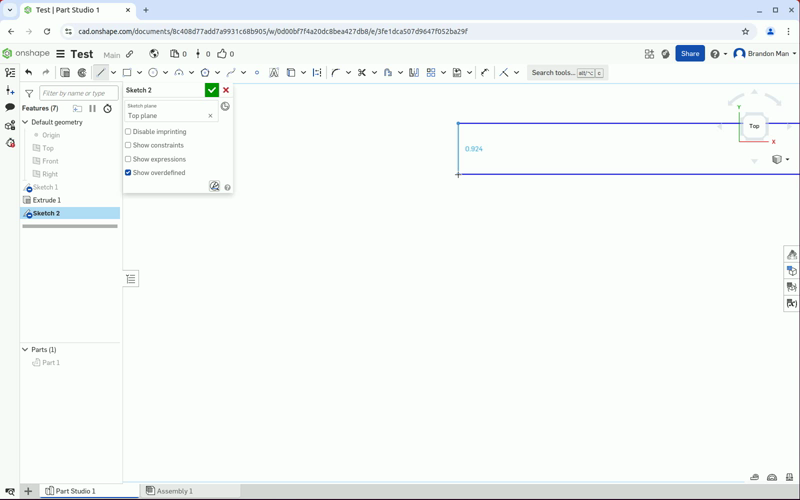
scroll(-6)
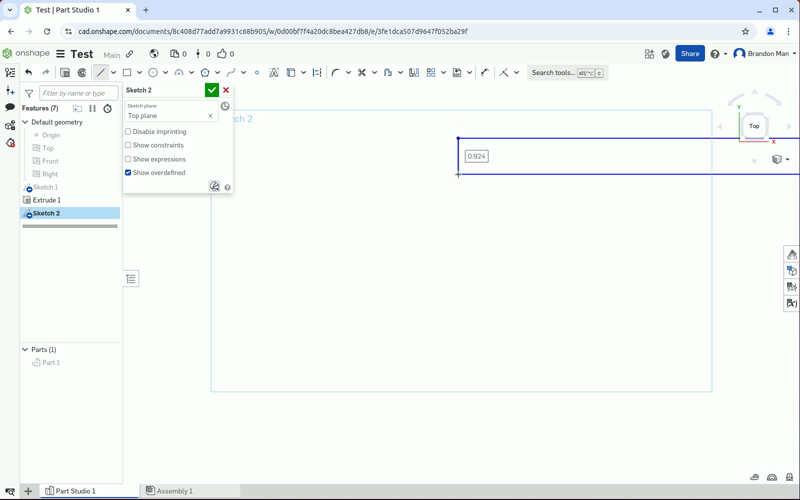
scroll(-6)
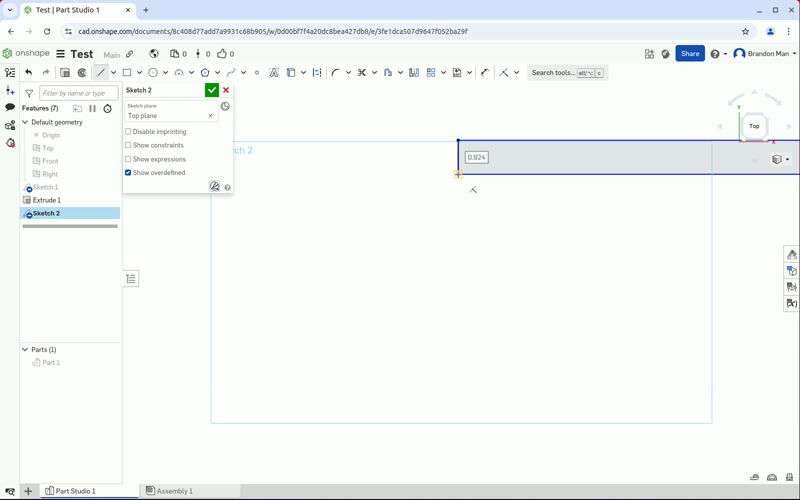
scroll(-6)
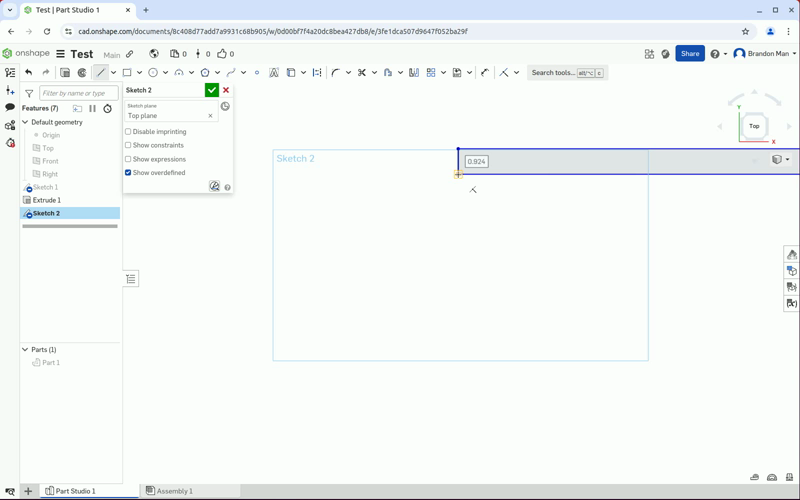
scroll(-6)
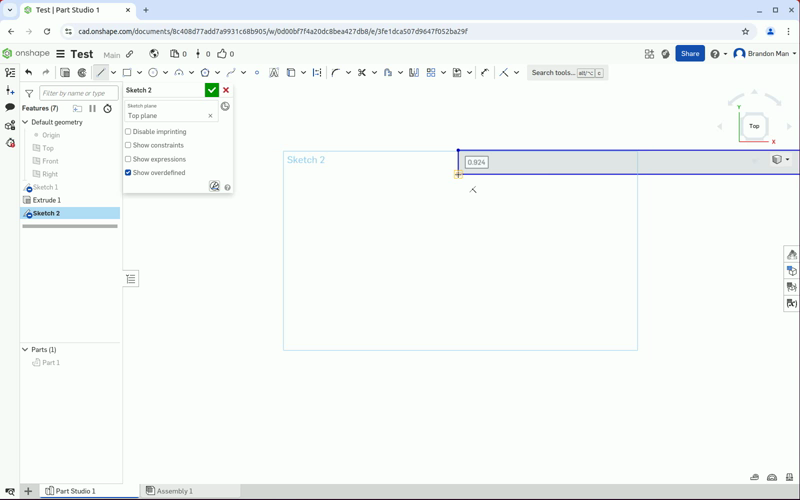
scroll(-6)
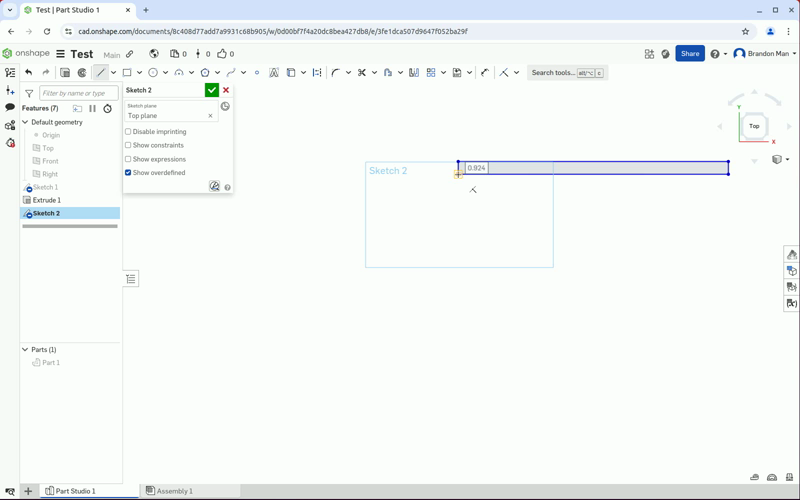
scroll(-6)
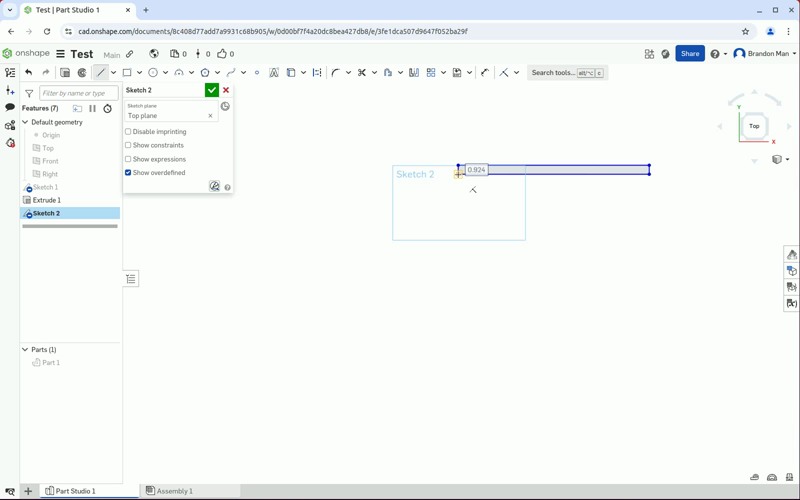
scroll(-6)
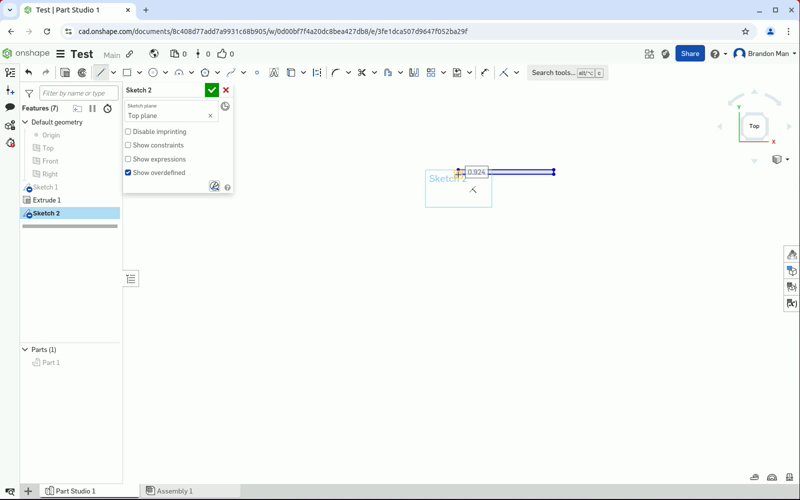
key(esc)
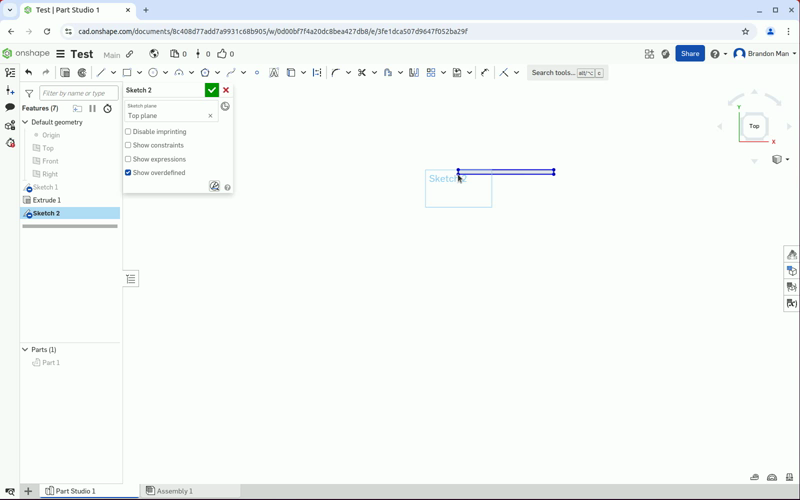
mouse_move(548, 173)
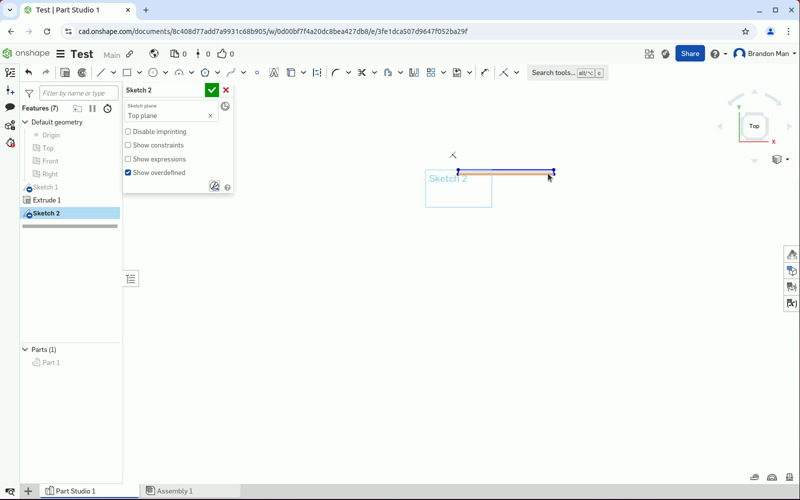
scroll(6)
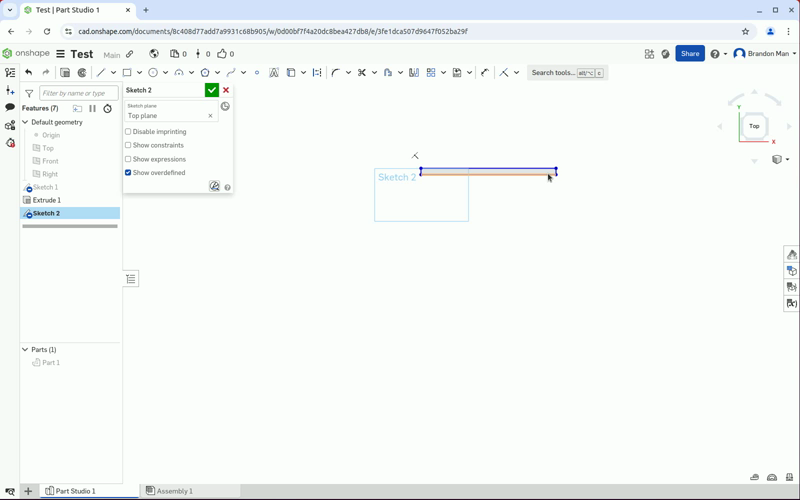
scroll(6)
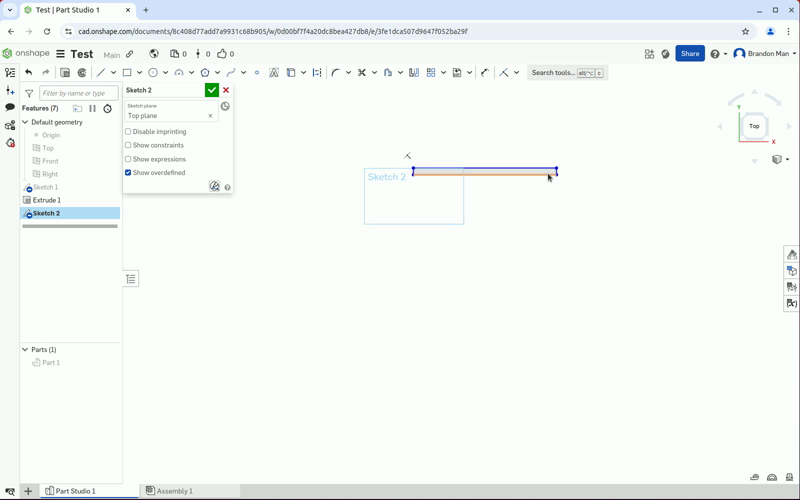
scroll(6)
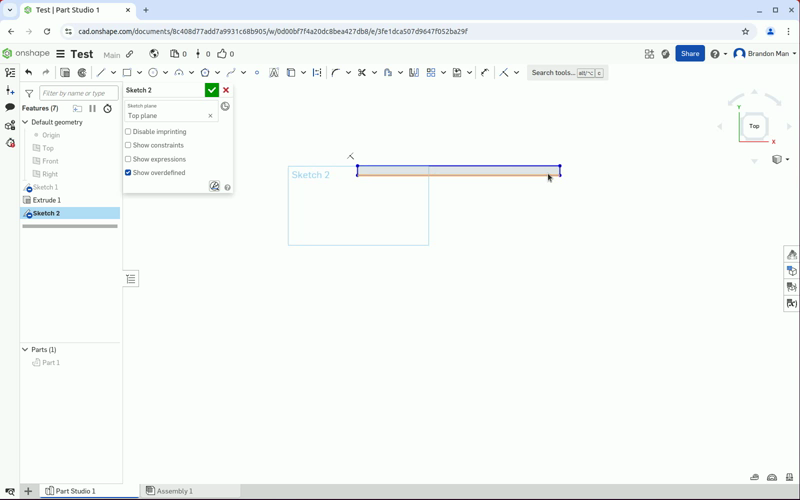
scroll(6)
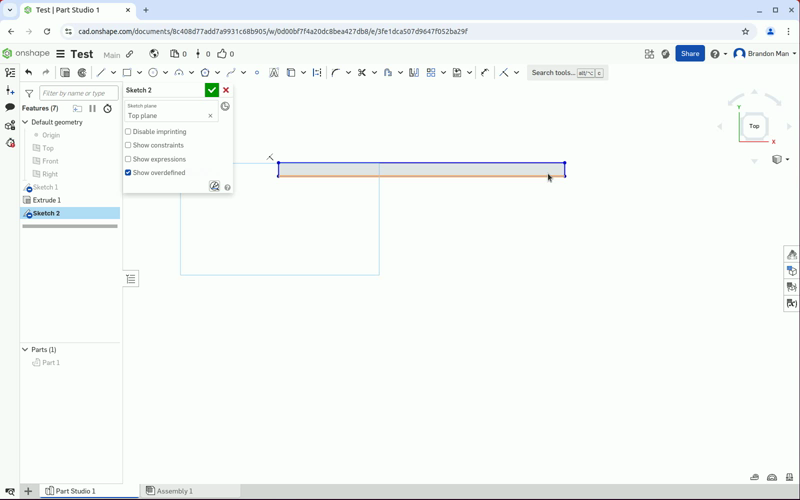
scroll(6)
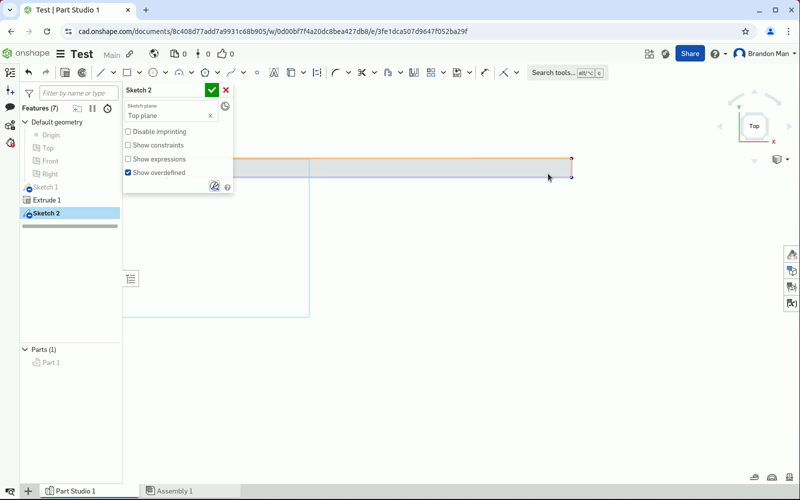
scroll(6)
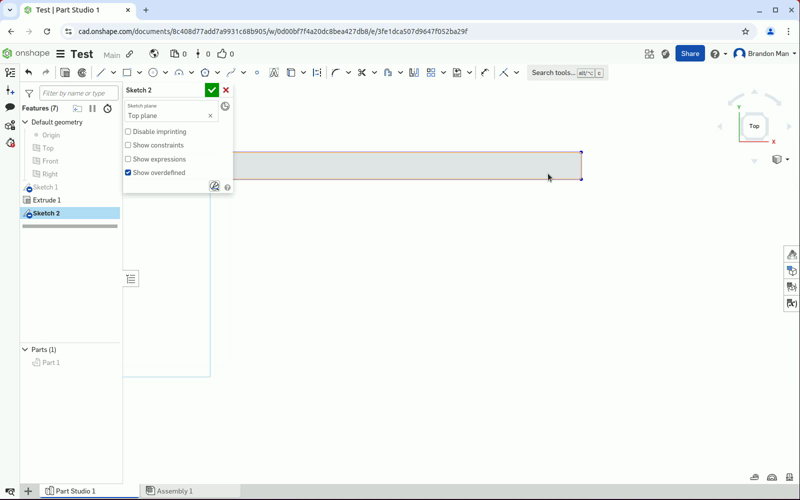
scroll(6)
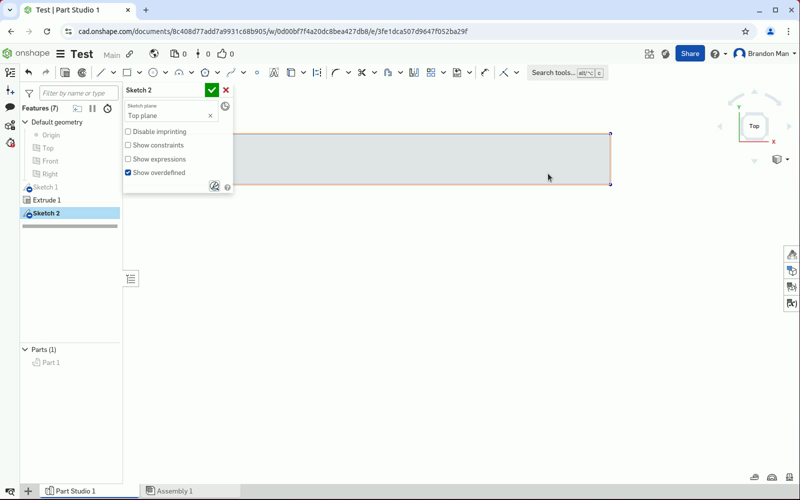
click(548, 173)
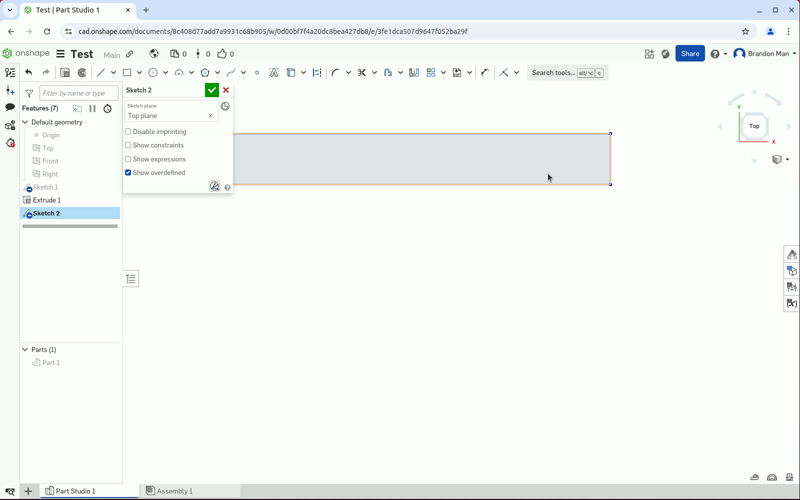
scroll(-6)
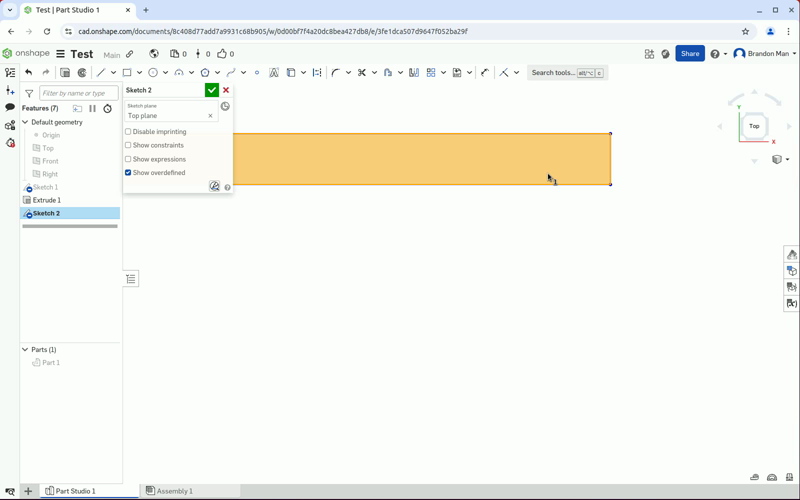
scroll(-6)
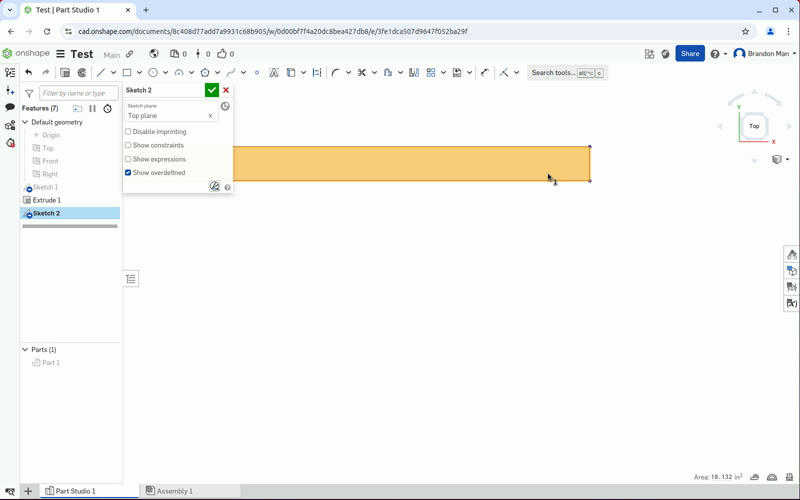
scroll(-6)
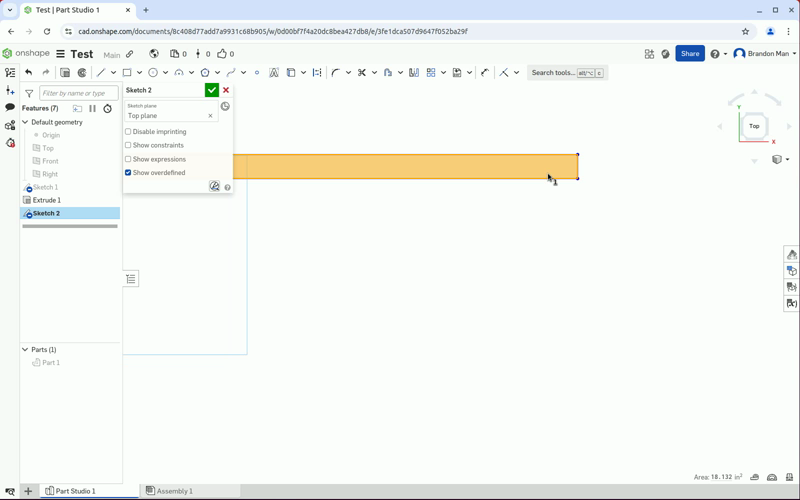
scroll(-6)
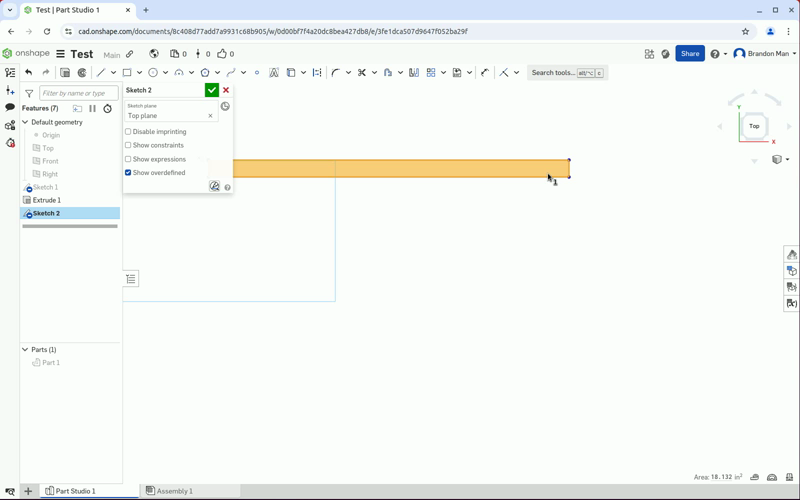
scroll(-6)
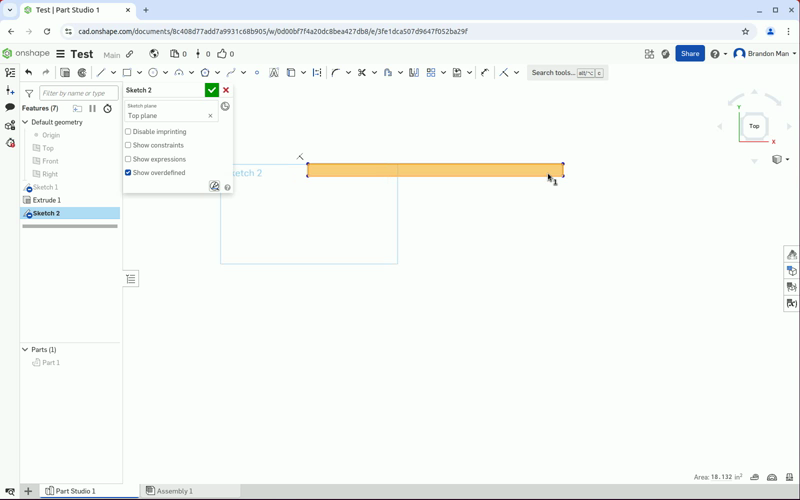
scroll(-6)
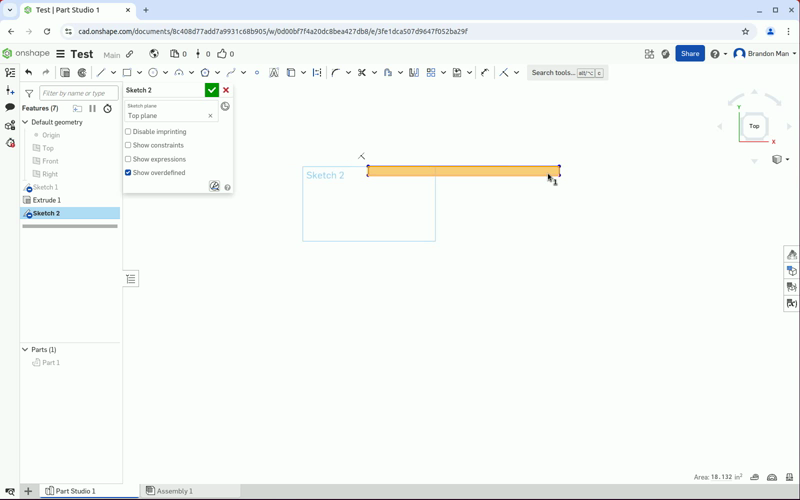
scroll(-6)
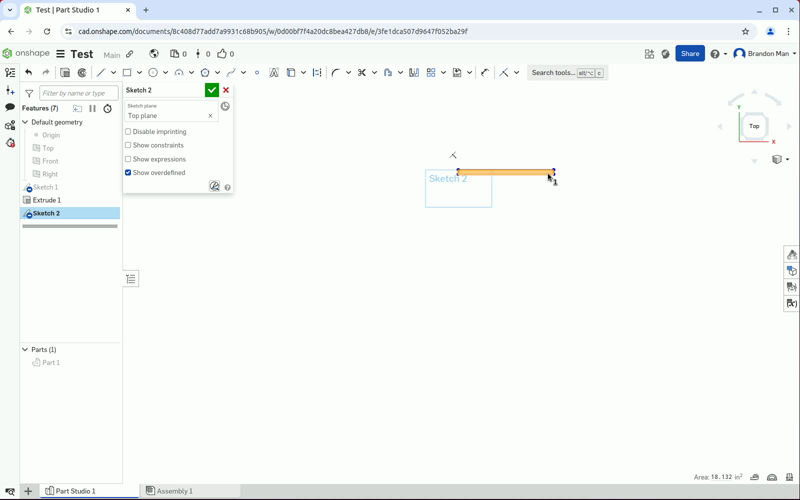
mouse_move(73, 352)
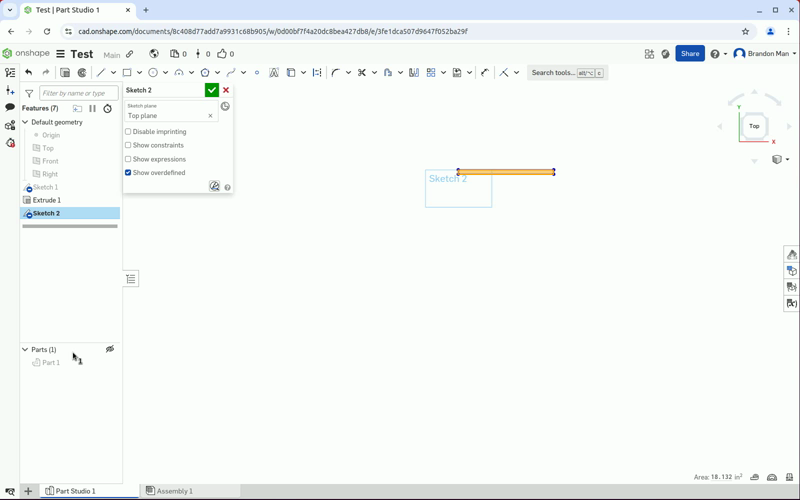
key(shift+y)
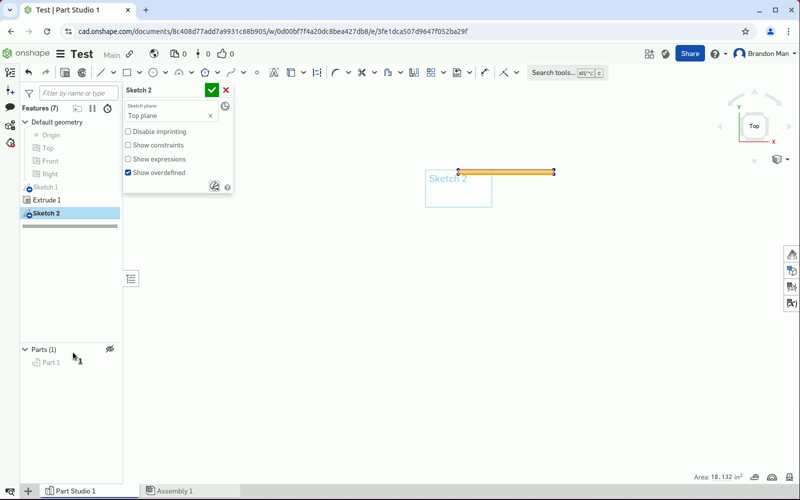
key(shift+e)
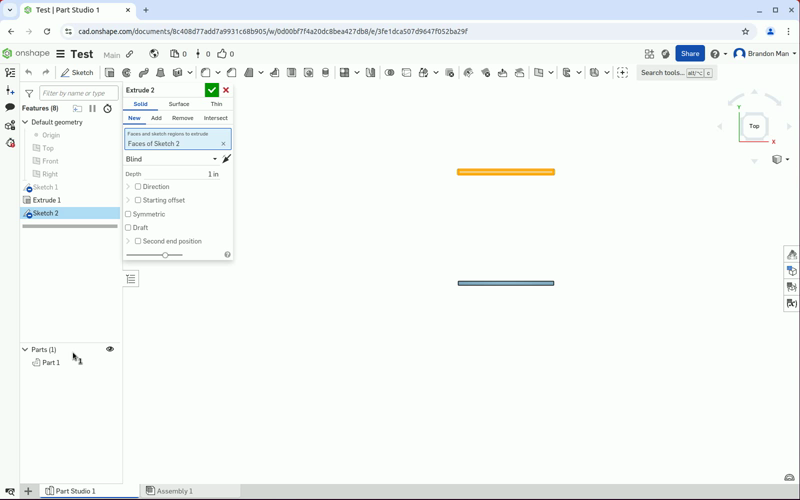
mouse_move(143, 106)
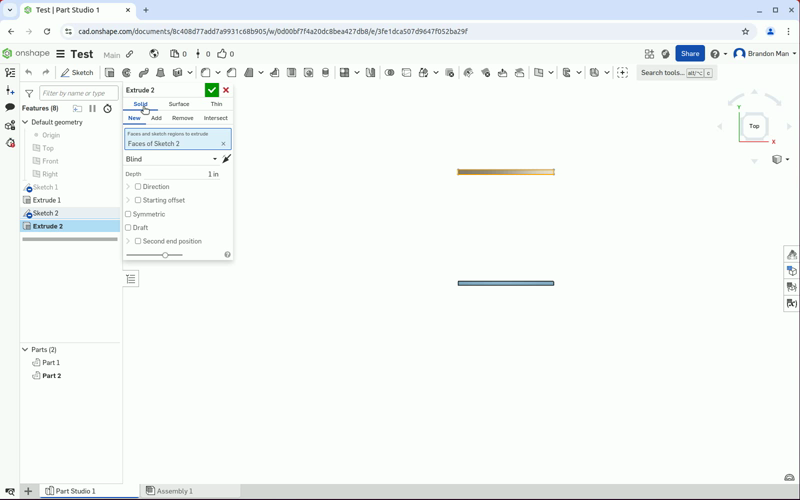
click(143, 106)
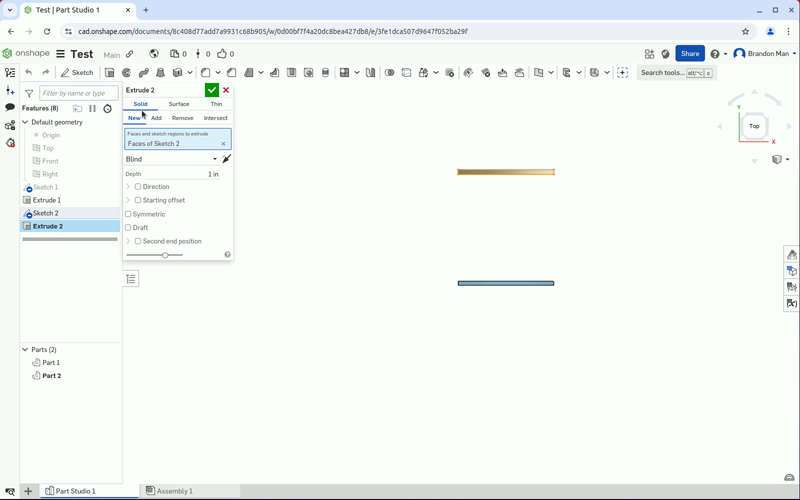
mouse_move(137, 120)
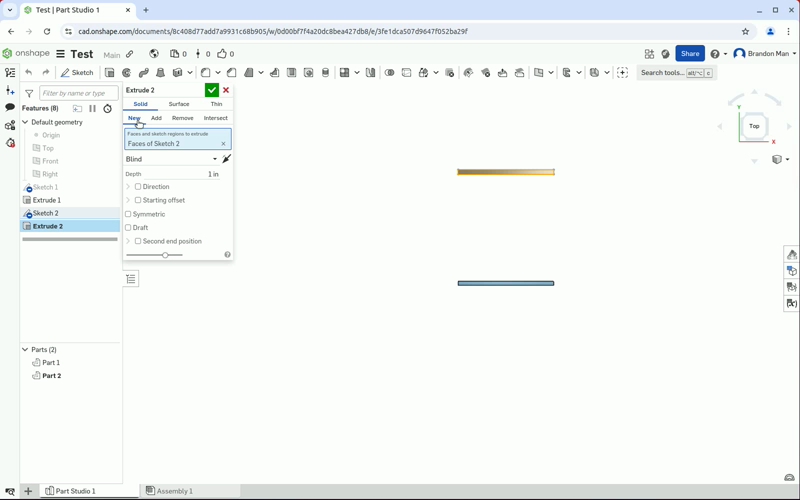
click(137, 120)
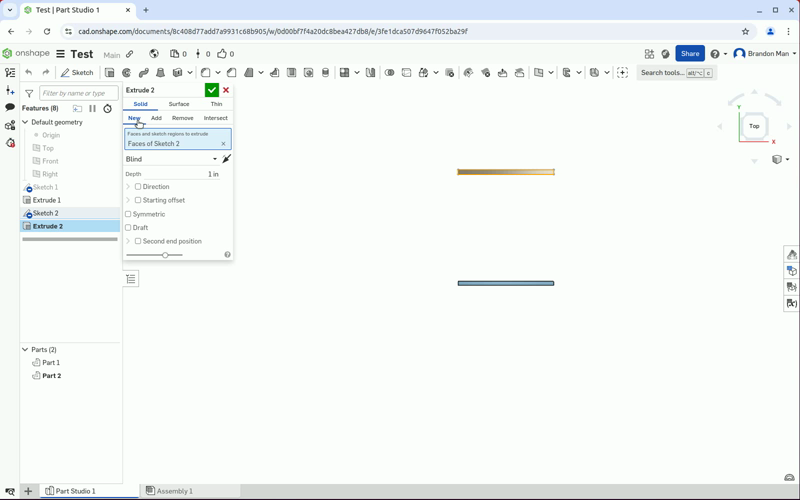
key(tab, 4)
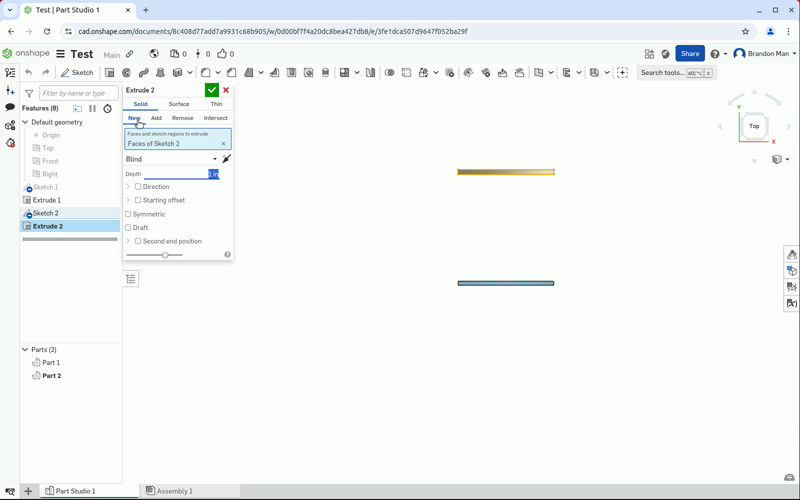
text(0.481)
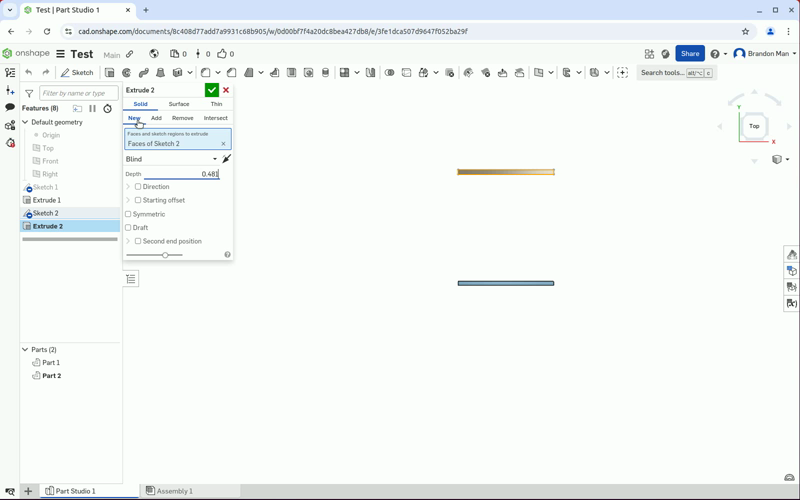
key(enter)
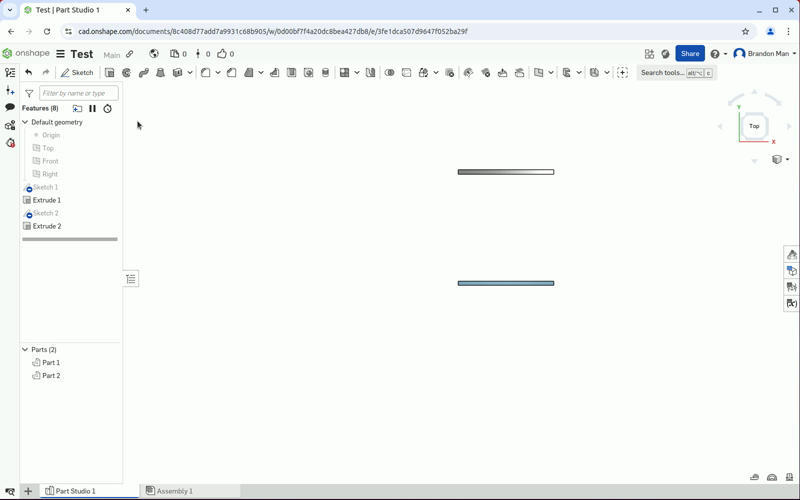
key(shift+h)
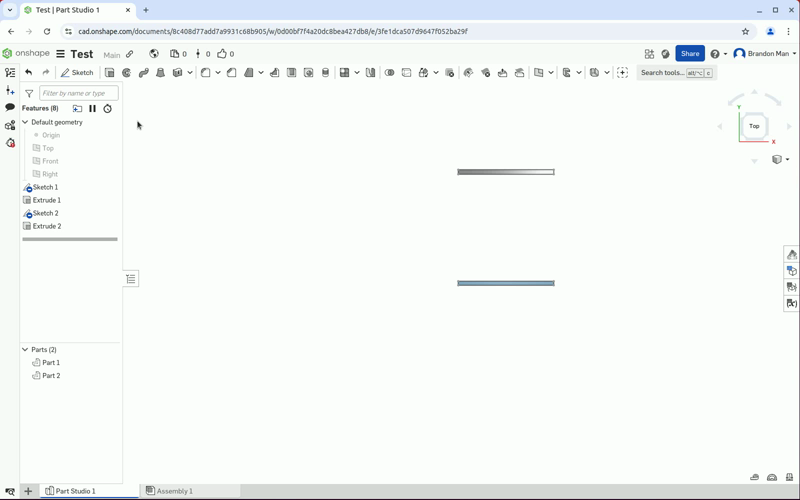
key(shift+h)
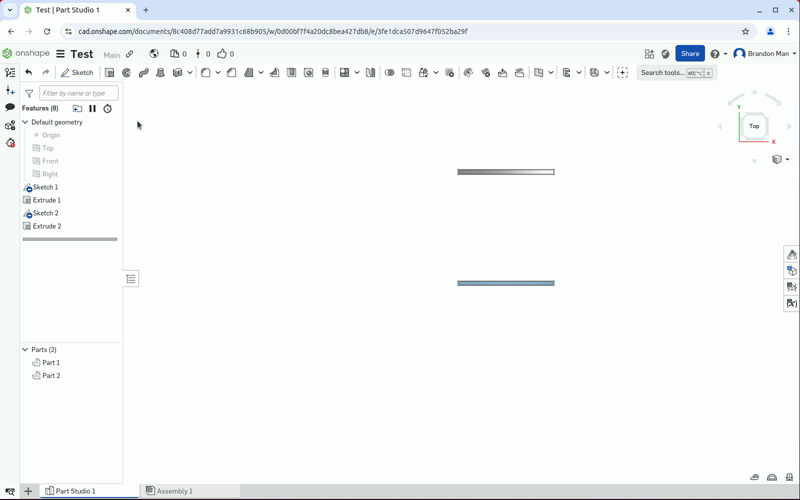
key(shift+7)
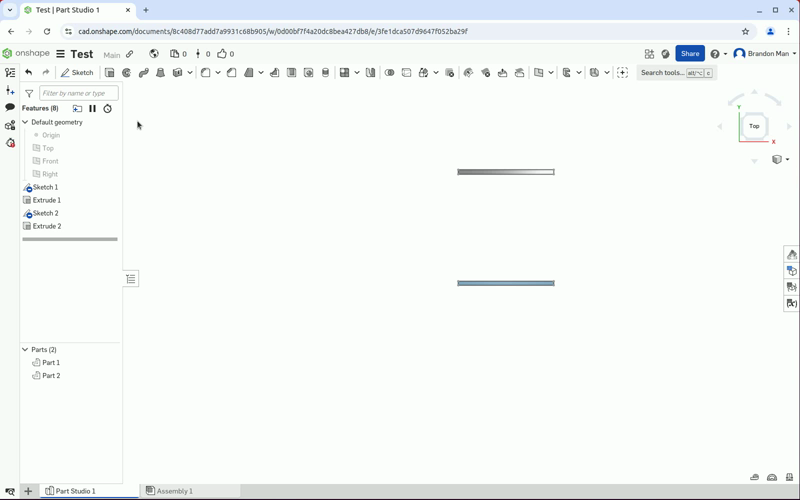
key(up, 3)
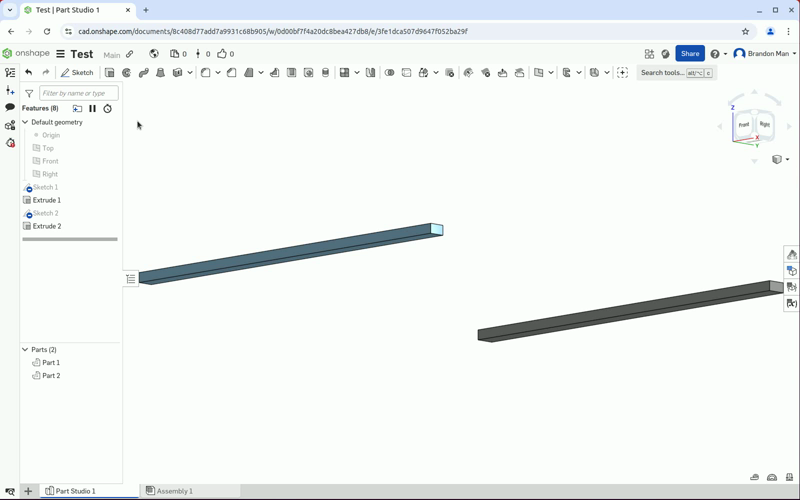
key(left, 3)
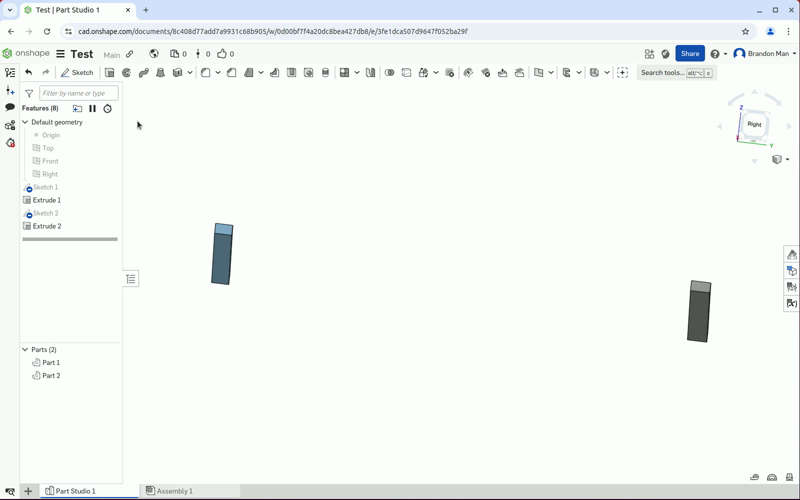
key(right, 3)
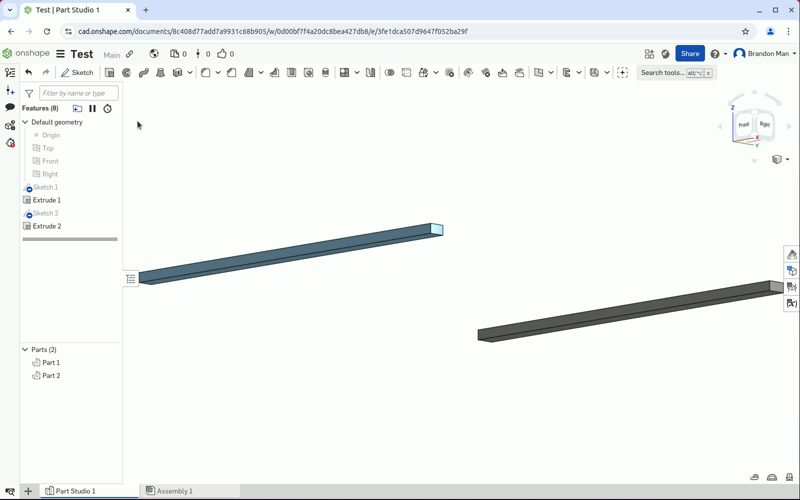
key(down, 3)
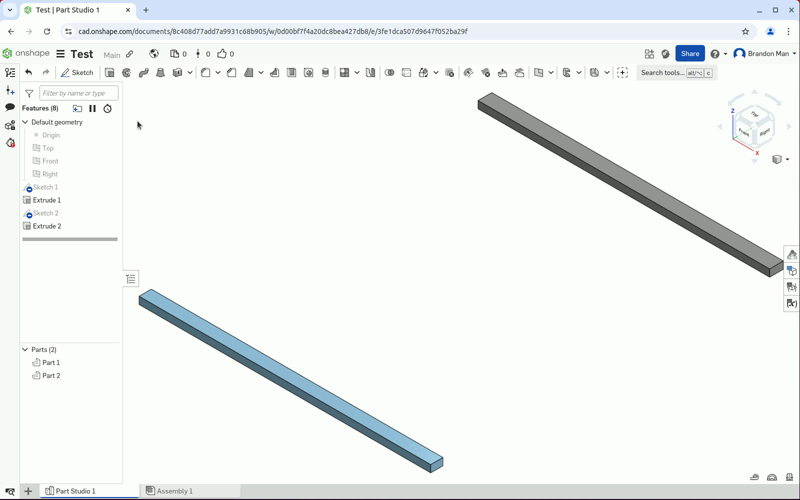
mouse_move(73, 189)
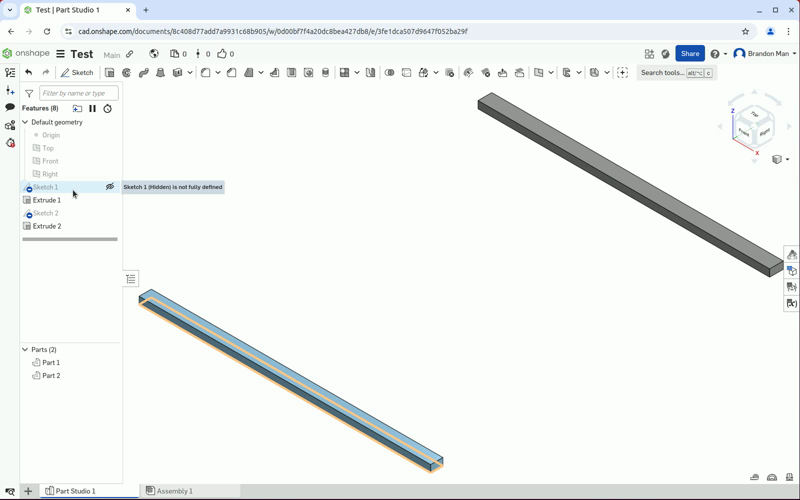
click(73, 189)